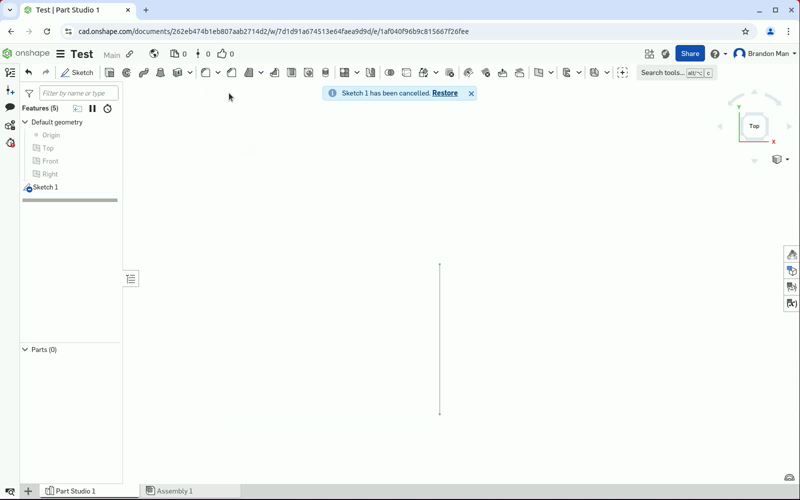
key(shift+h)
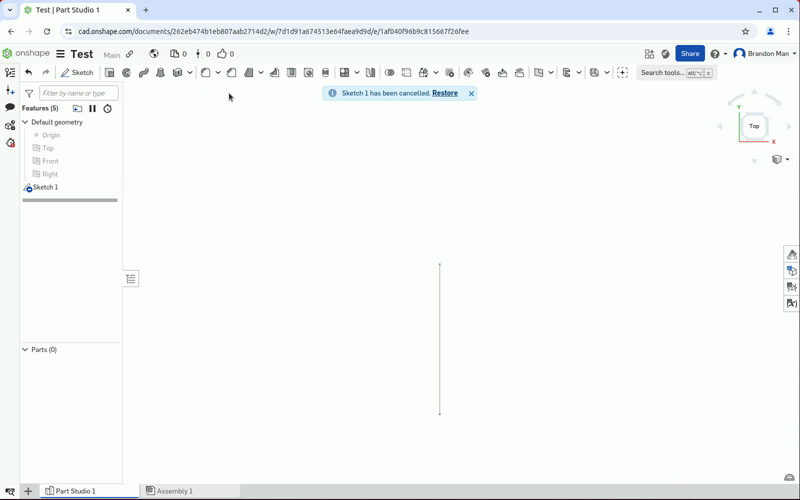
key(shift+s)
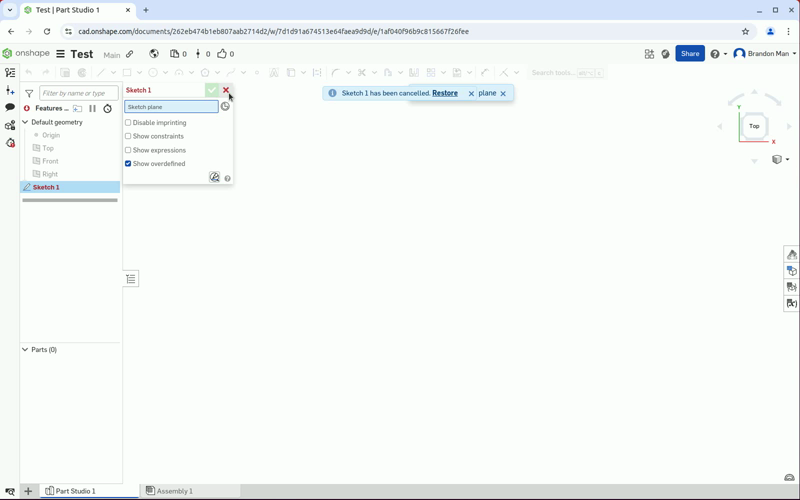
mouse_move(73, 150)
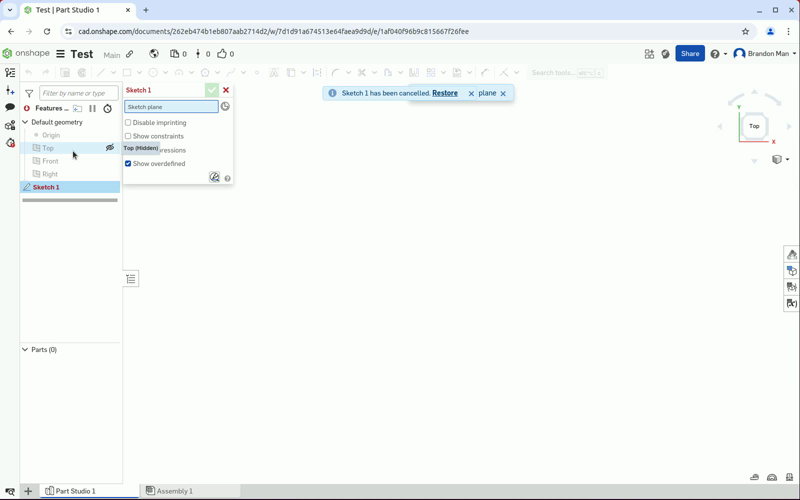
click(73, 150)
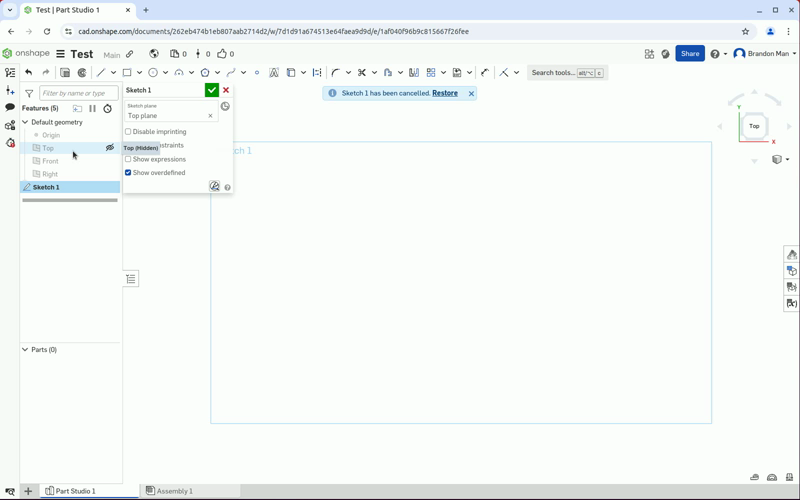
mouse_move(73, 352)
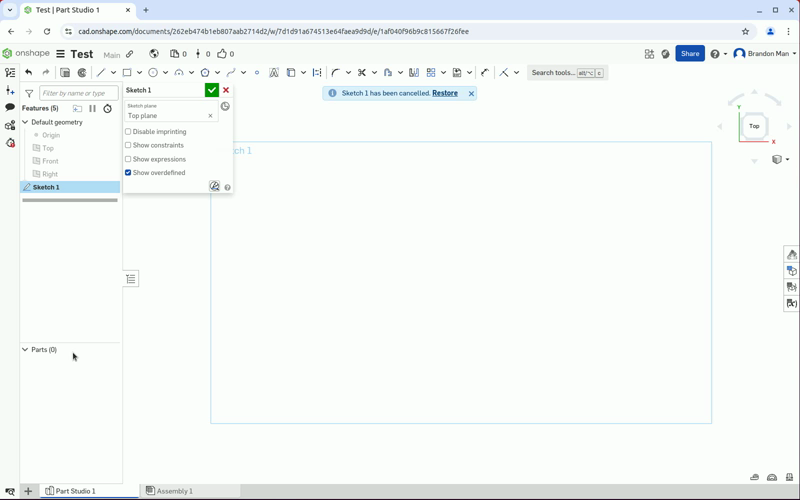
key(y)
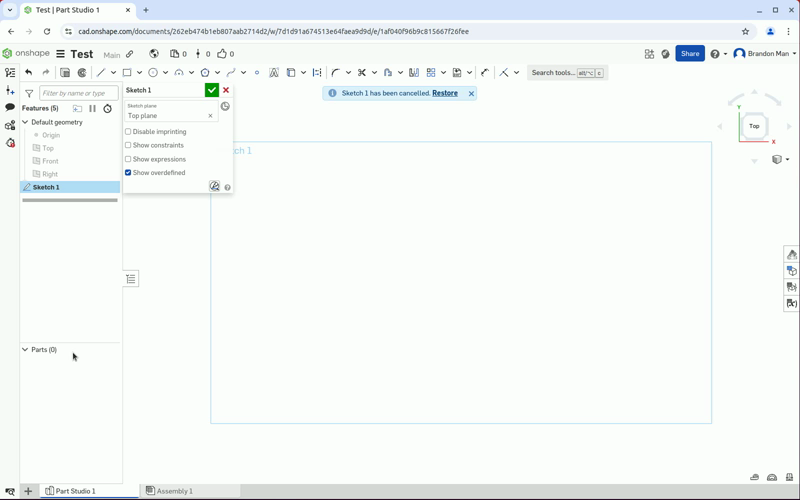
key(l)
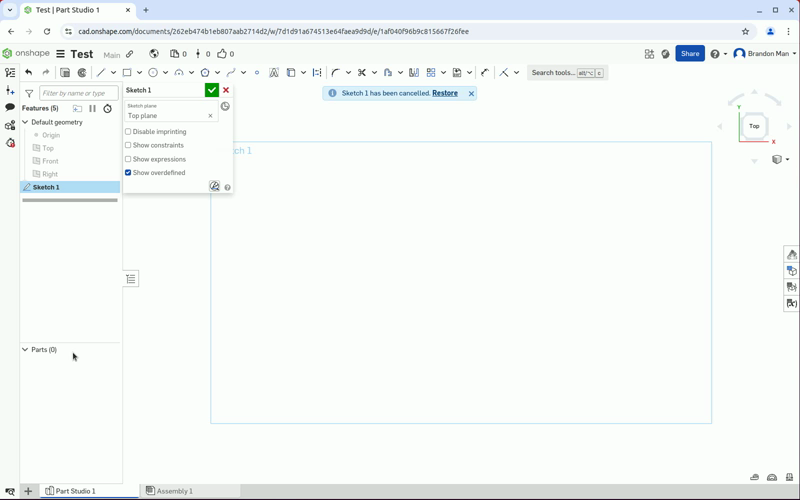
key_down(shift)
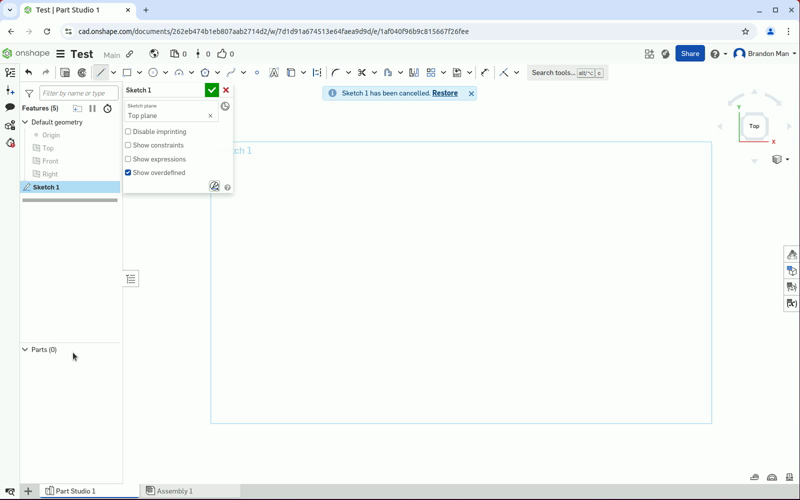
mouse_move(423, 395)
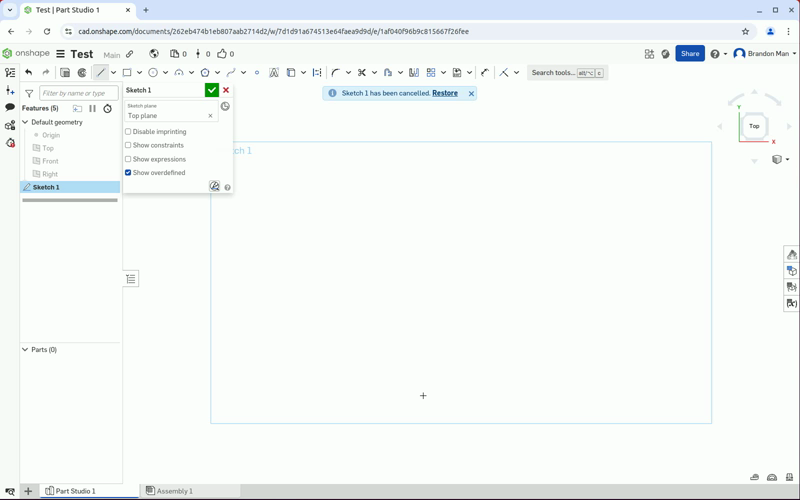
click(423, 395)
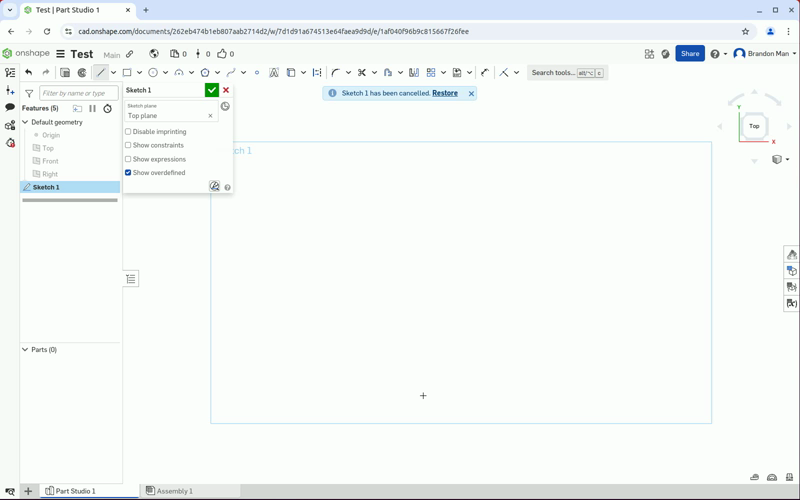
key_up(shift)
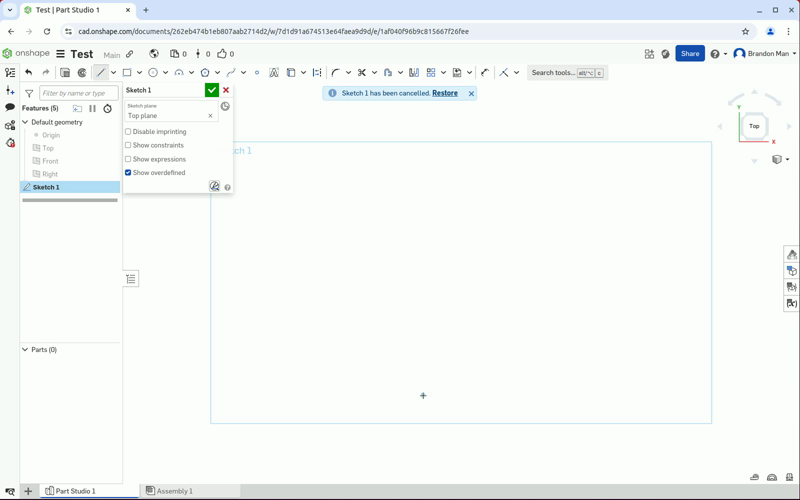
key_down(shift)
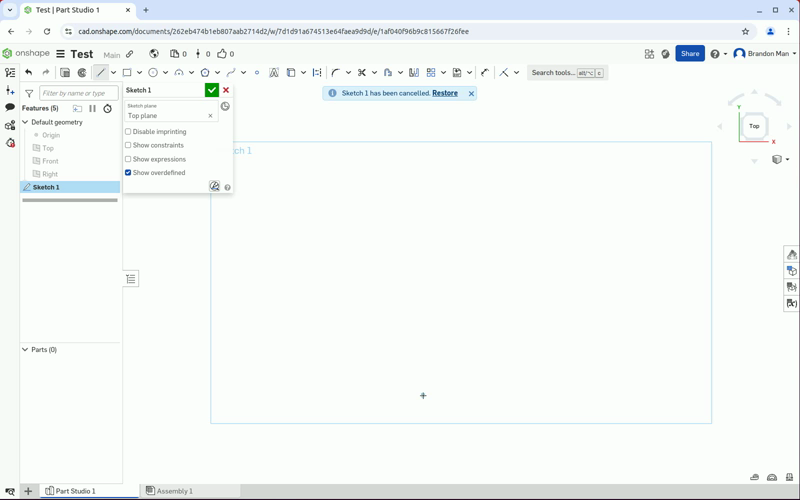
mouse_move(453, 395)
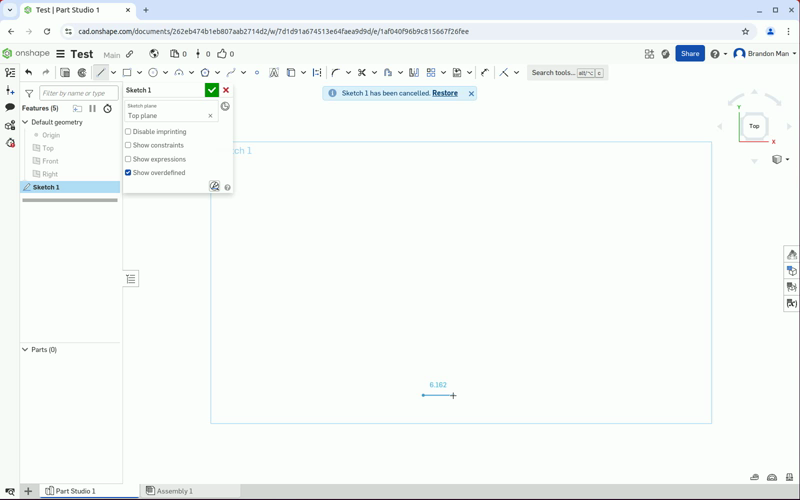
mouse_move(452, 395)
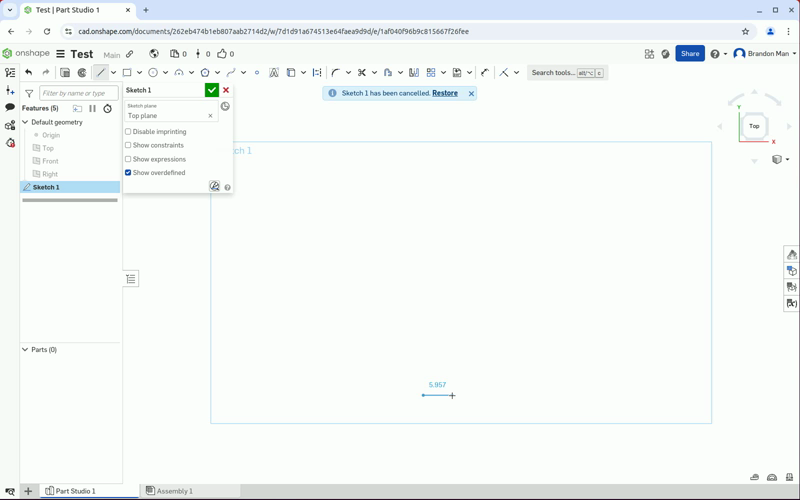
click(452, 395)
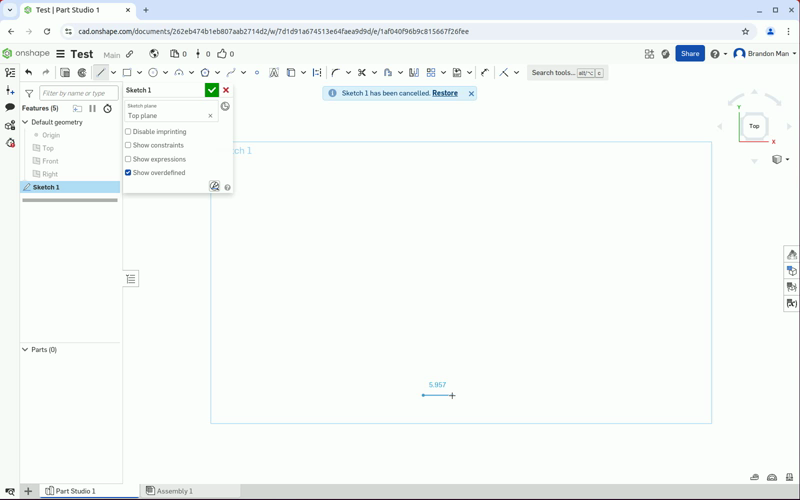
key_up(shift)
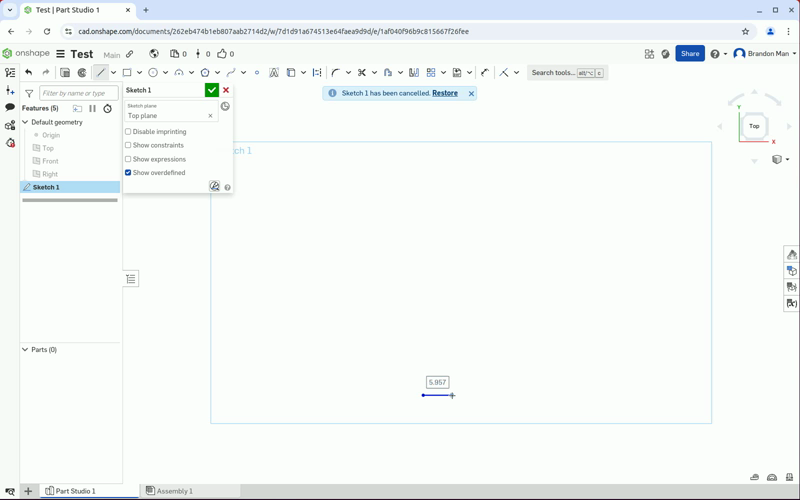
key_down(shift)
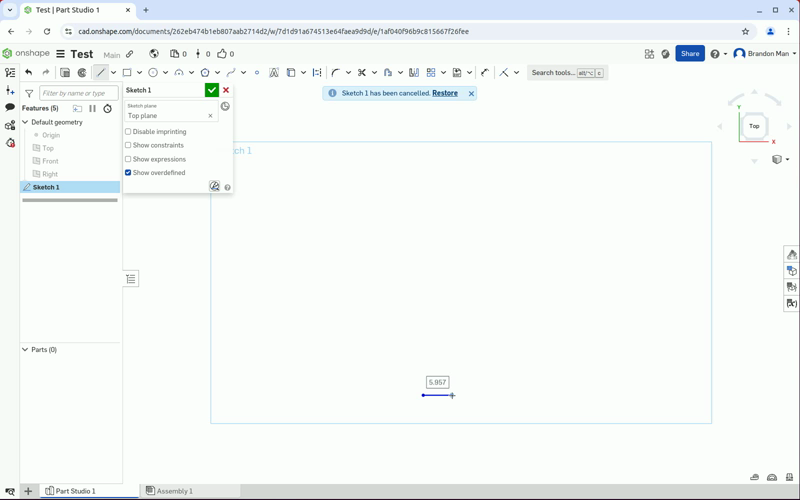
mouse_move(452, 296)
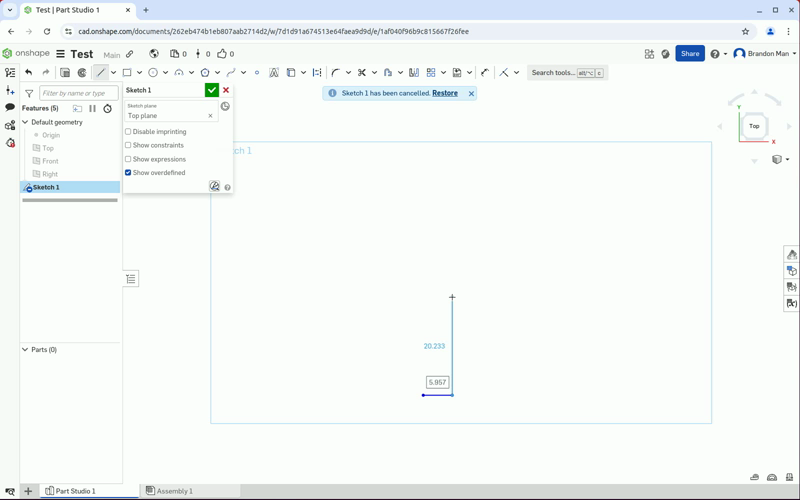
click(452, 296)
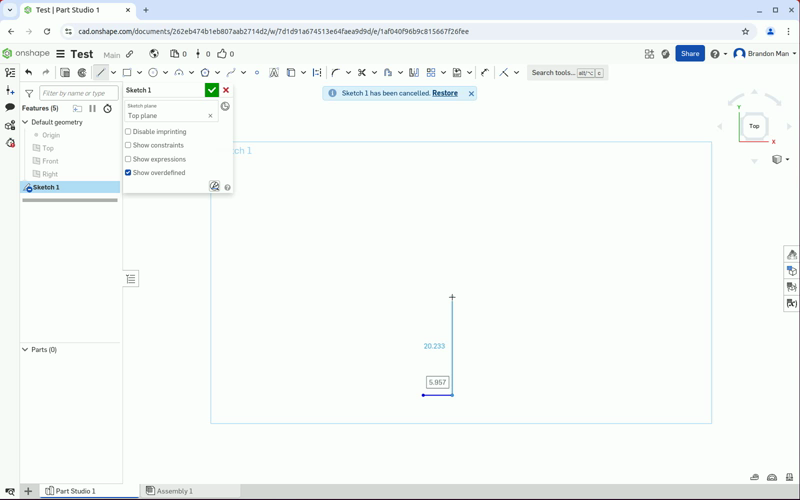
key_up(shift)
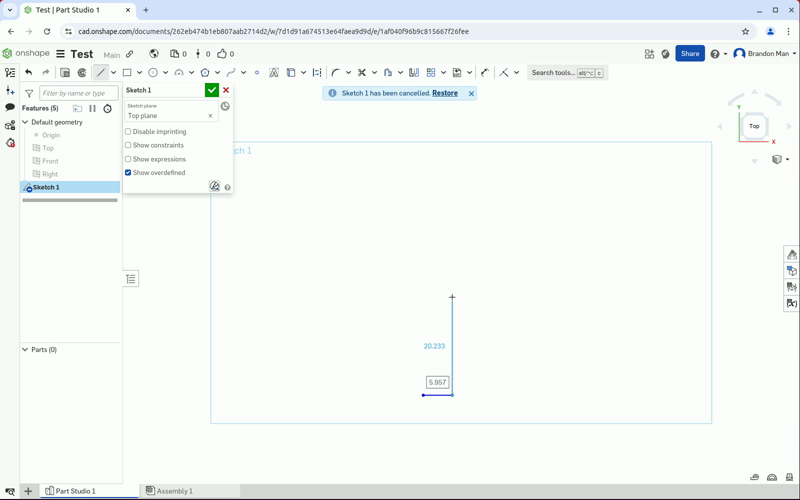
key_down(shift)
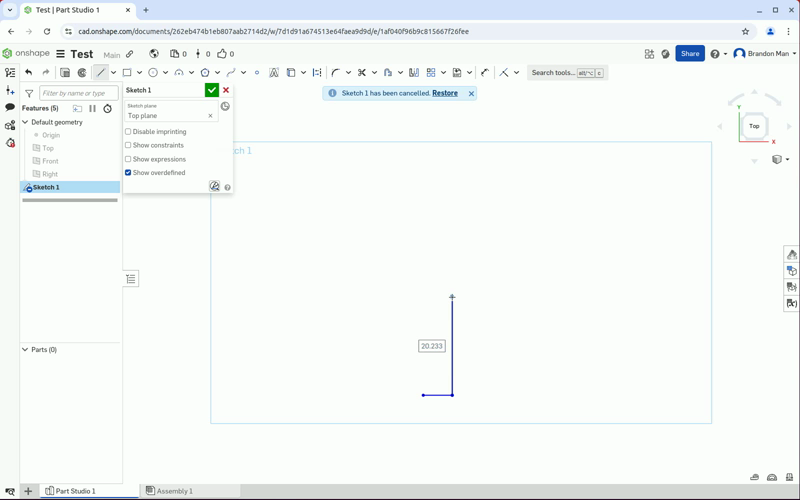
mouse_move(482, 296)
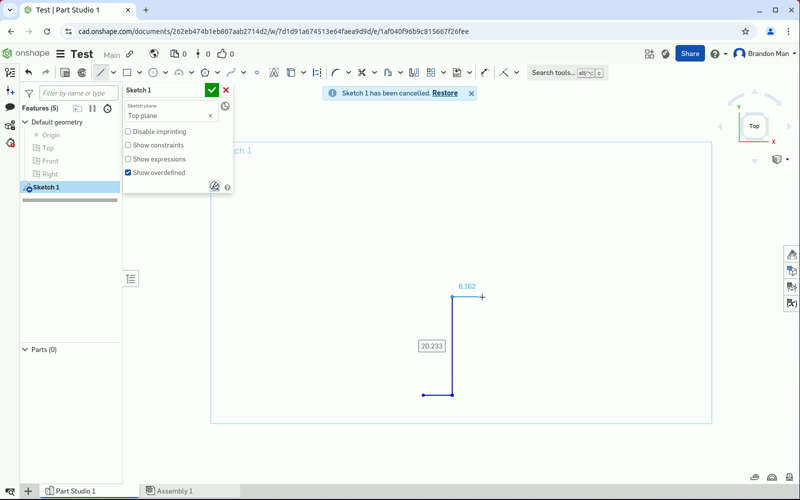
mouse_move(423, 296)
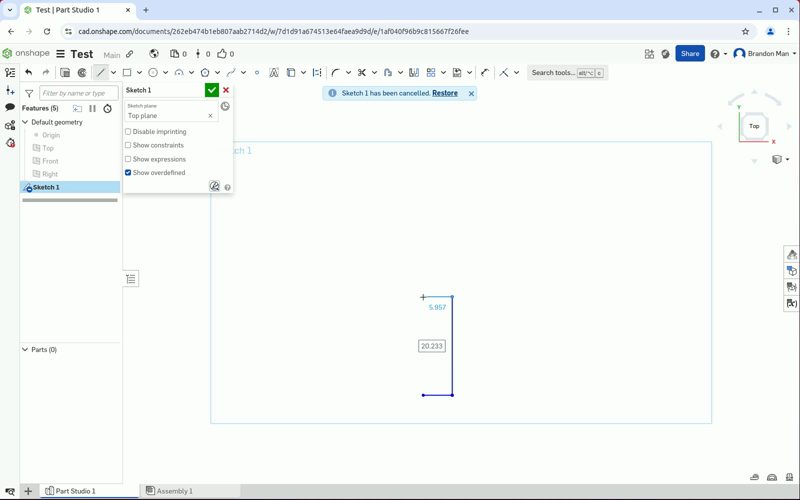
click(423, 296)
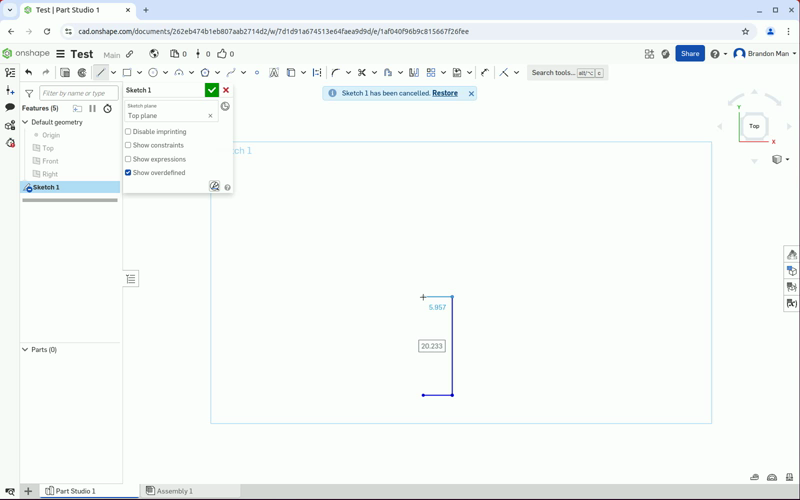
key_up(shift)
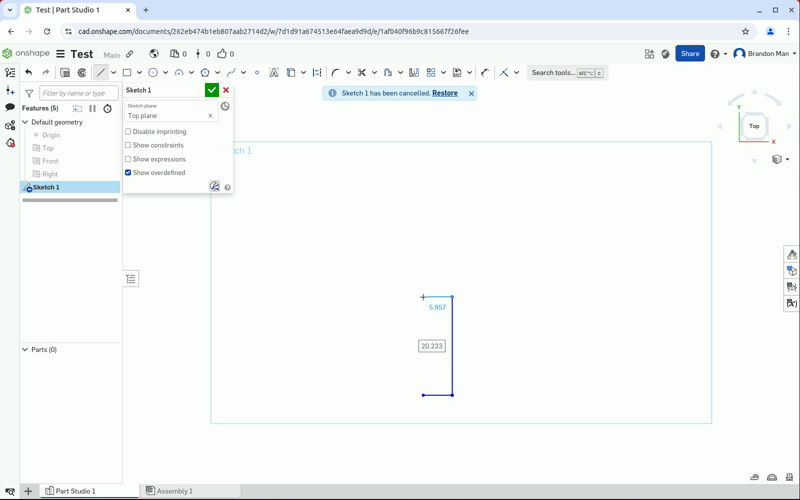
key_down(shift)
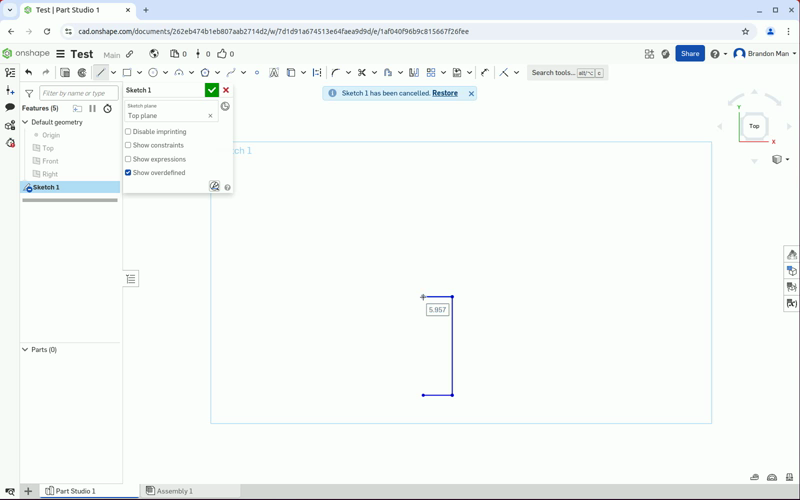
mouse_move(423, 395)
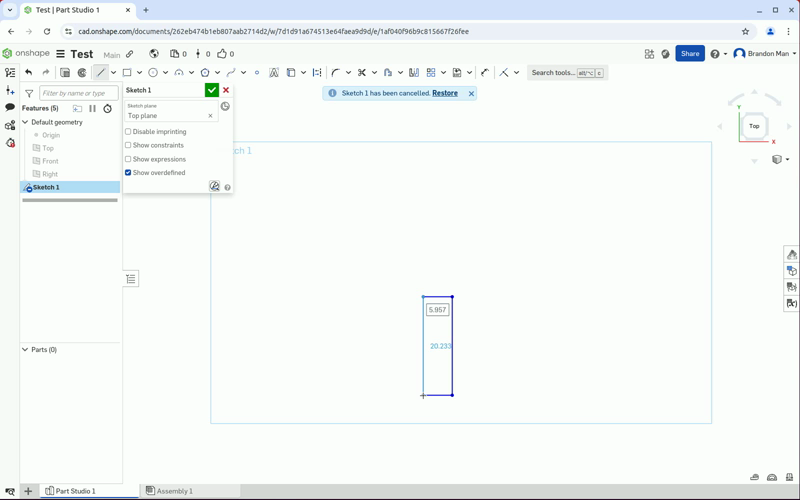
key_up(shift)
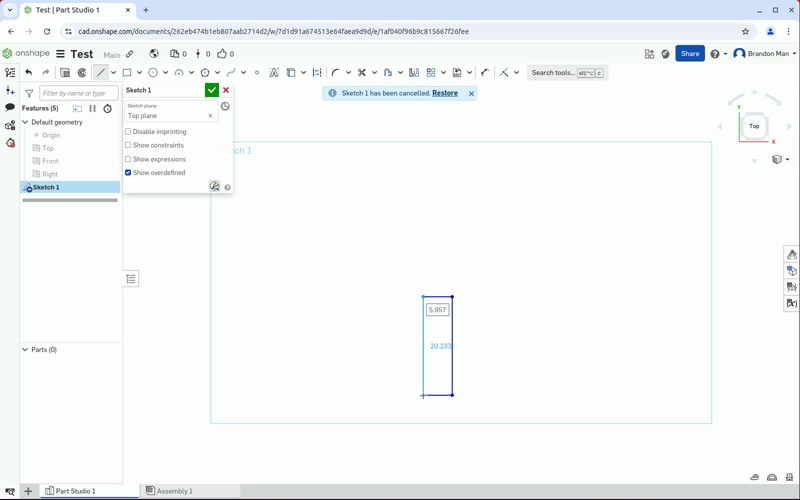
click(423, 395)
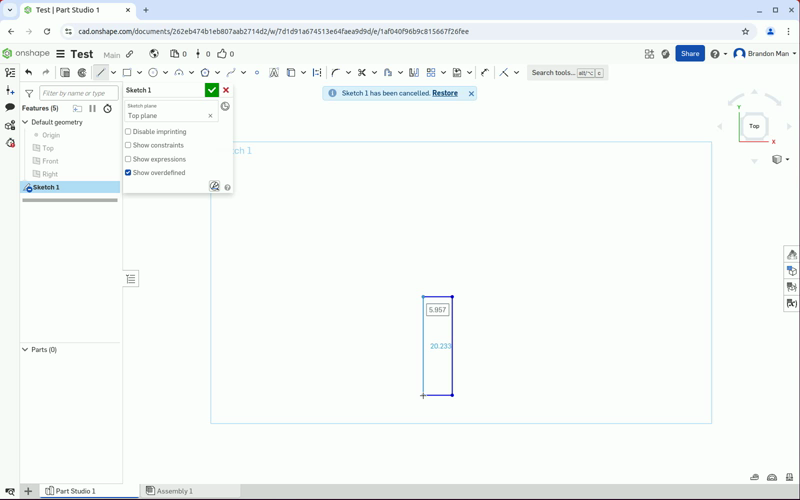
key(esc)
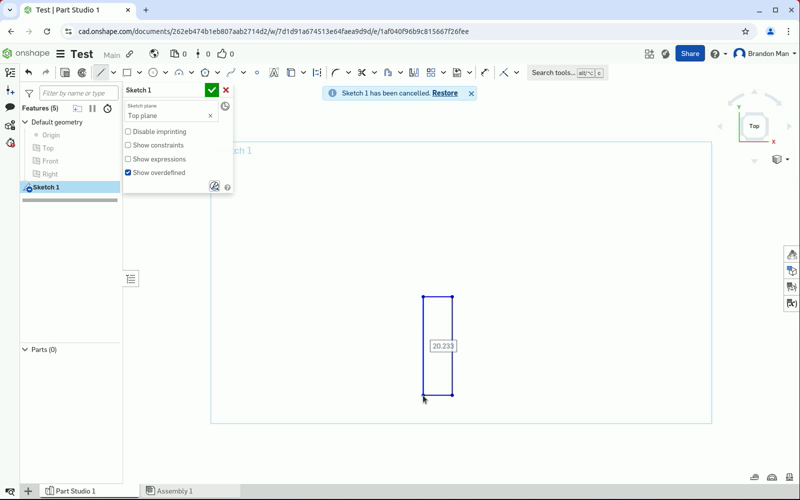
key(c)
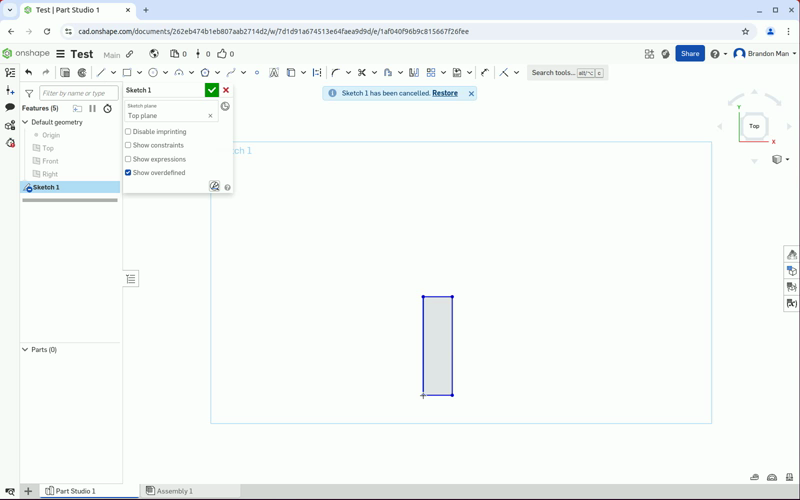
key_down(shift)
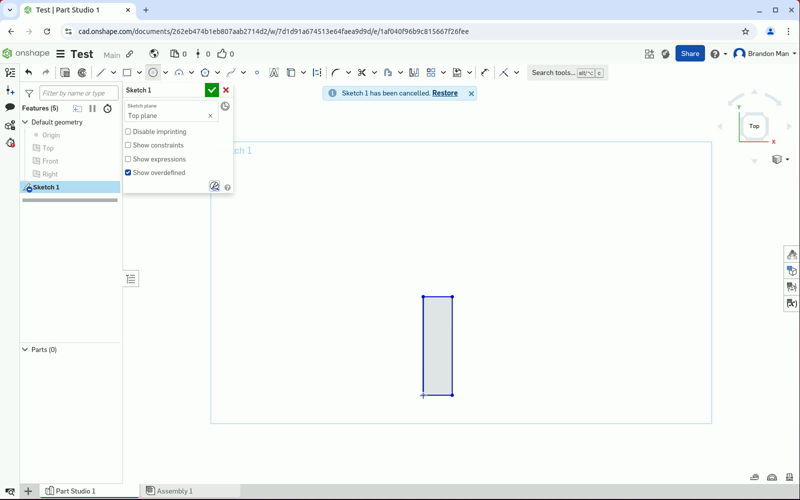
mouse_move(425, 393)
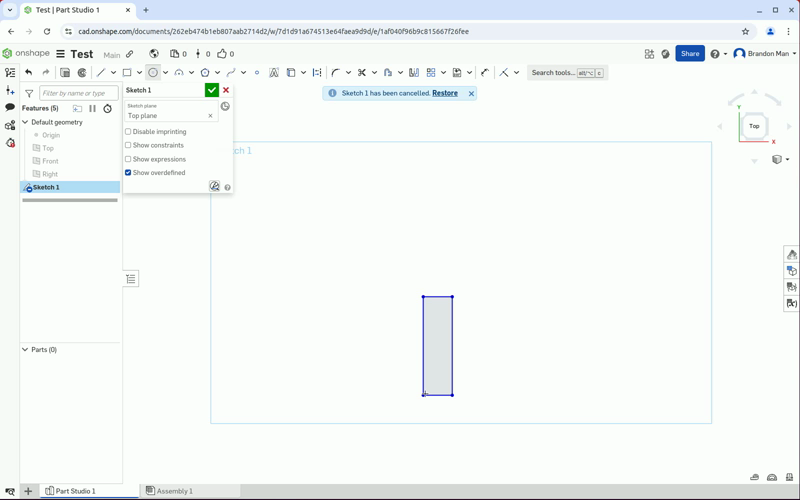
scroll(6)
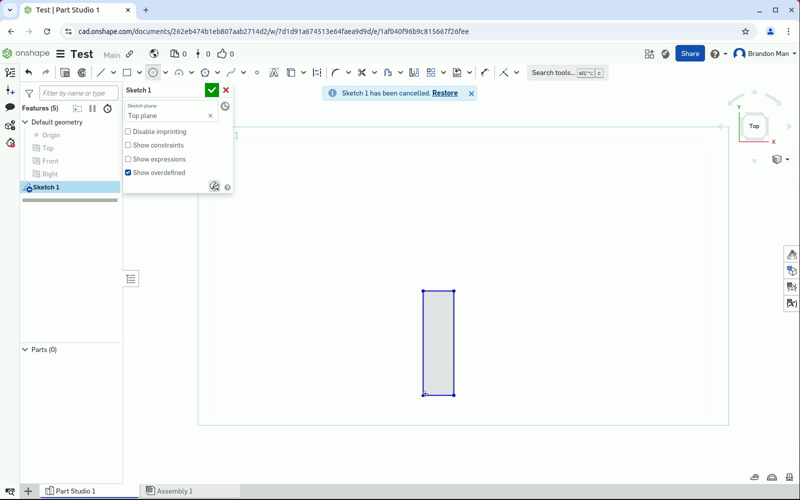
scroll(6)
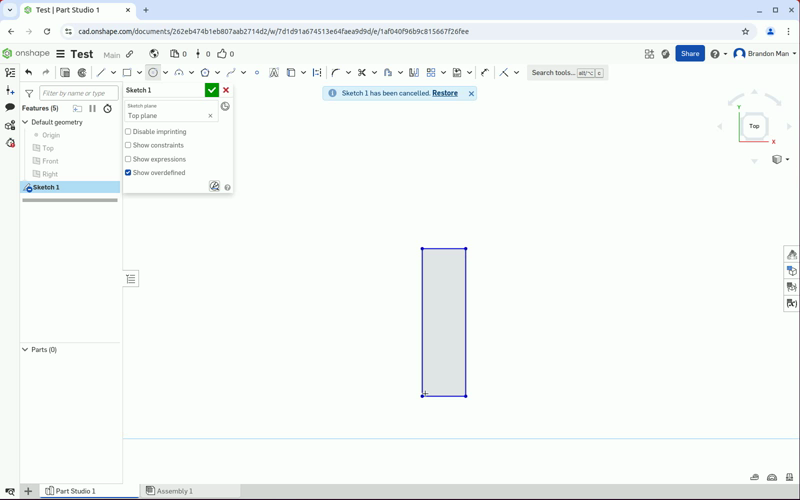
scroll(6)
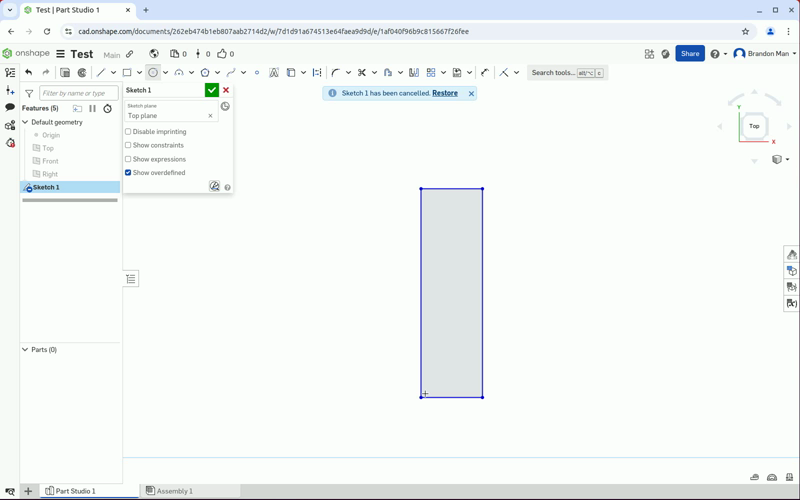
scroll(6)
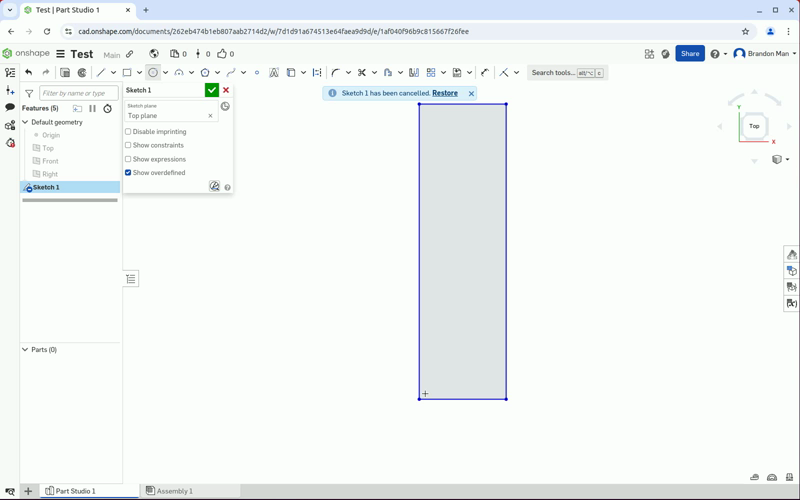
scroll(6)
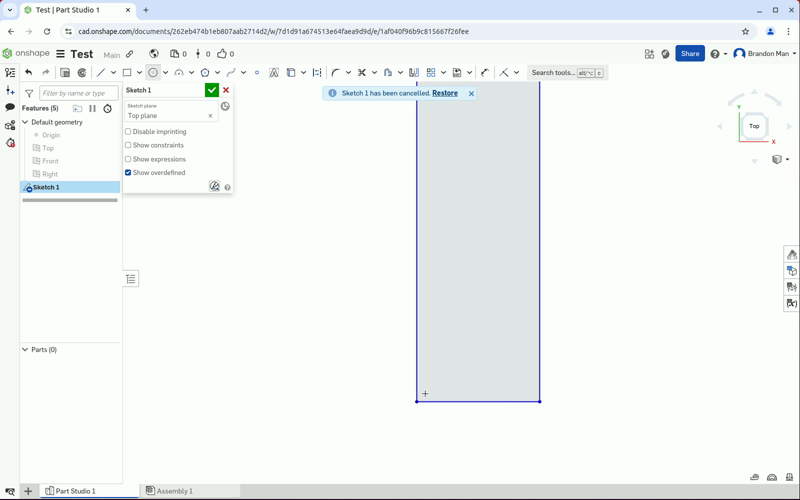
scroll(6)
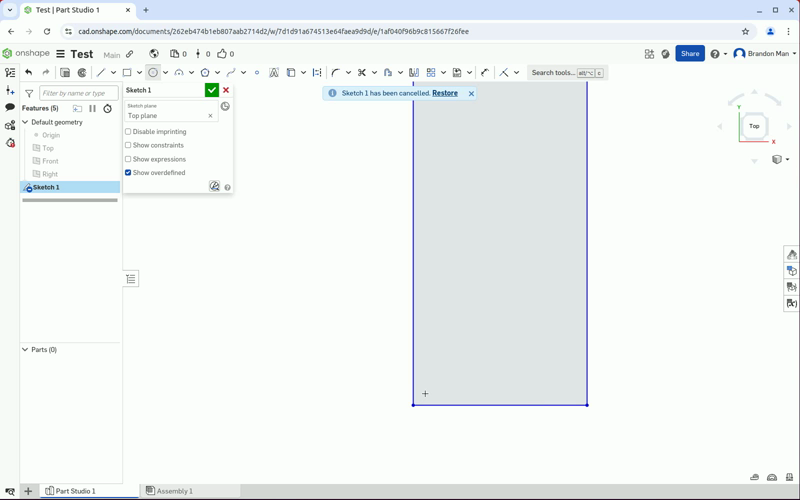
scroll(6)
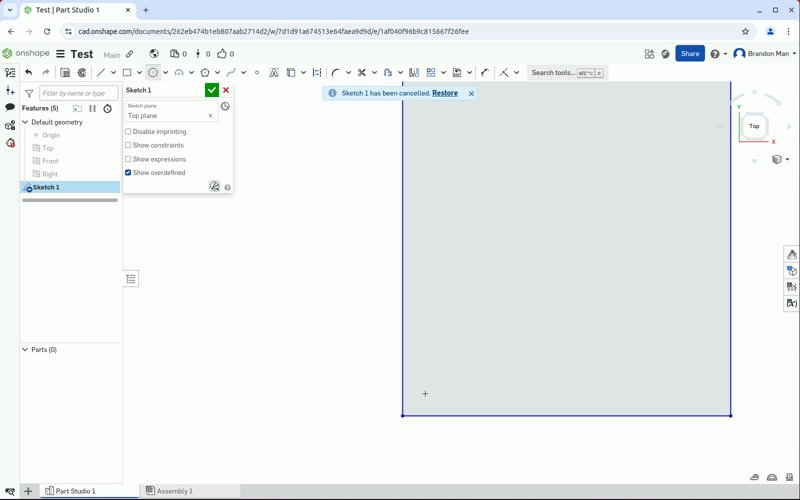
click(425, 393)
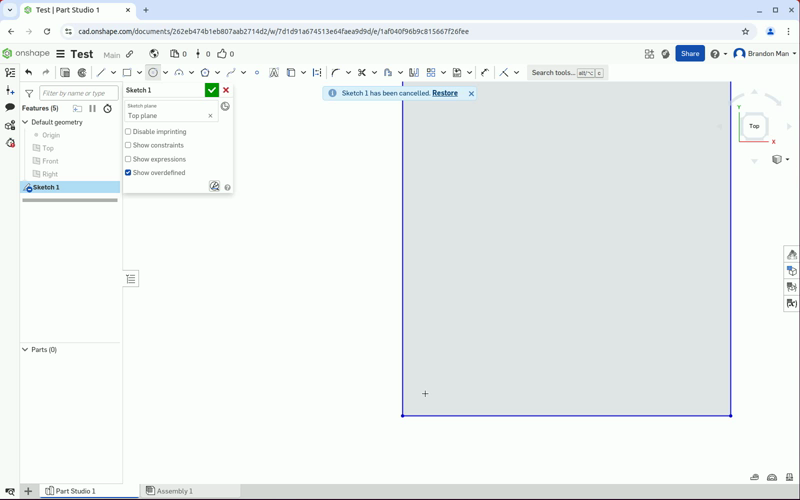
scroll(-6)
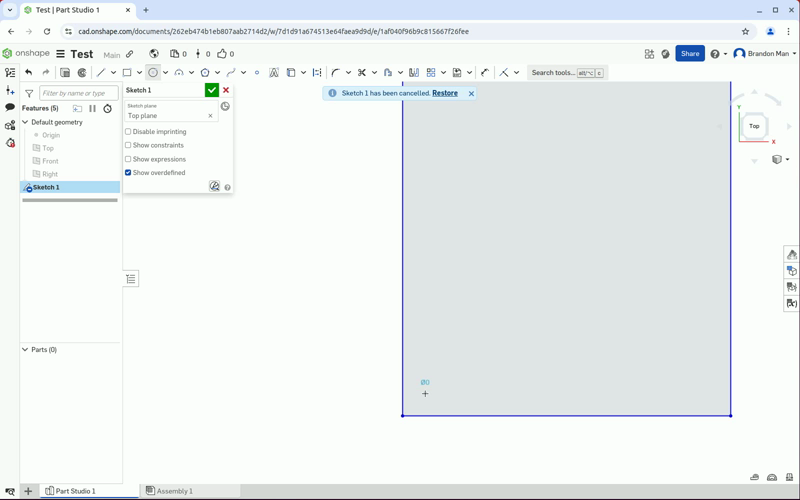
scroll(-6)
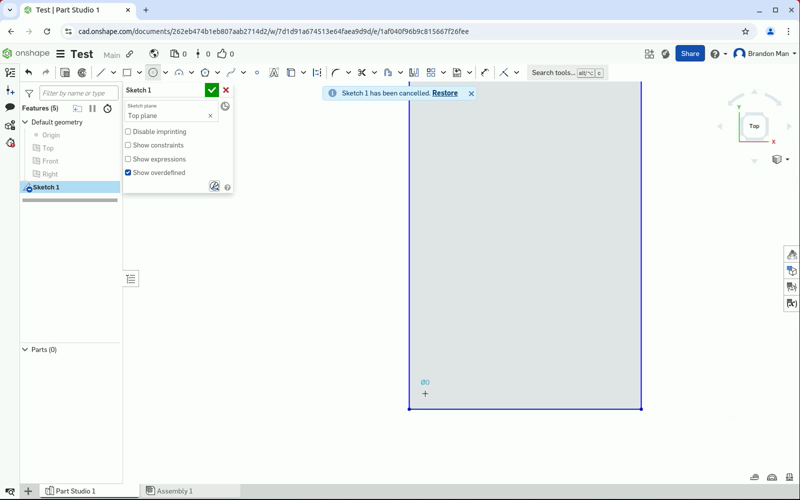
scroll(-6)
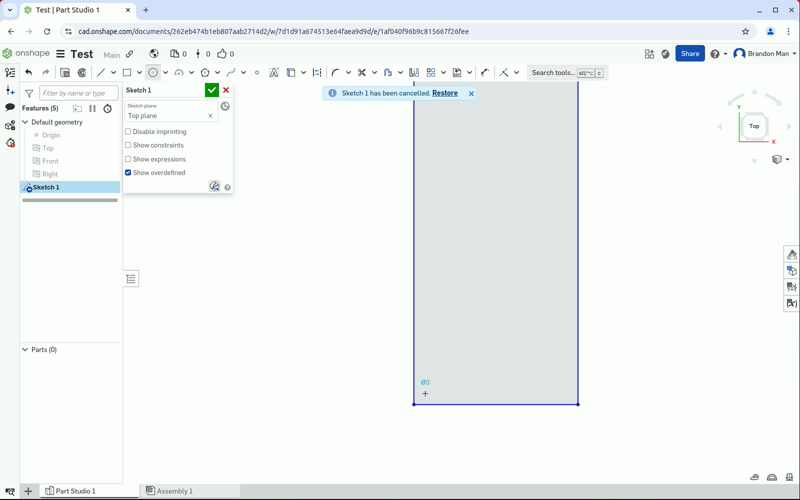
scroll(-6)
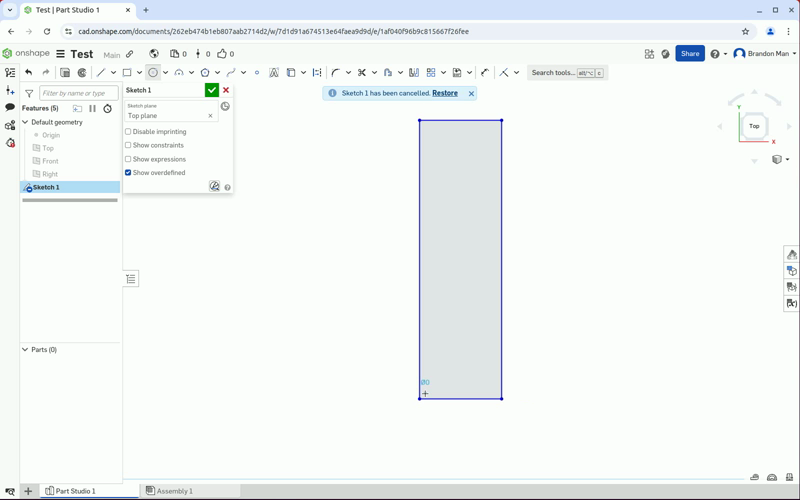
scroll(-6)
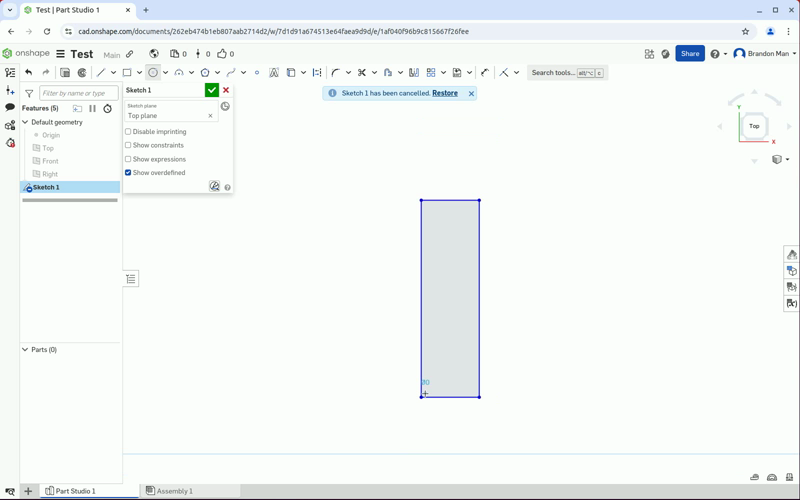
scroll(-6)
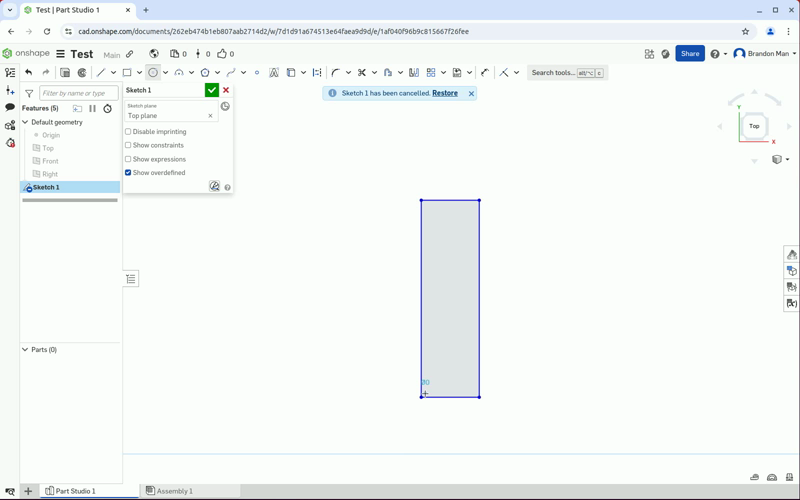
scroll(-6)
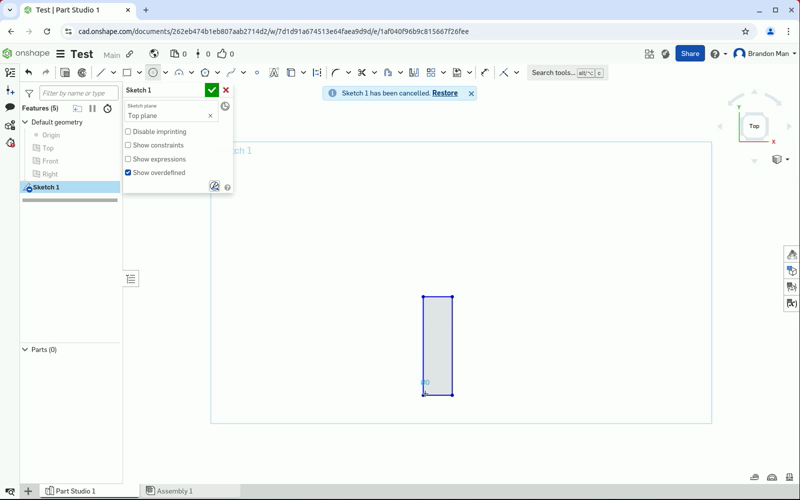
key_up(shift)
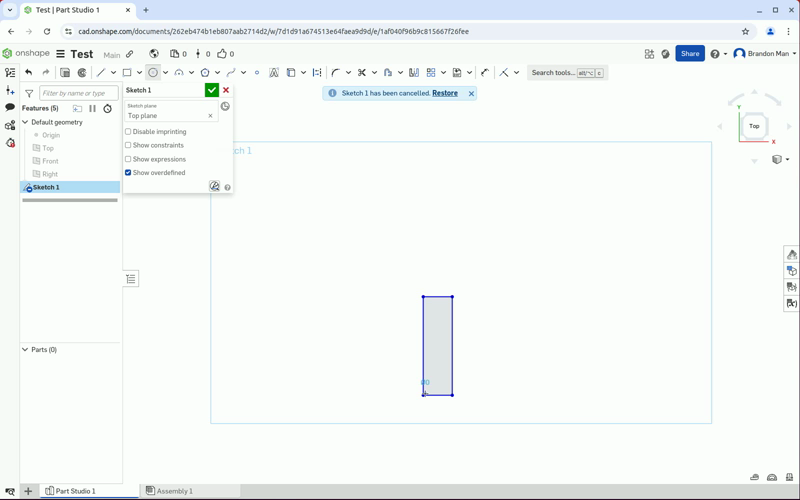
mouse_move(427, 393)
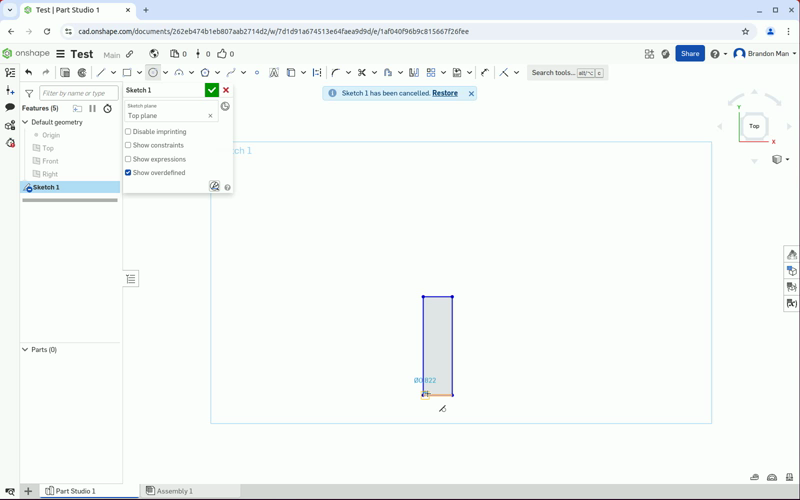
scroll(6)
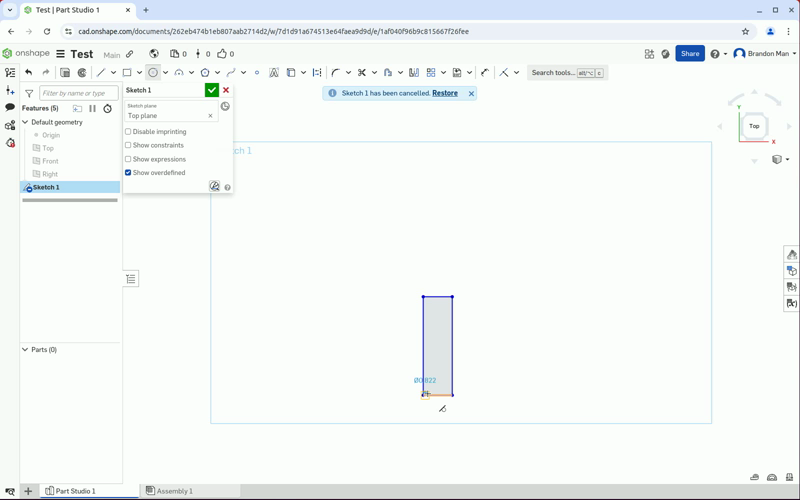
scroll(6)
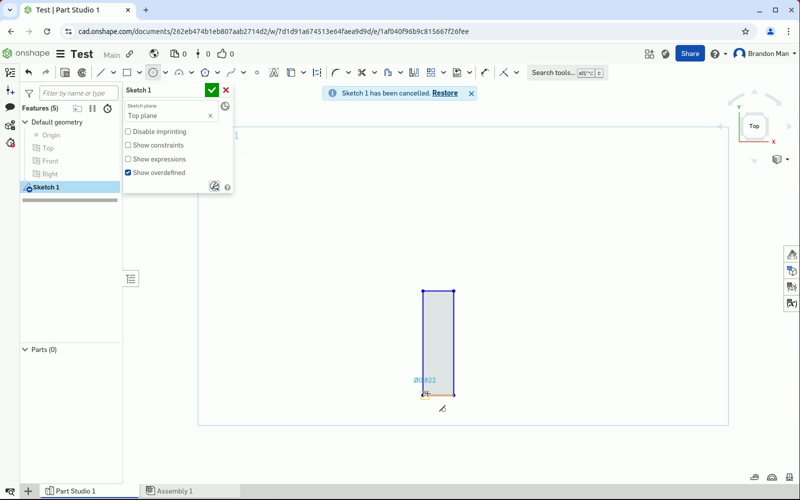
scroll(6)
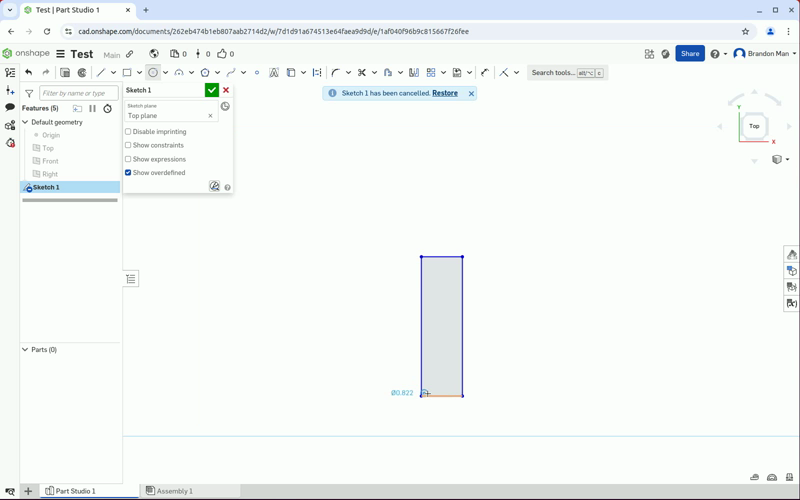
scroll(6)
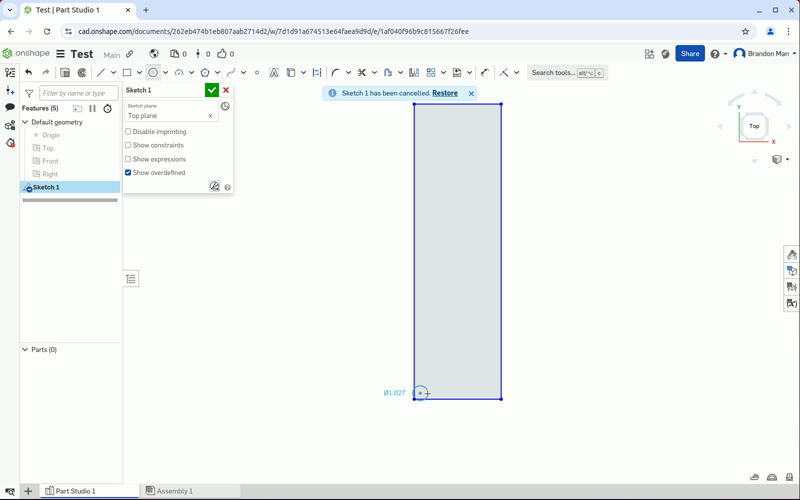
scroll(6)
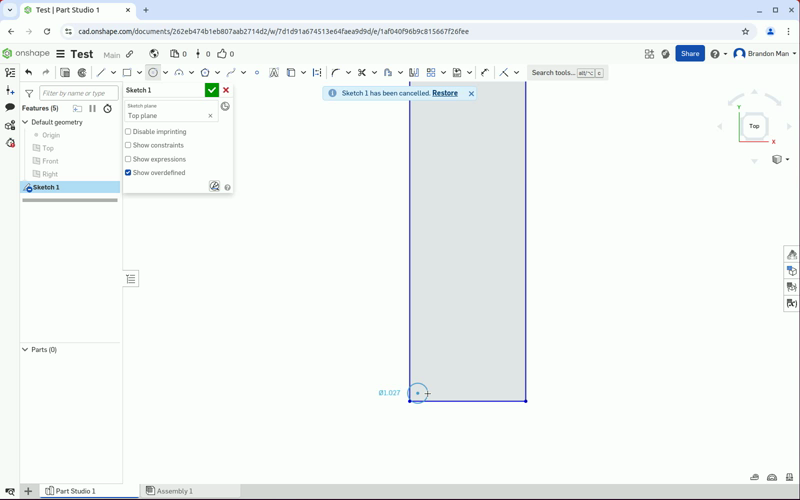
scroll(6)
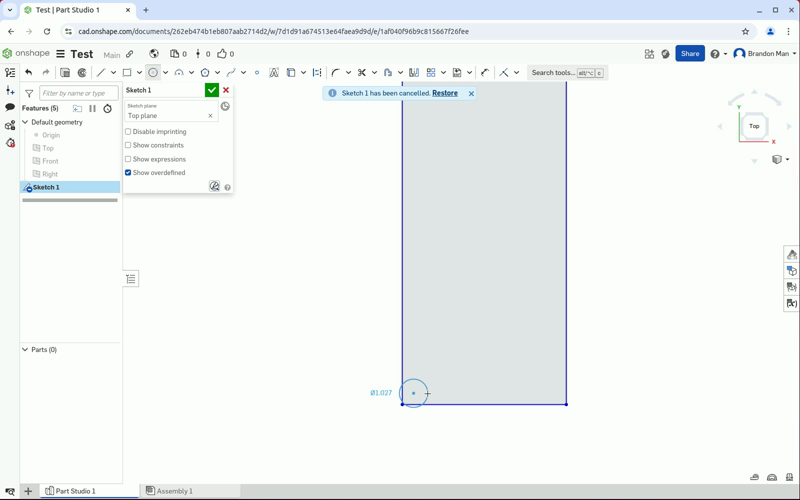
scroll(6)
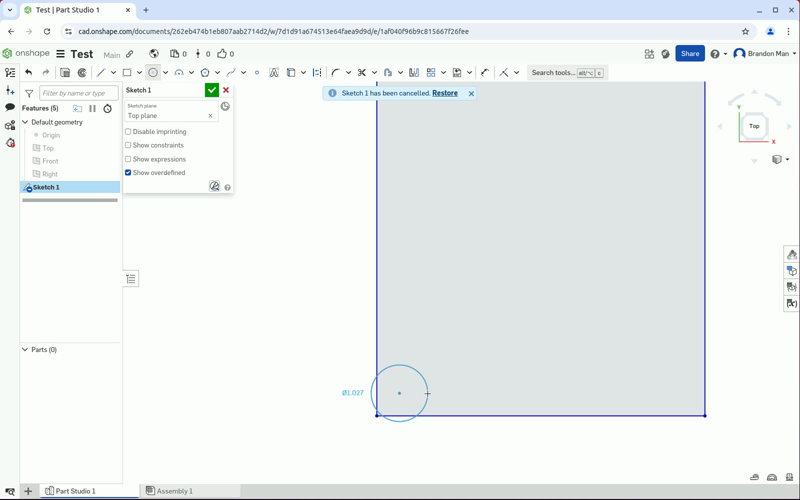
click(427, 393)
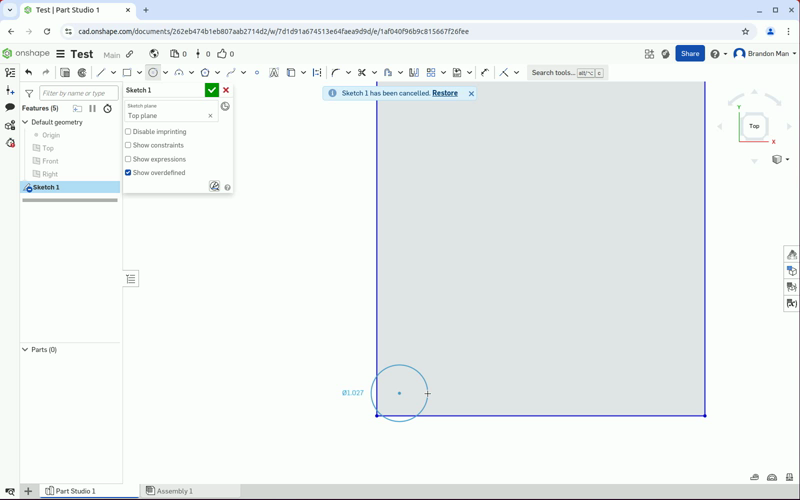
scroll(-6)
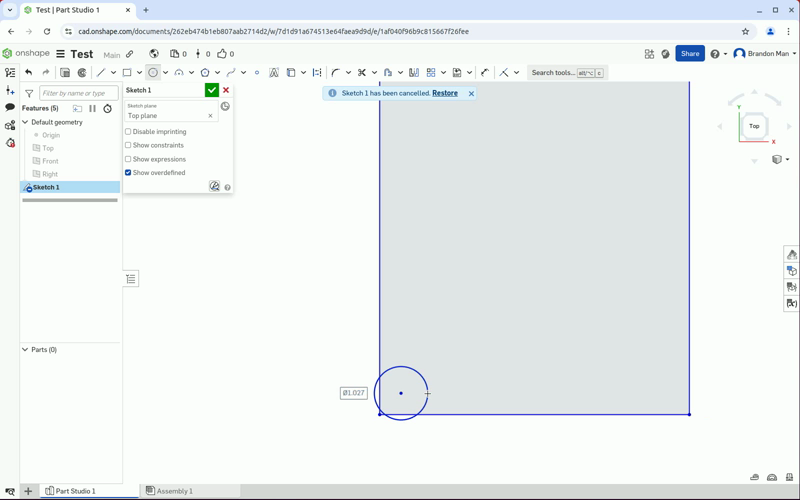
scroll(-6)
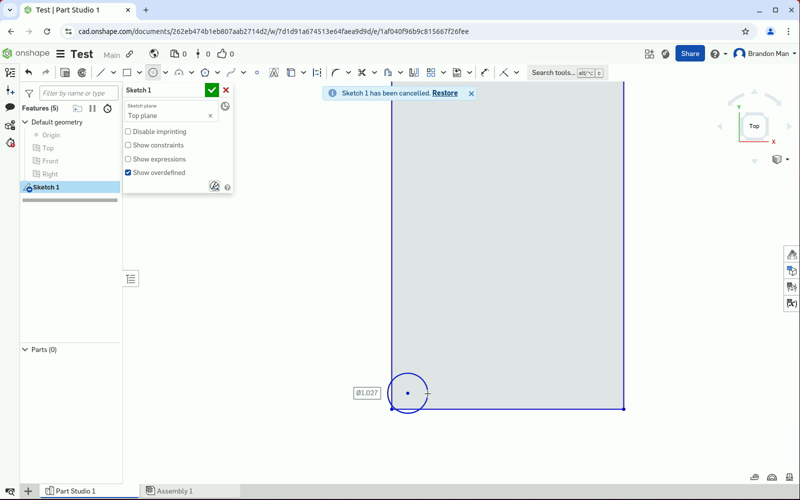
scroll(-6)
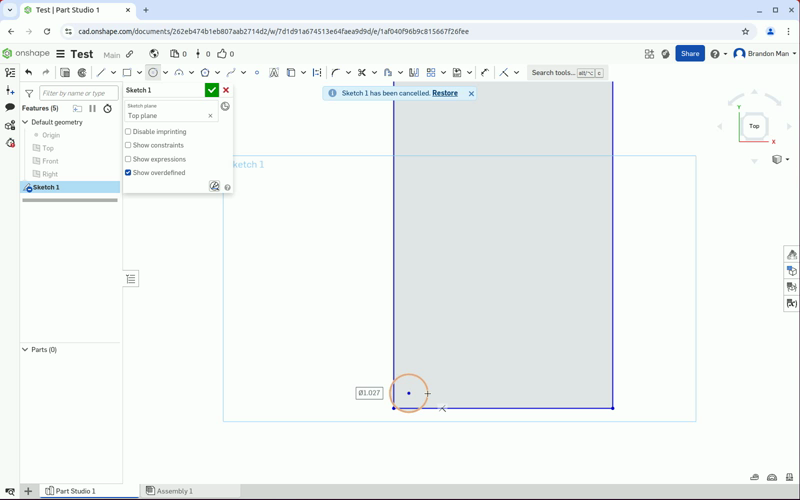
scroll(-6)
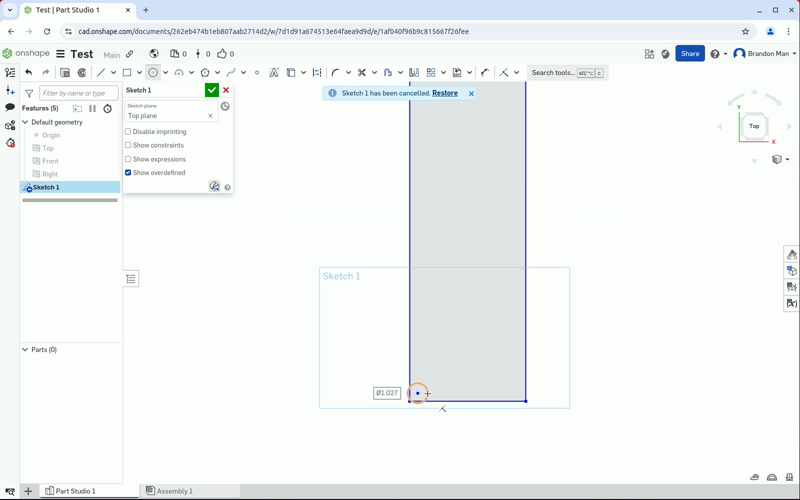
scroll(-6)
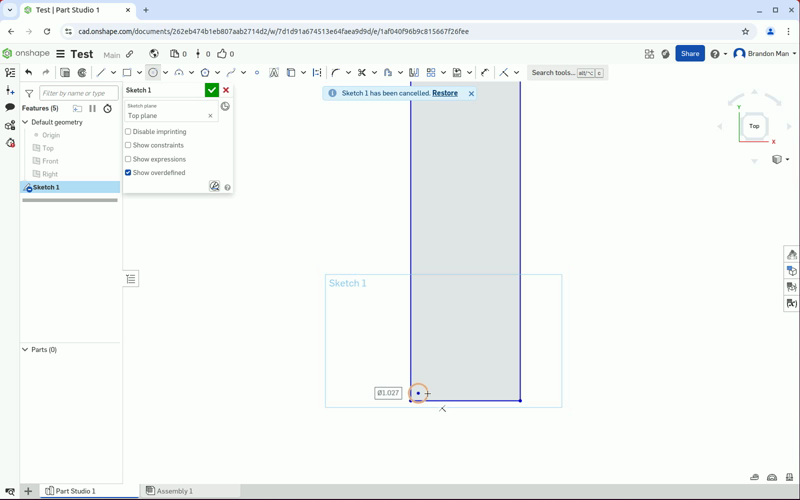
scroll(-6)
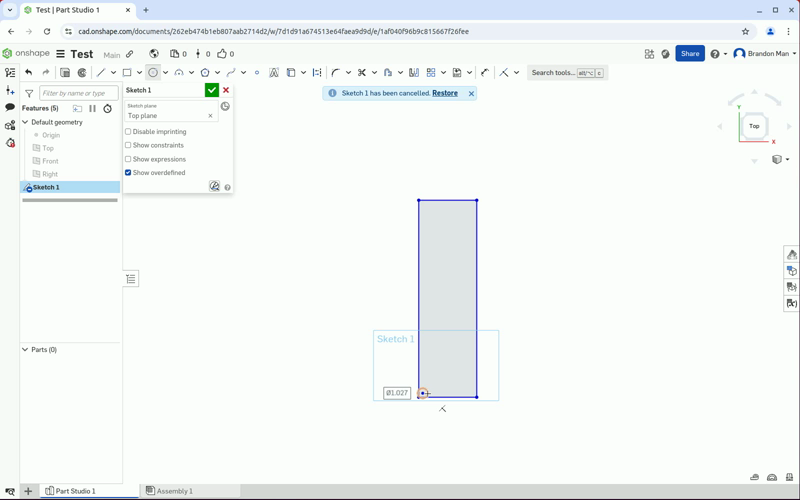
scroll(-6)
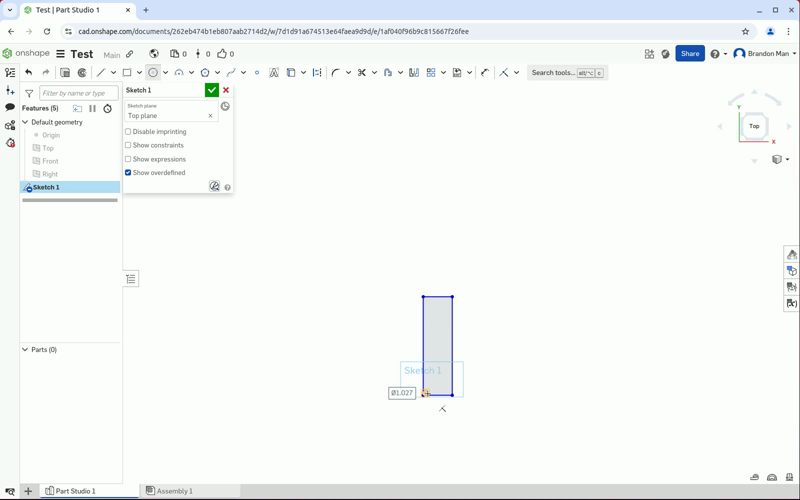
key(esc)
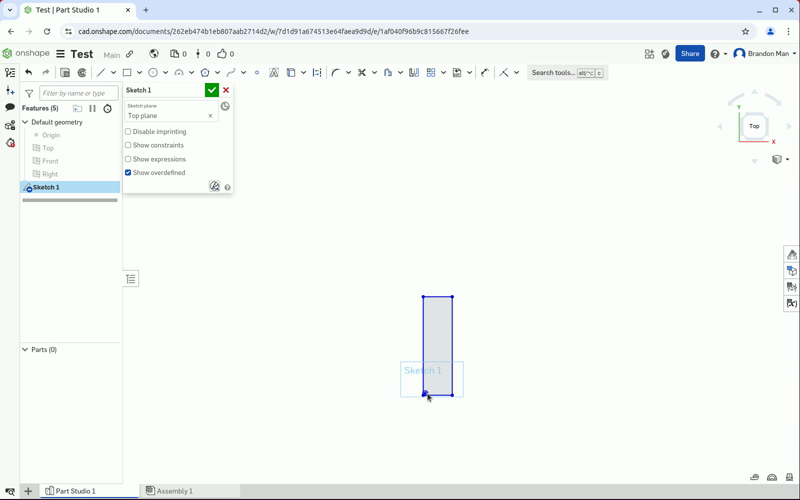
mouse_move(429, 382)
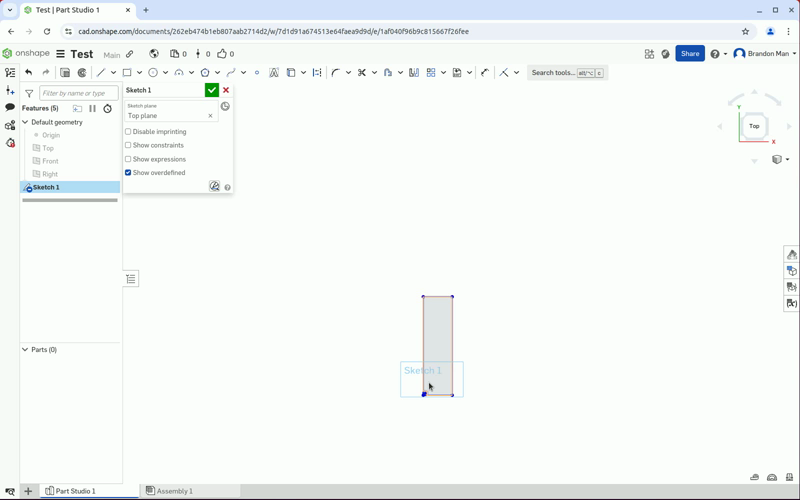
click(429, 382)
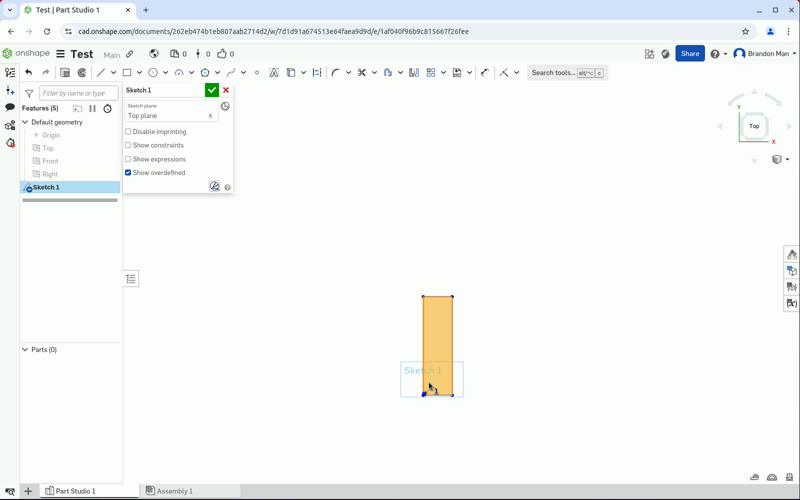
mouse_move(73, 352)
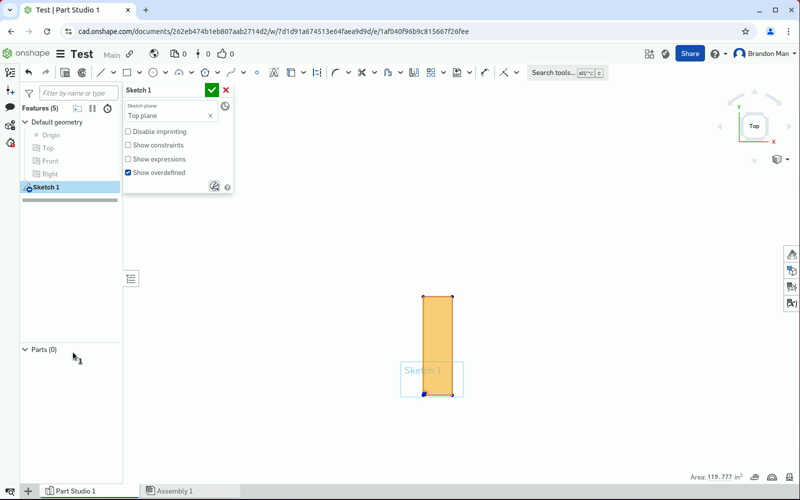
key(shift+y)
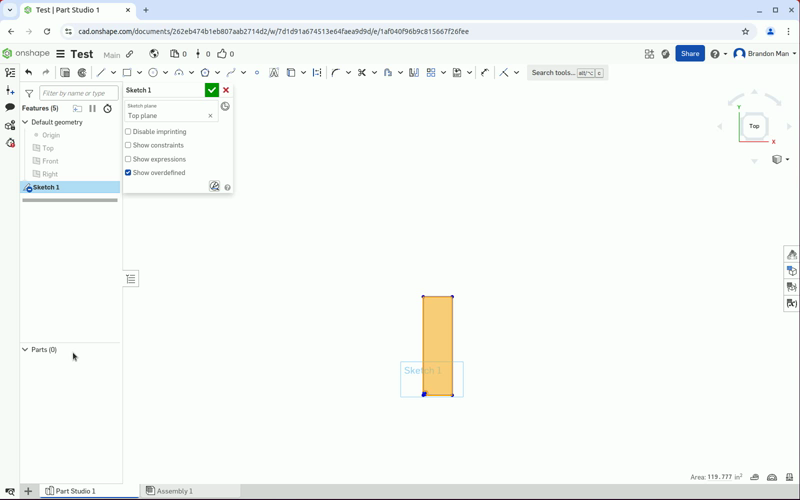
key(shift+e)
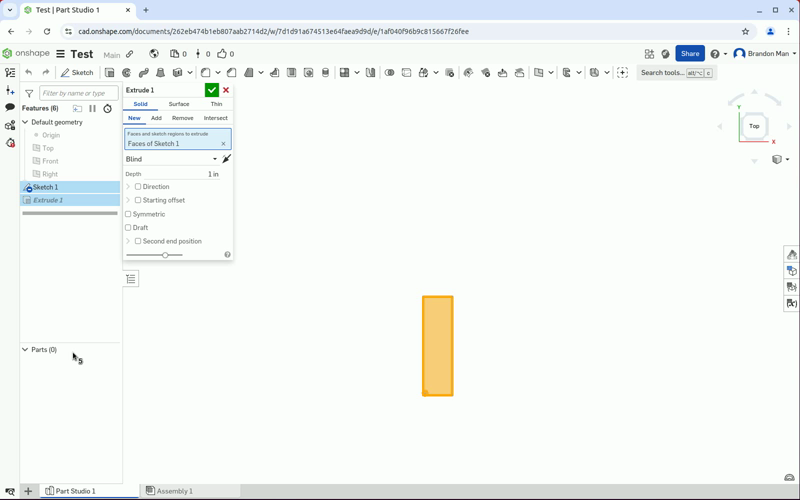
mouse_move(143, 106)
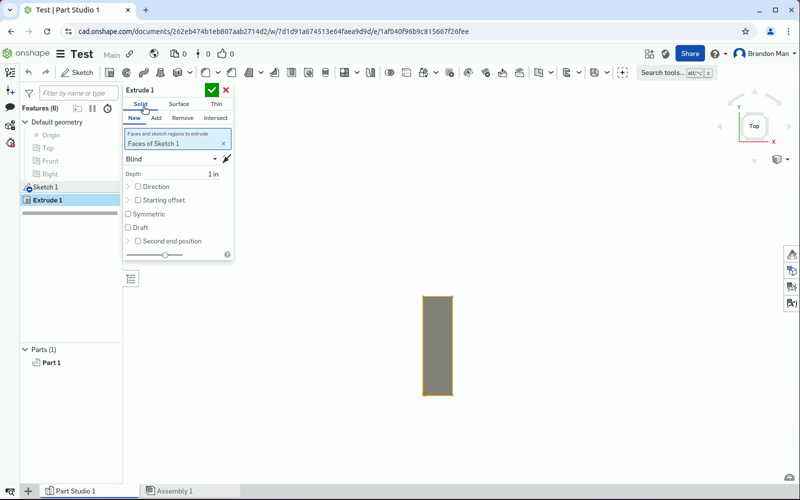
click(143, 106)
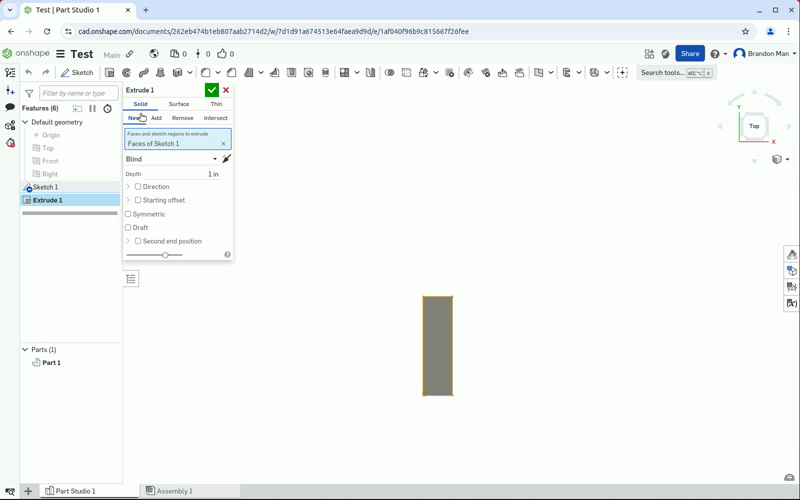
mouse_move(137, 120)
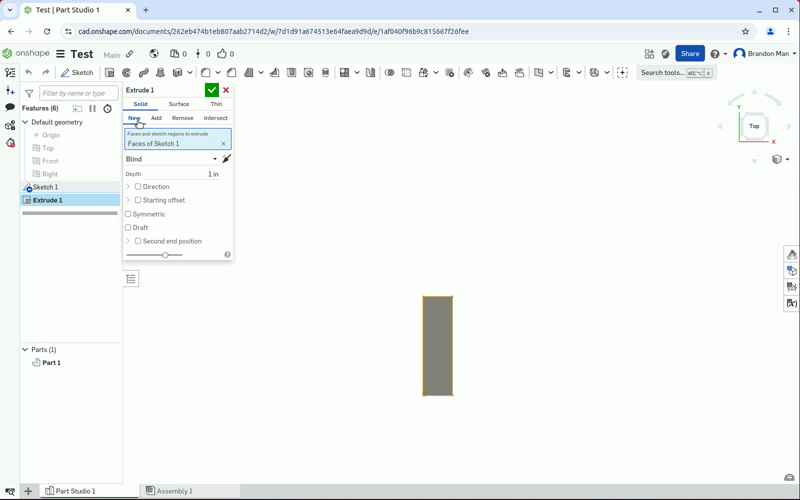
click(137, 120)
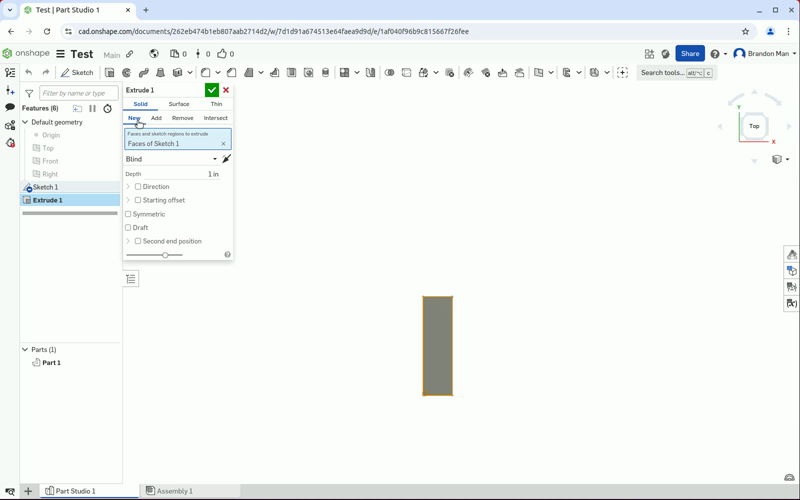
key(tab, 4)
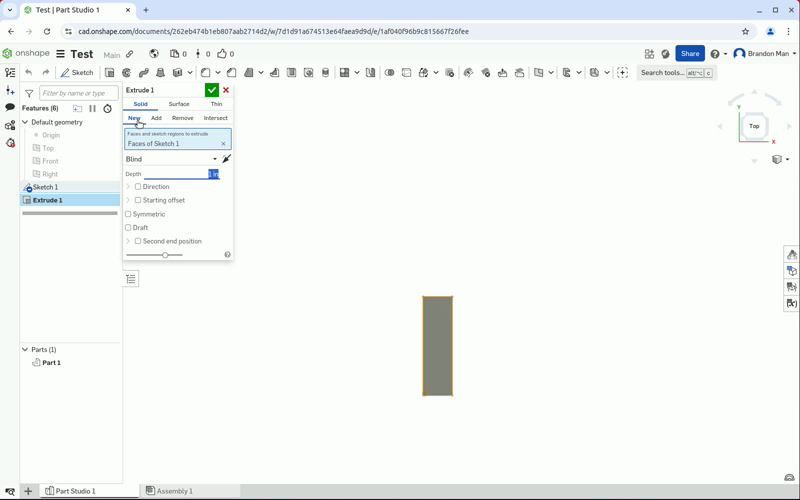
text(0.241)
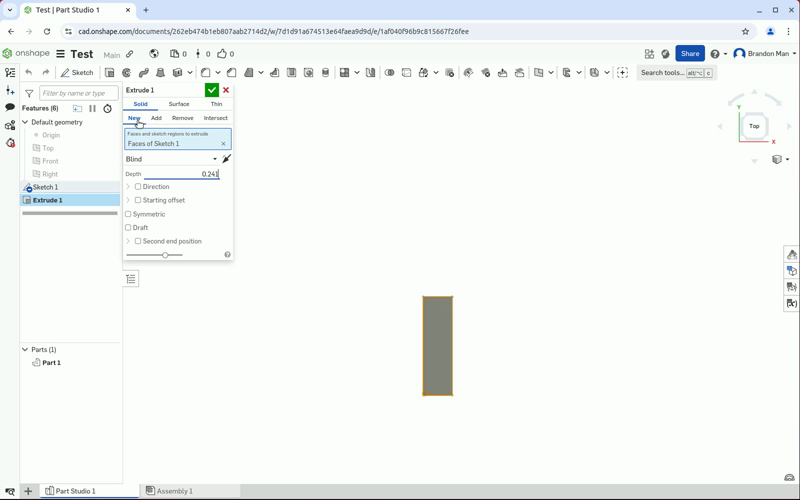
key(enter)
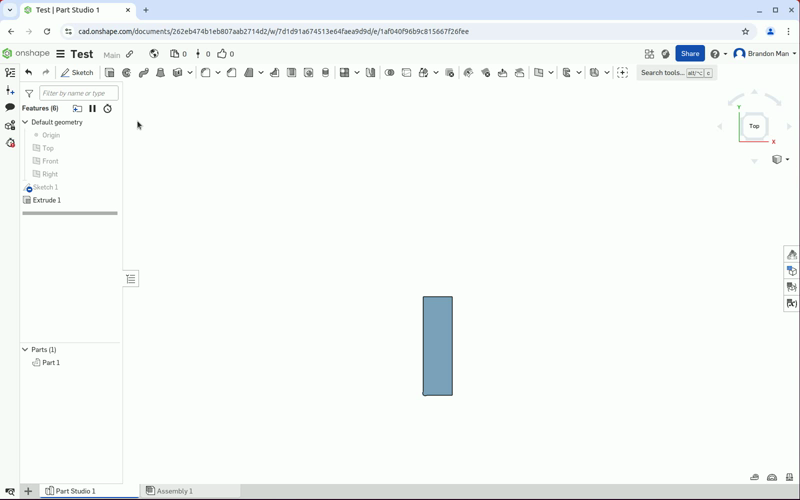
key(shift+h)
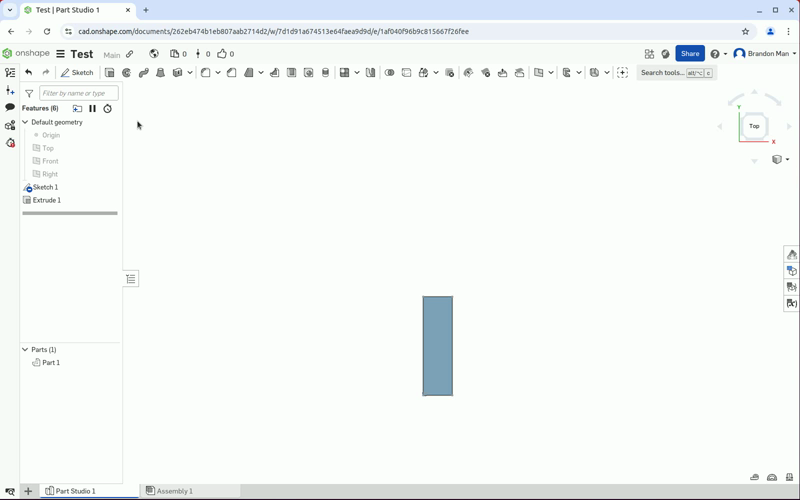
key(shift+h)
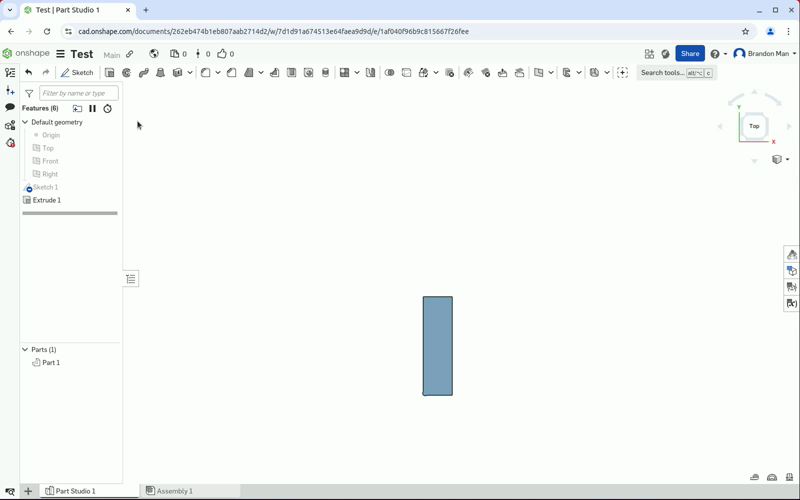
mouse_move(73, 189)
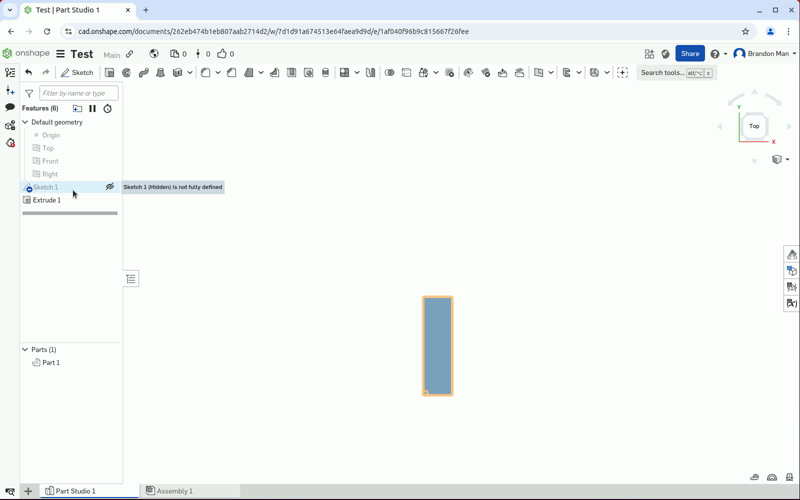
click(73, 189)
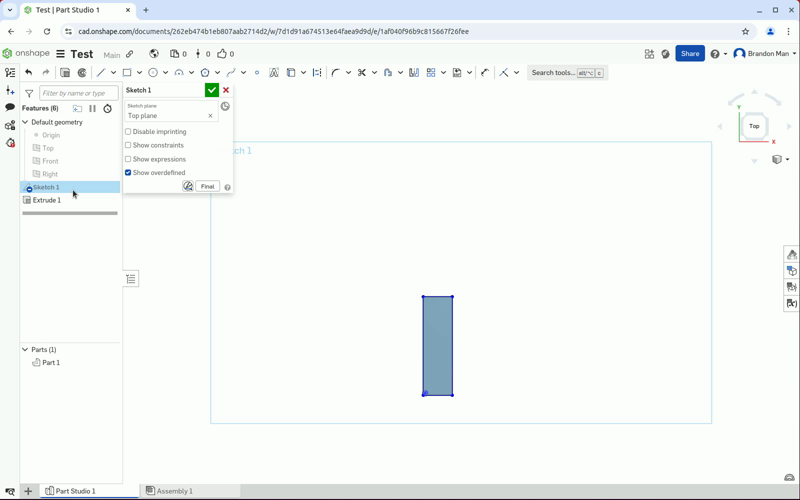
mouse_move(229, 92)
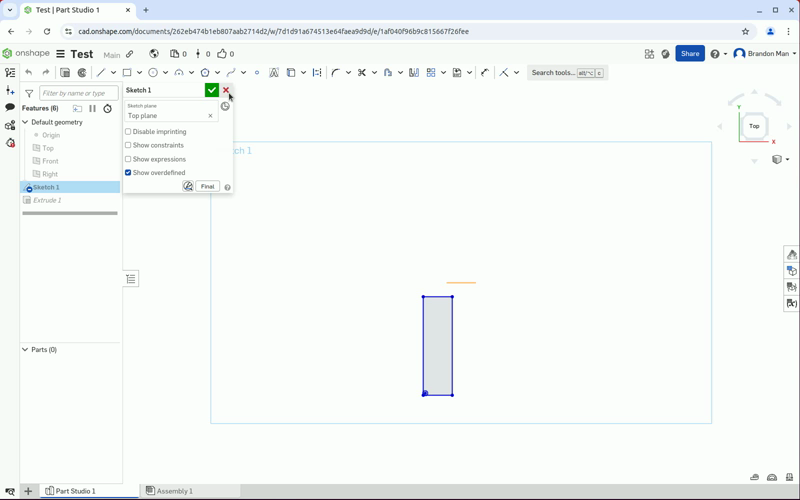
click(229, 92)
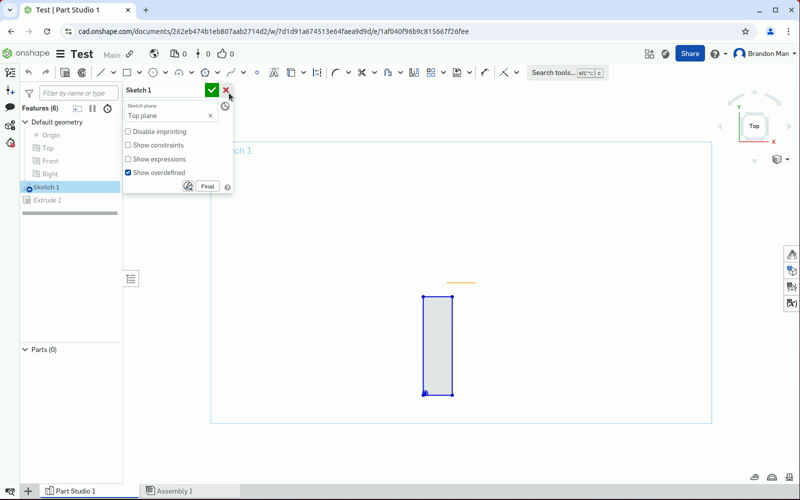
key(shift+s)
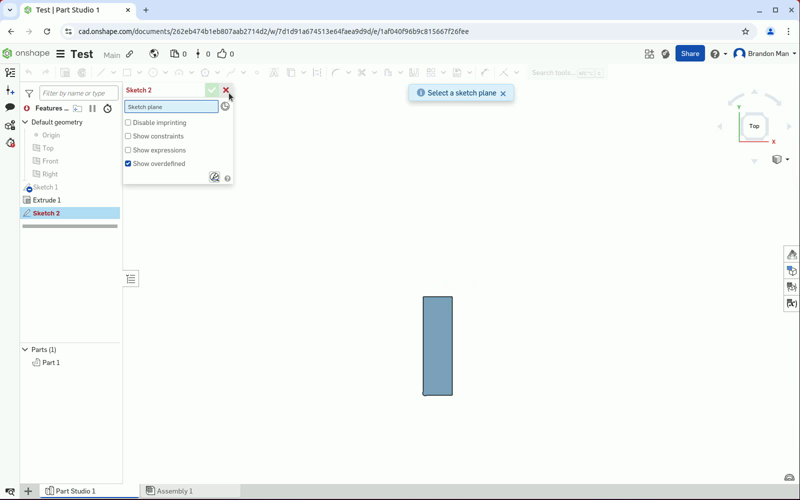
mouse_move(73, 150)
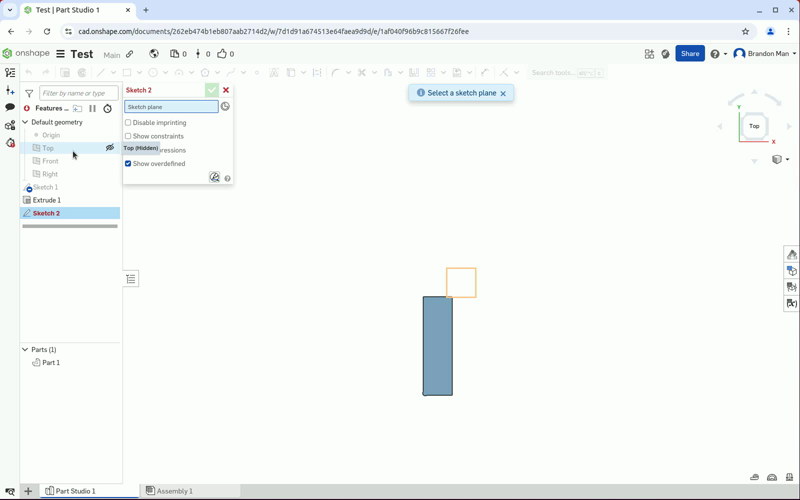
click(73, 150)
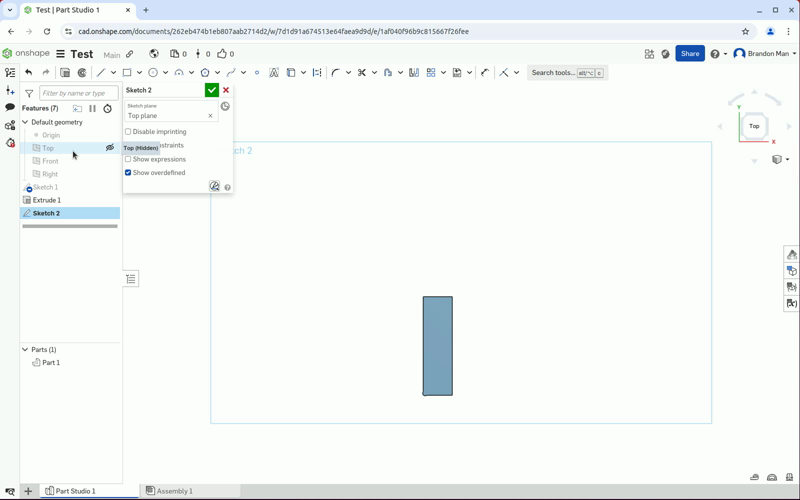
mouse_move(73, 352)
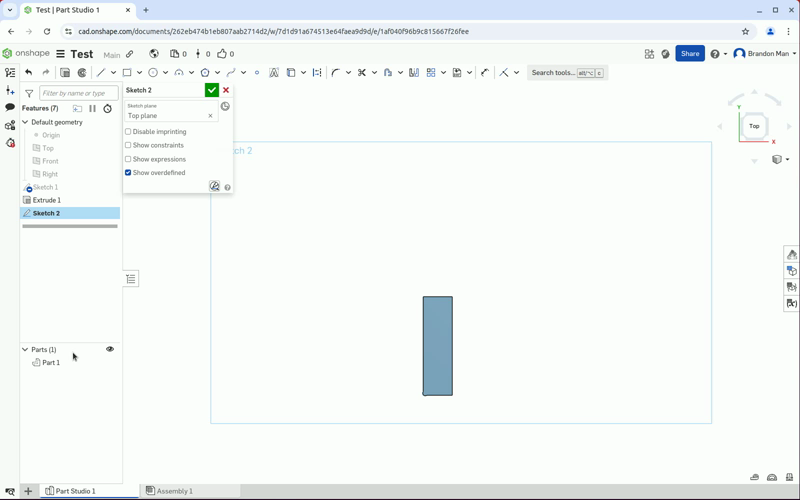
key(y)
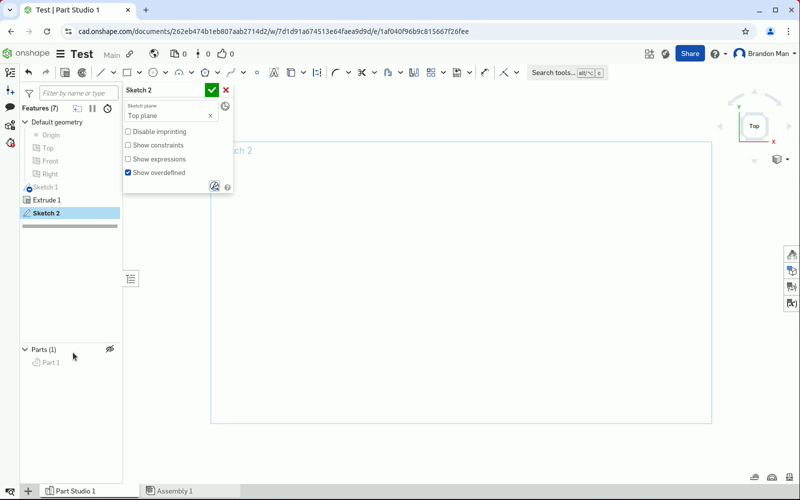
key(l)
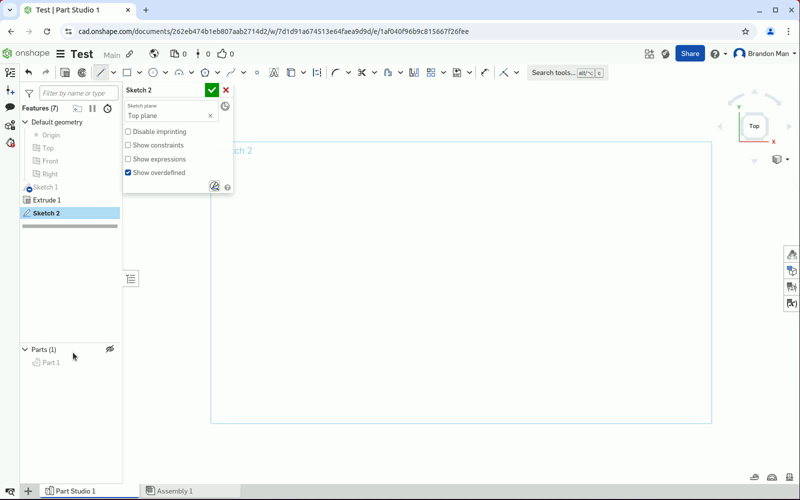
key_down(shift)
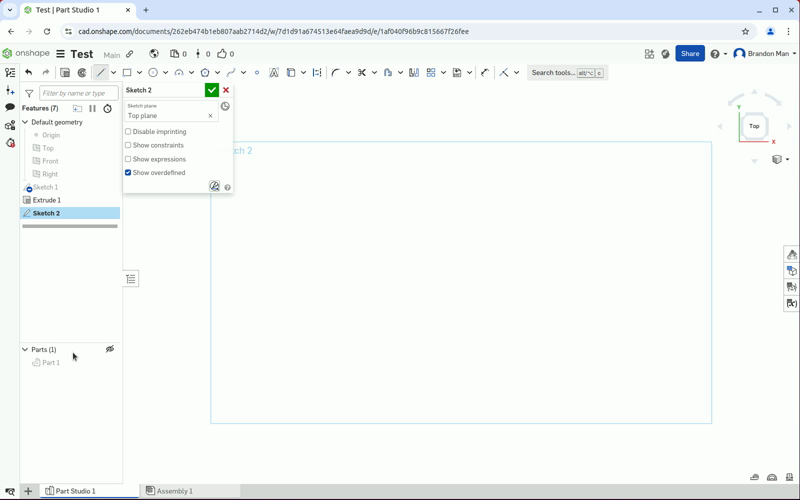
mouse_move(423, 297)
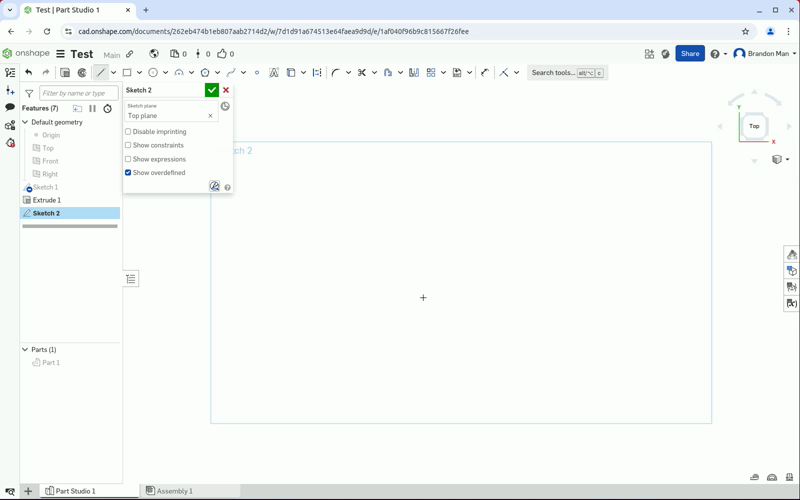
click(423, 297)
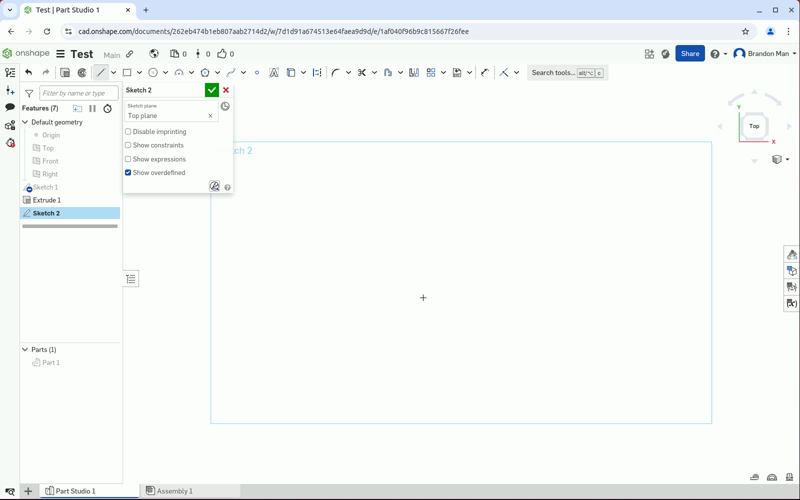
key_up(shift)
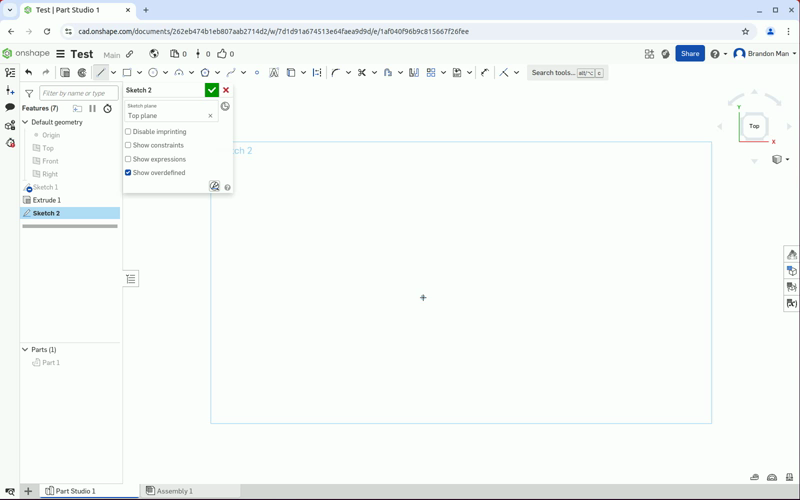
key_down(shift)
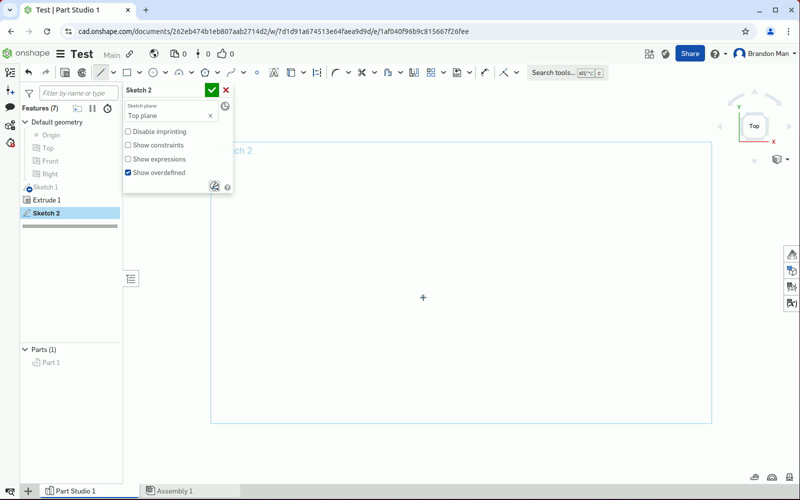
mouse_move(453, 297)
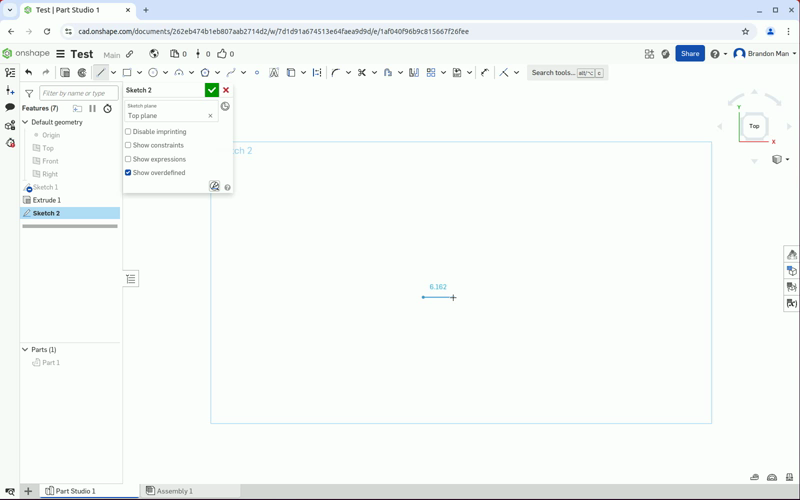
mouse_move(452, 297)
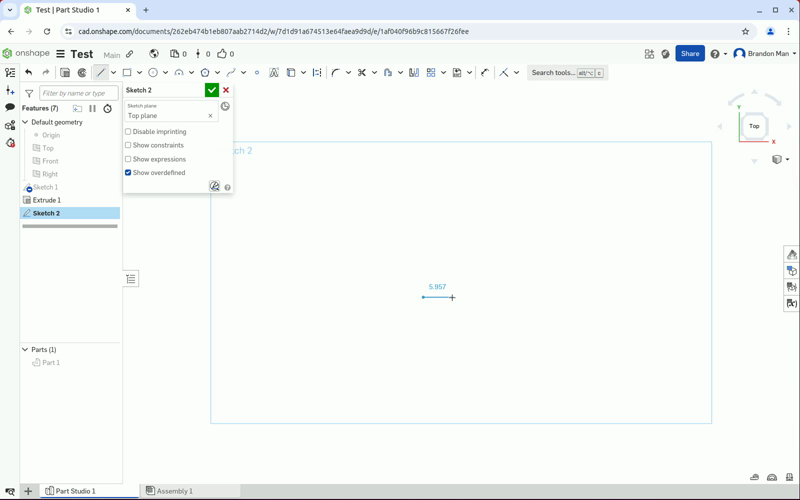
click(452, 297)
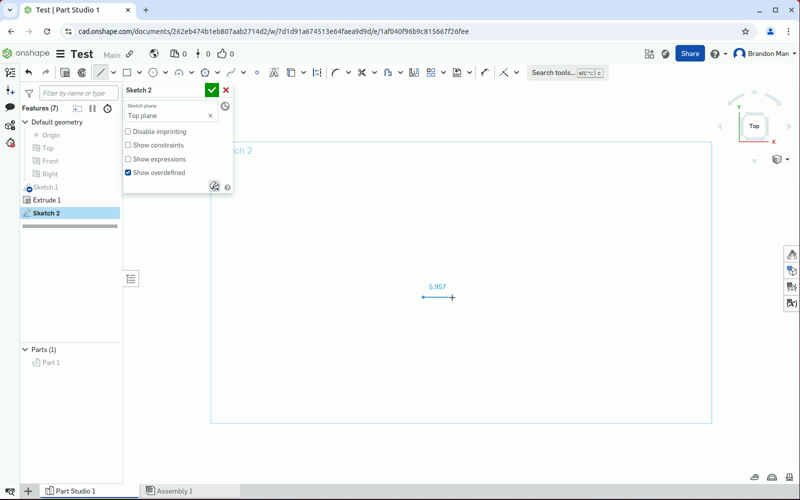
key_up(shift)
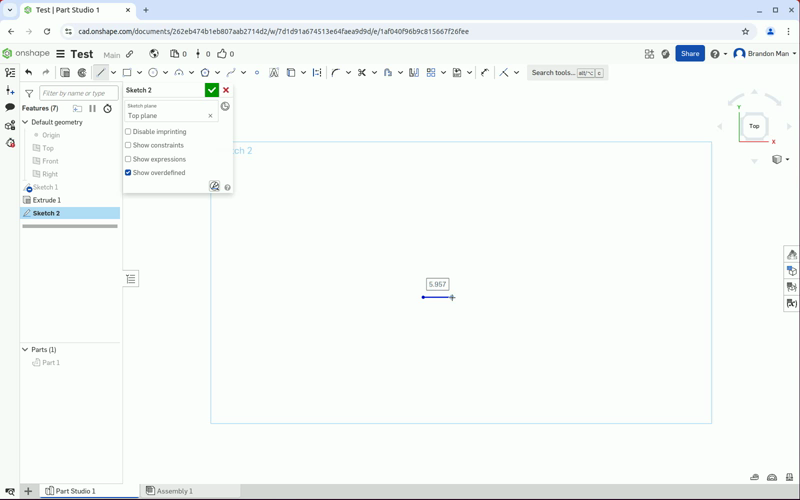
key_down(shift)
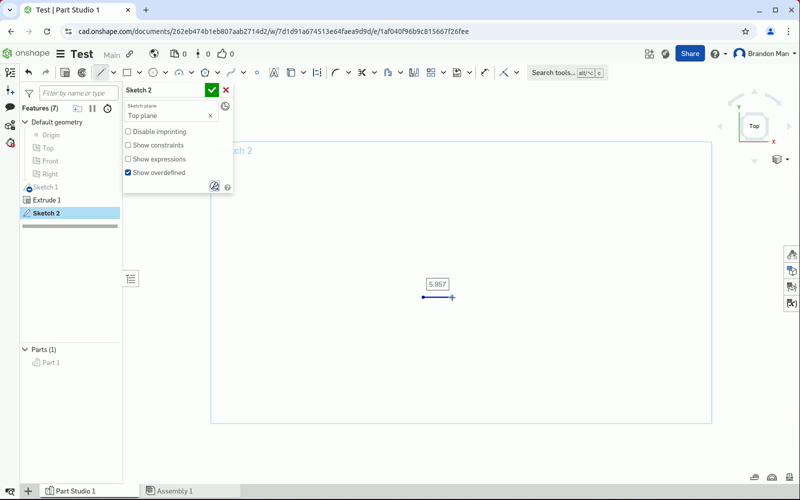
mouse_move(482, 297)
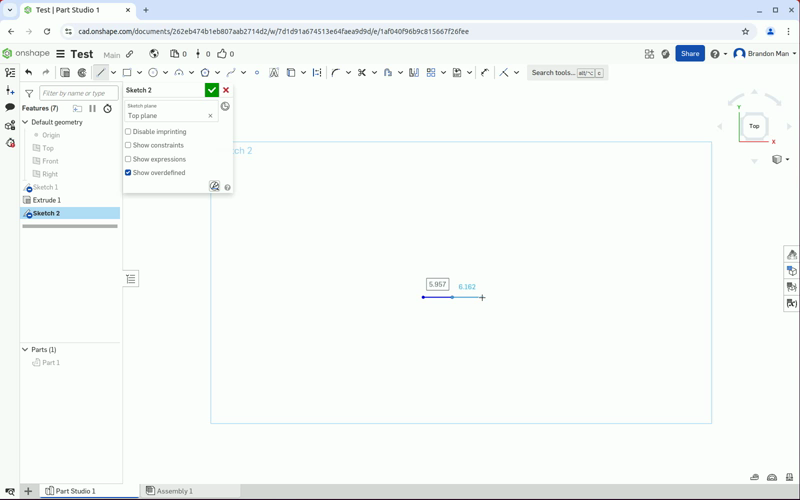
mouse_move(497, 297)
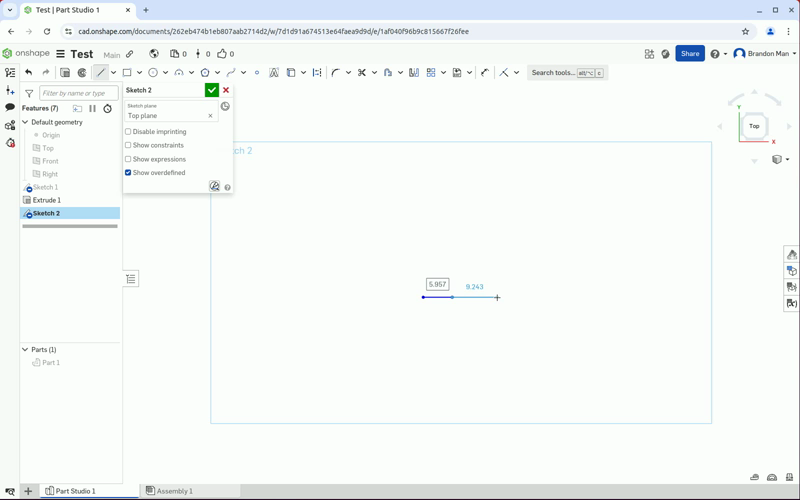
click(497, 297)
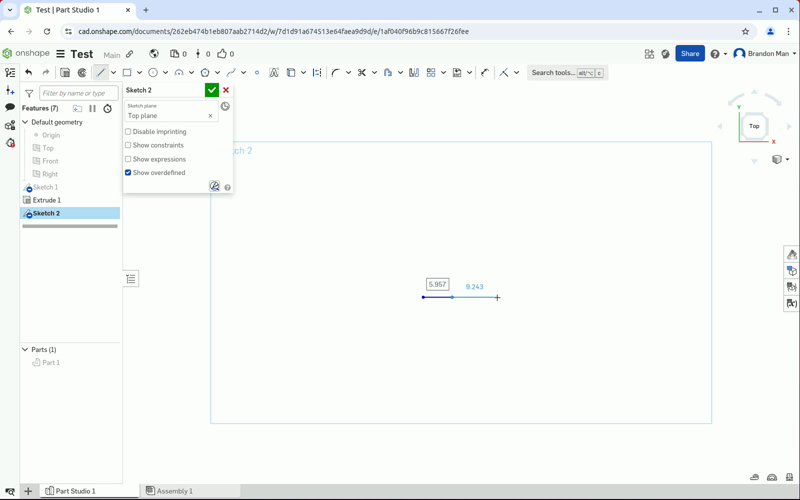
key_up(shift)
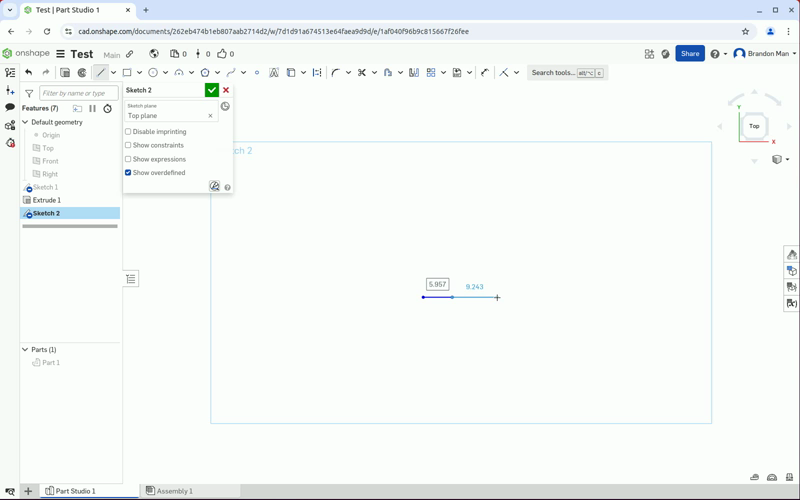
key_down(shift)
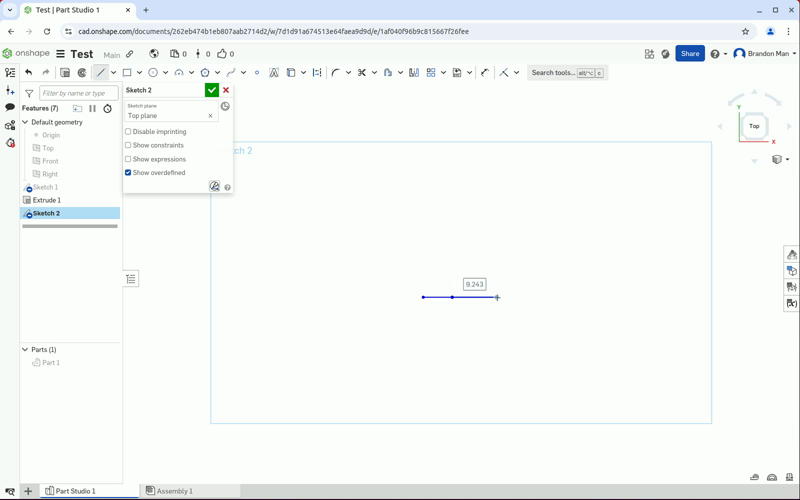
mouse_move(527, 297)
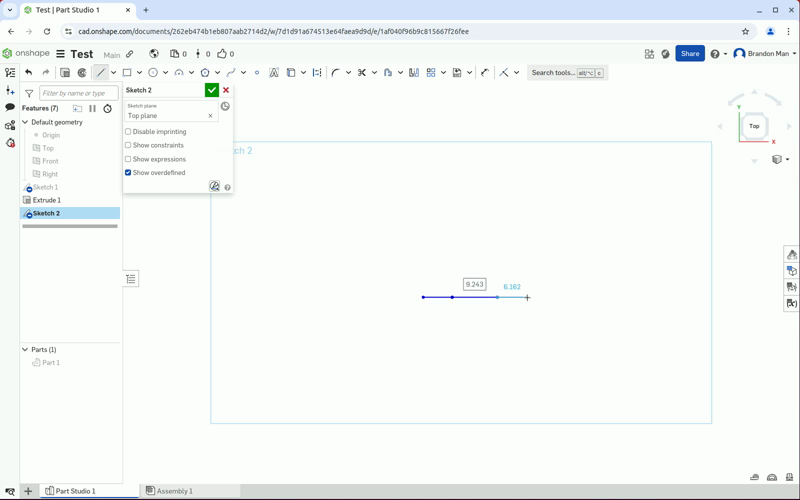
mouse_move(497, 268)
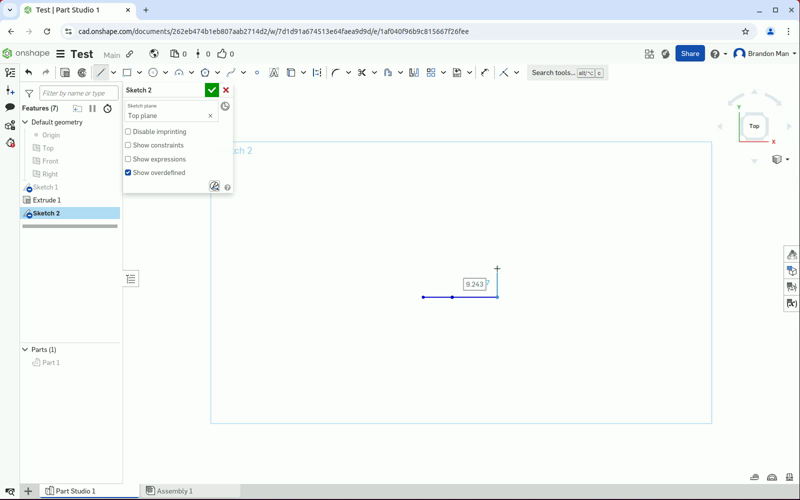
click(497, 268)
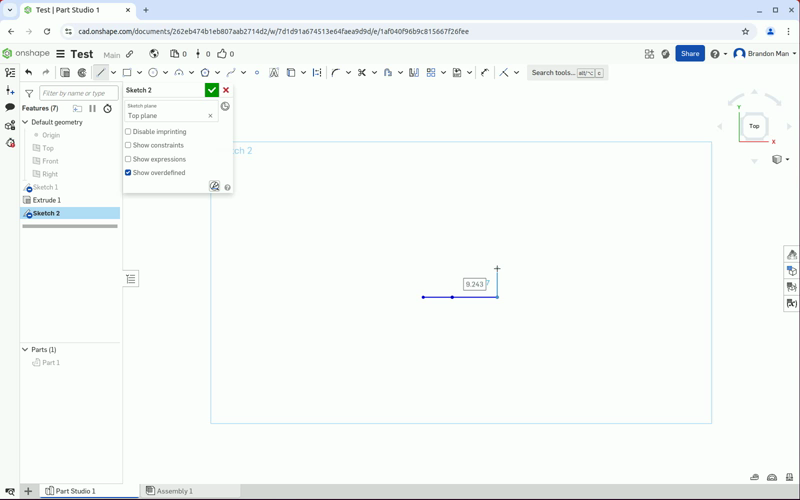
key_up(shift)
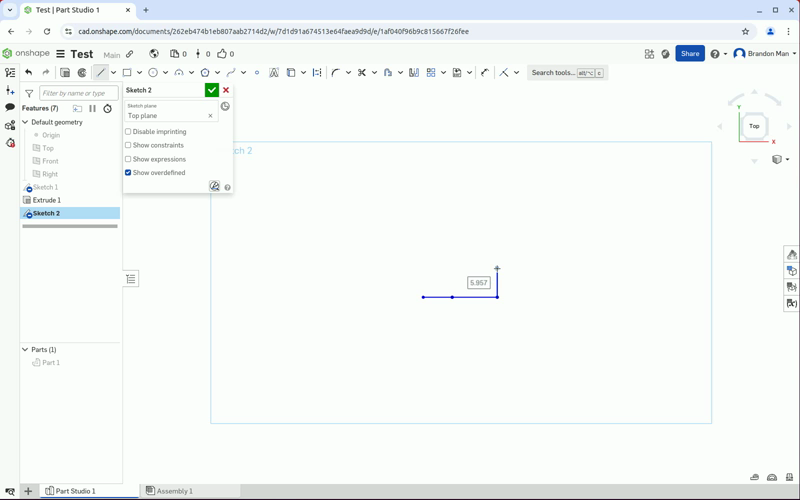
key_down(shift)
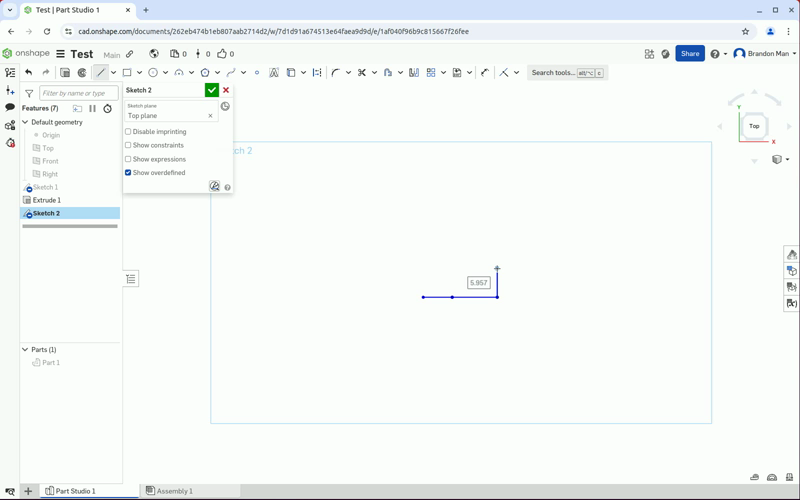
mouse_move(423, 268)
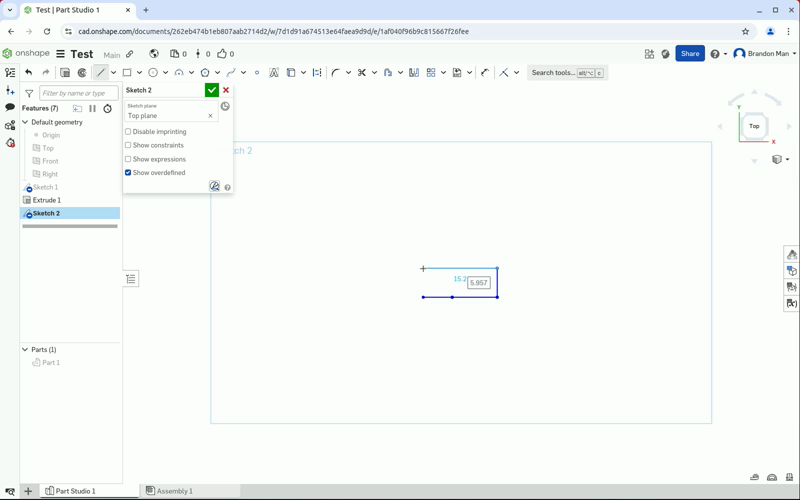
click(423, 268)
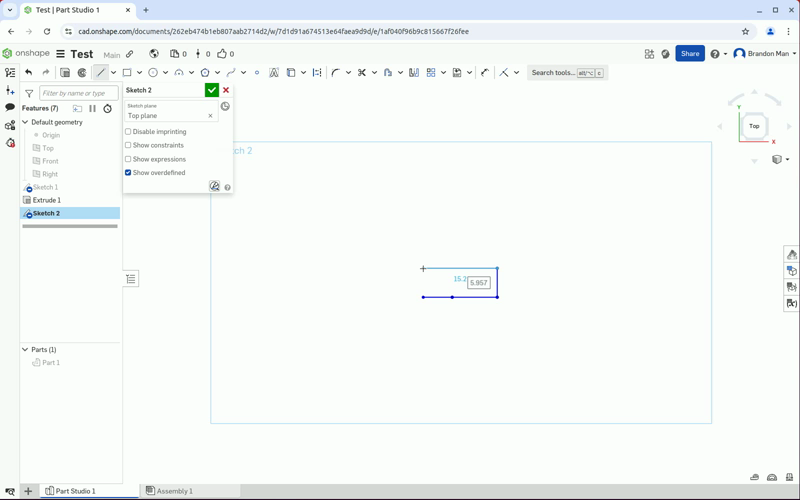
key_up(shift)
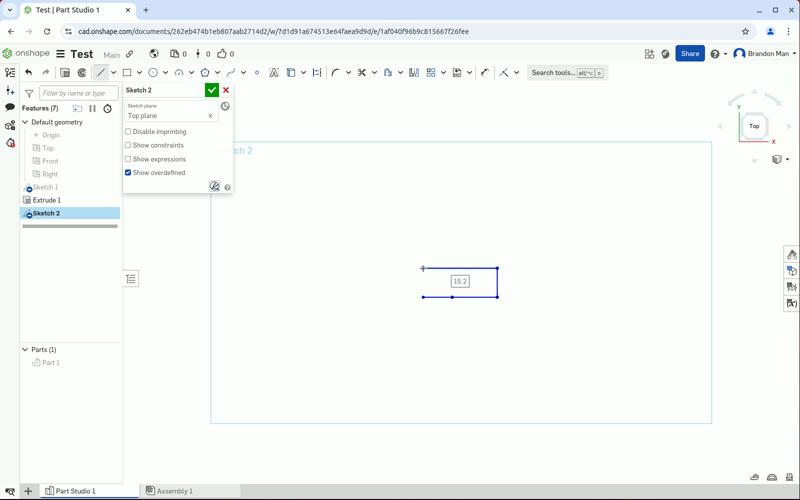
mouse_move(453, 268)
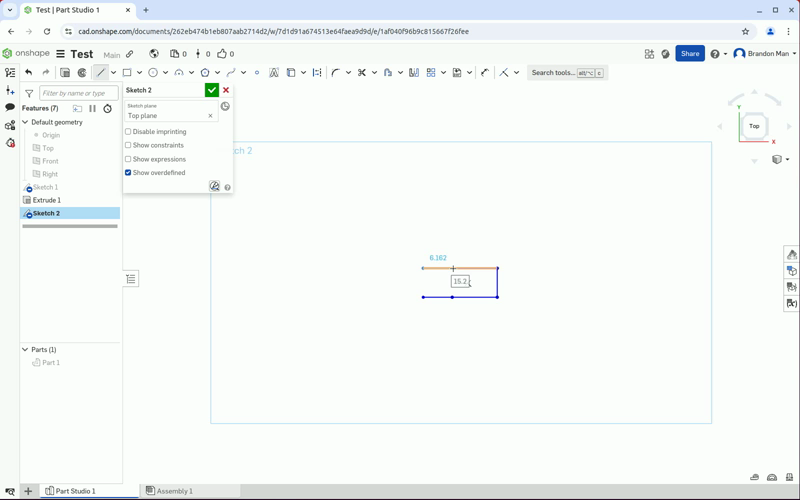
key_down(shift)
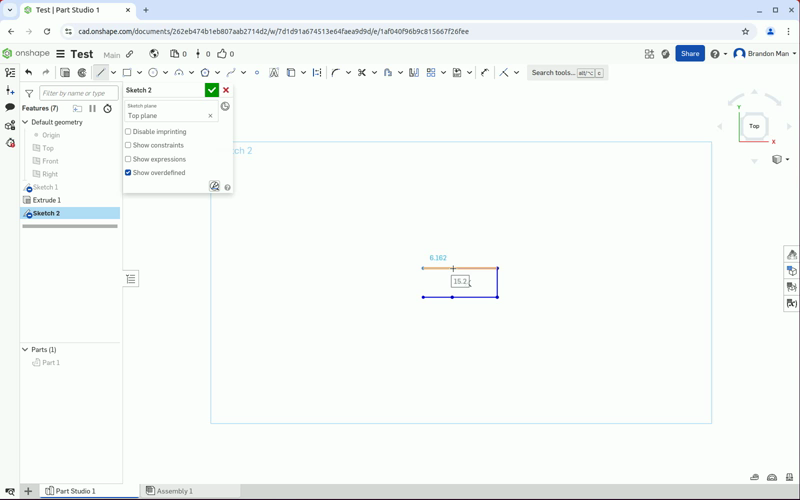
mouse_move(423, 297)
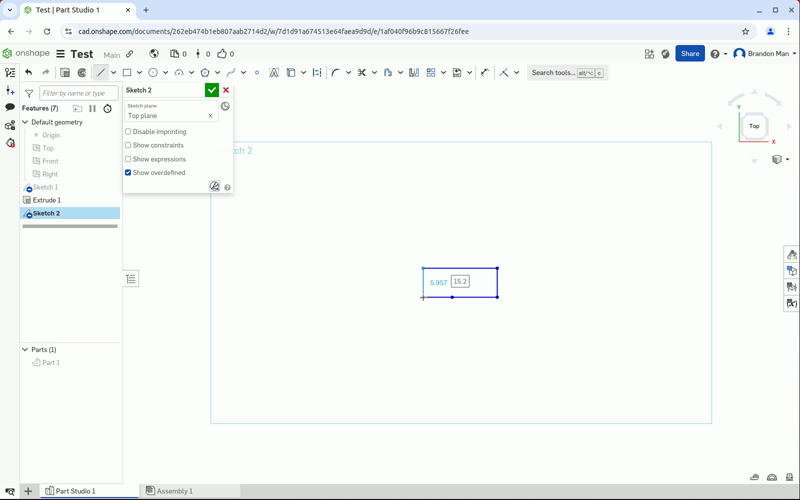
key_up(shift)
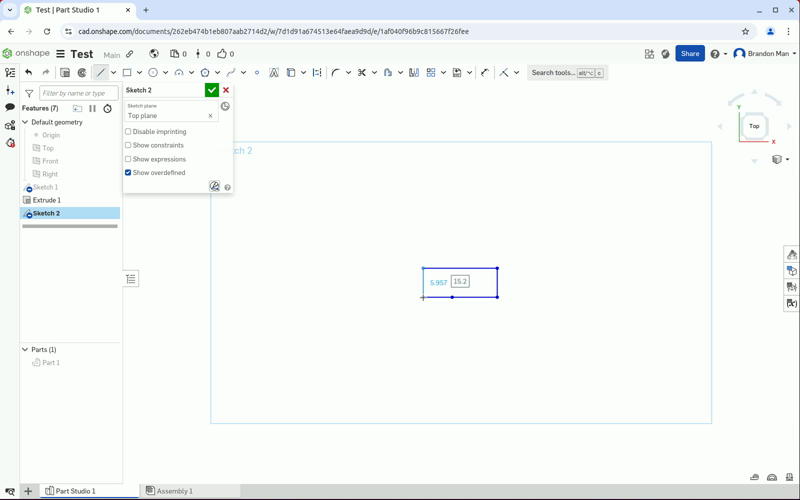
click(423, 297)
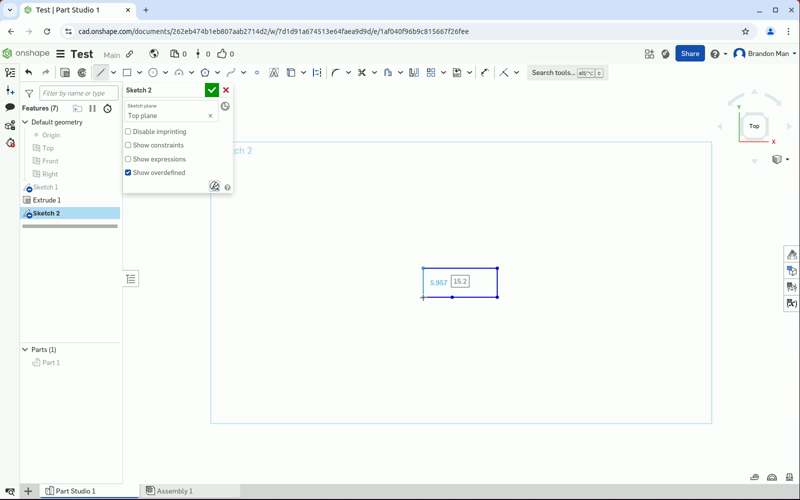
key(esc)
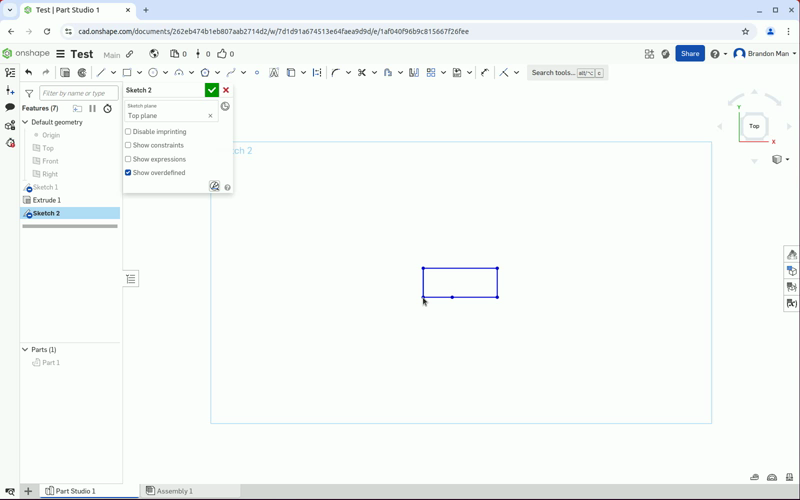
key(c)
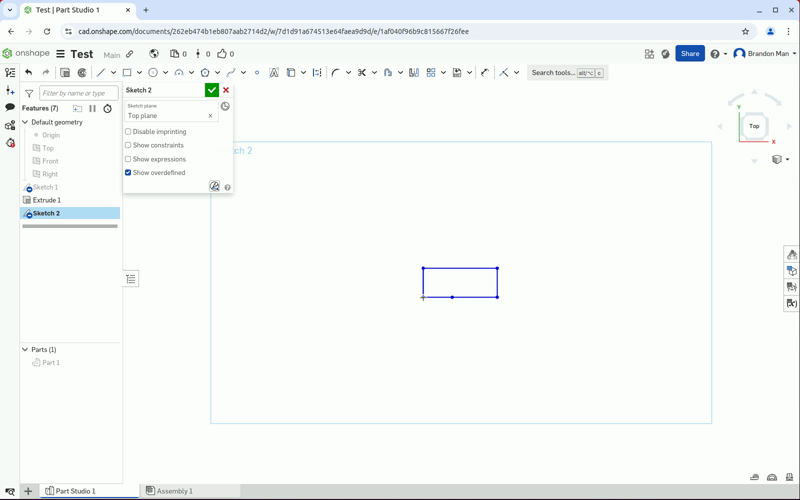
key_down(shift)
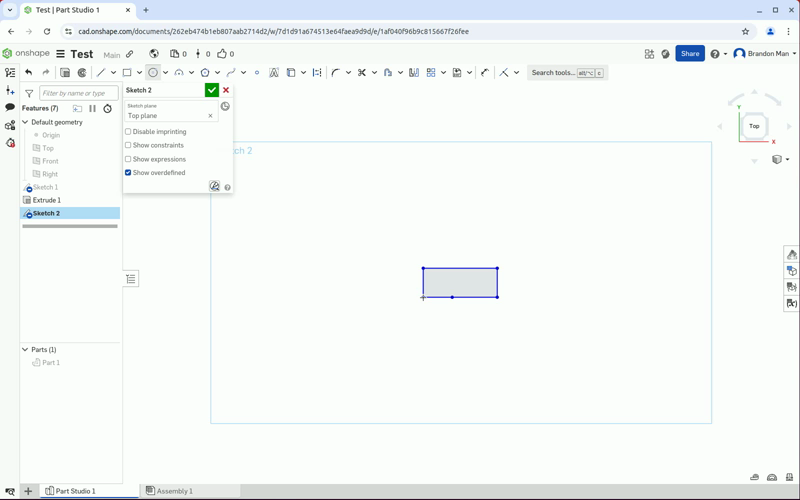
mouse_move(425, 270)
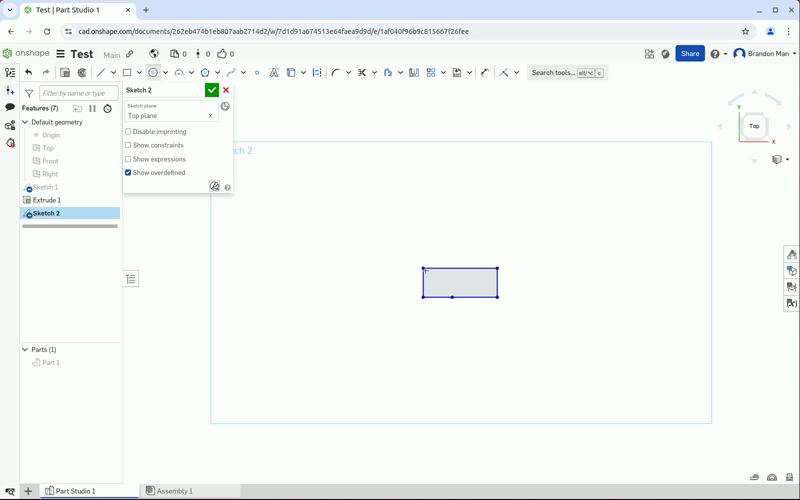
scroll(6)
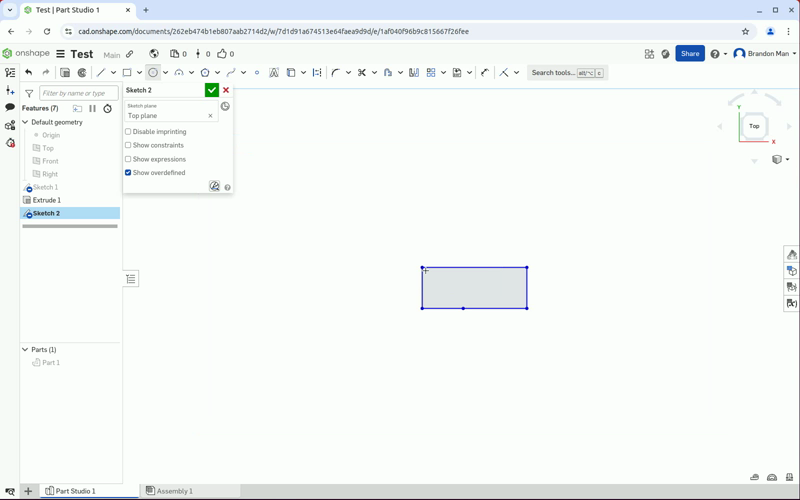
scroll(6)
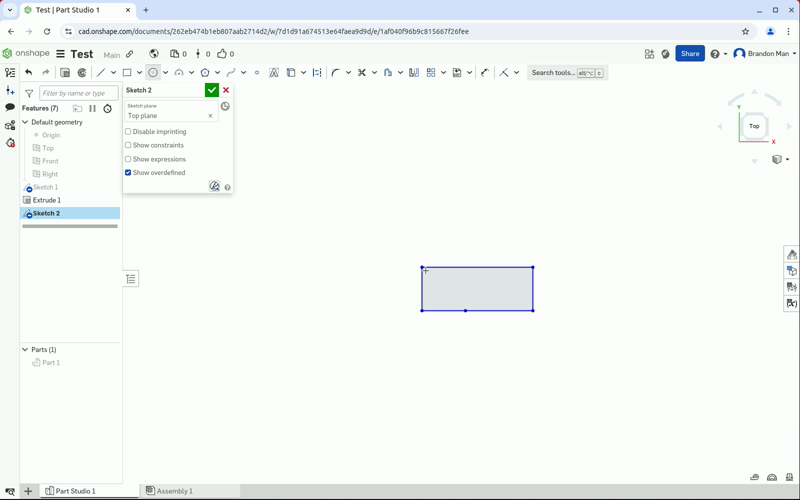
scroll(6)
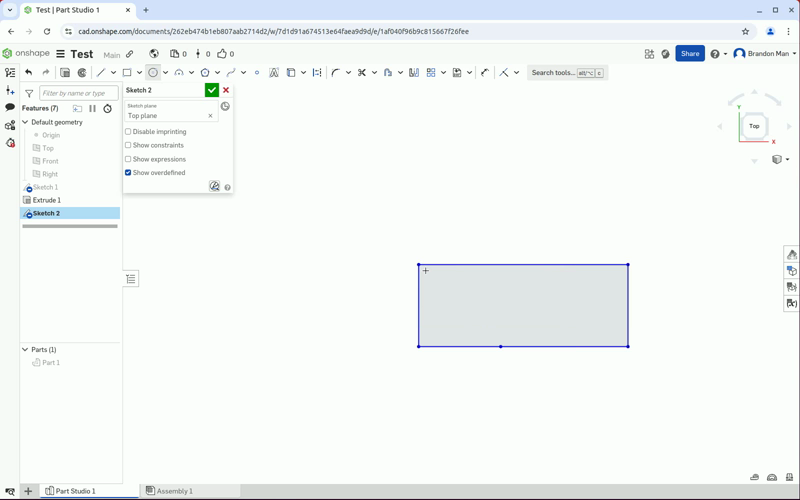
scroll(6)
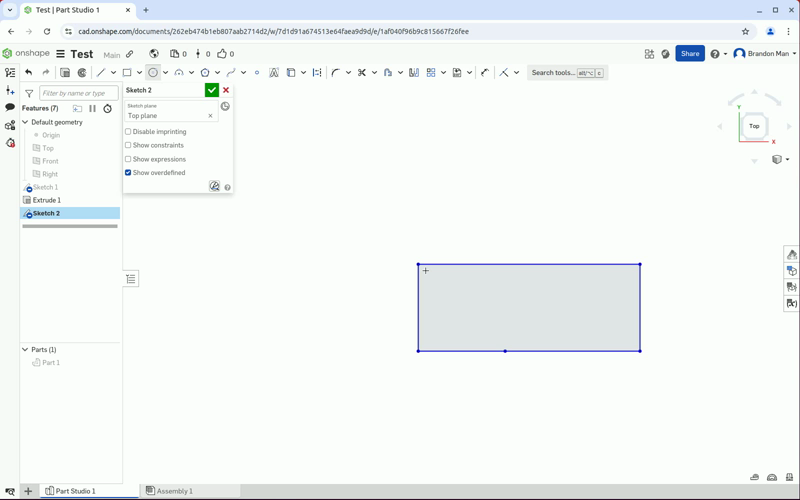
scroll(6)
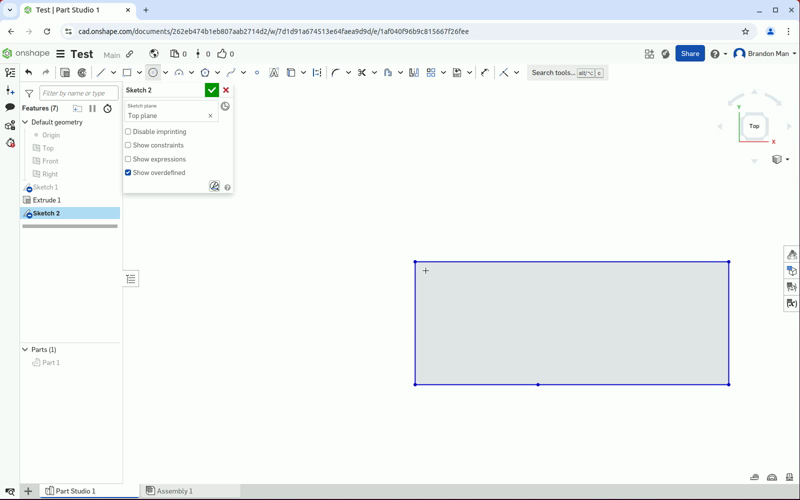
scroll(6)
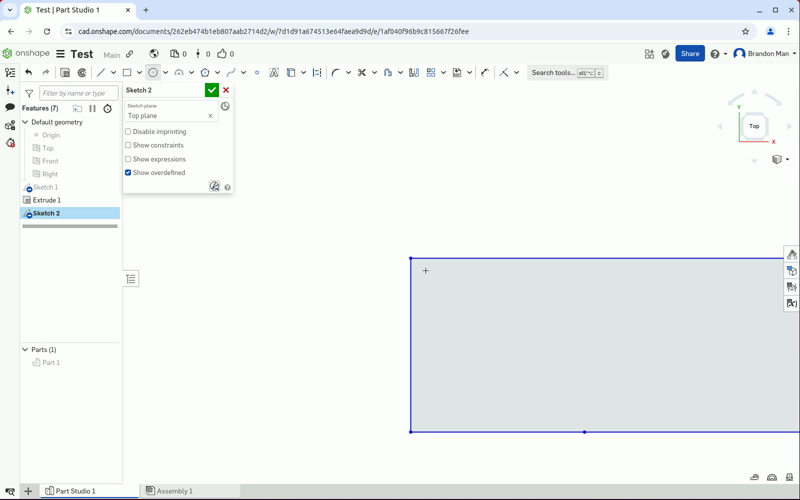
scroll(6)
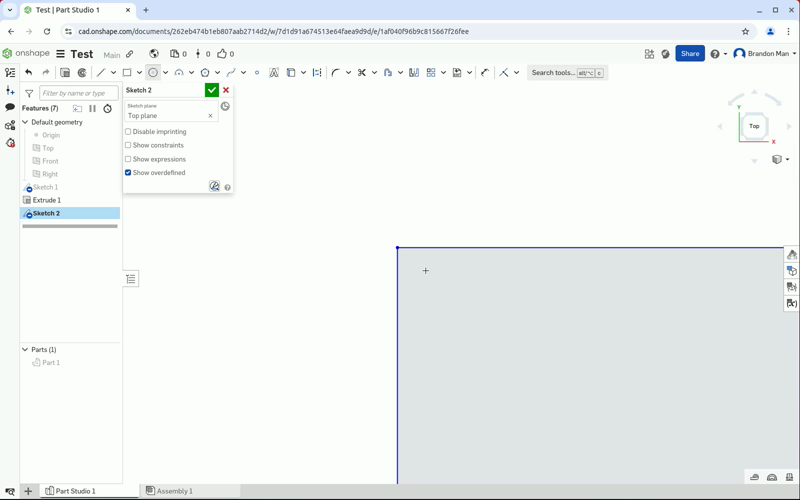
click(425, 270)
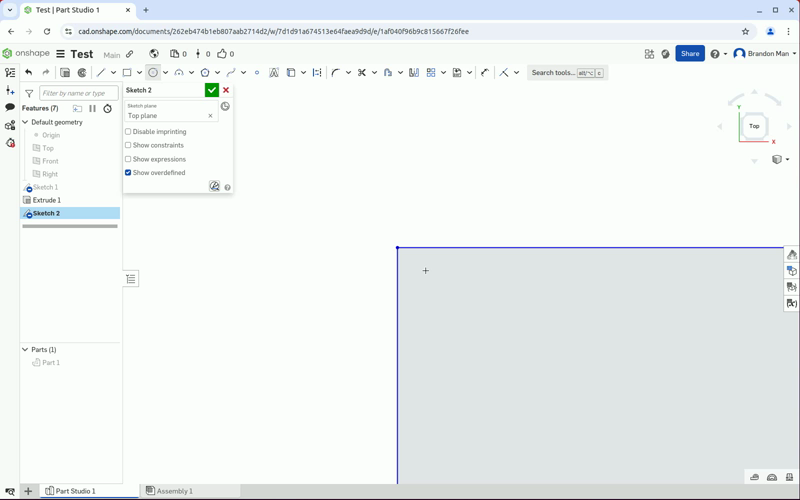
scroll(-6)
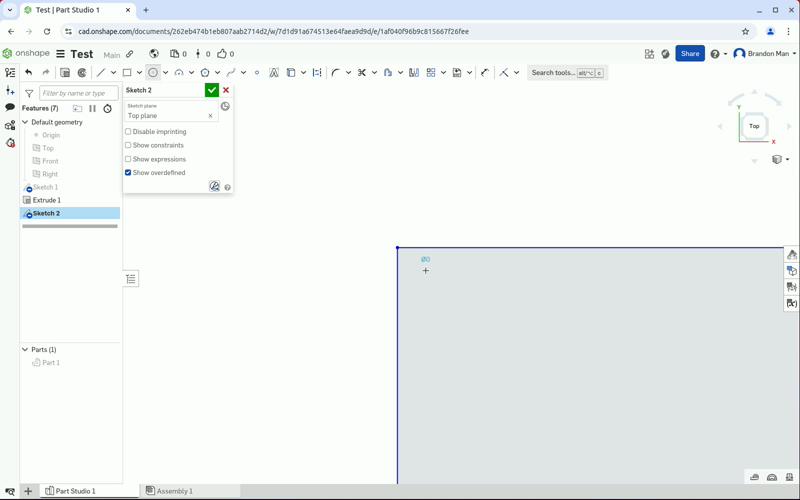
scroll(-6)
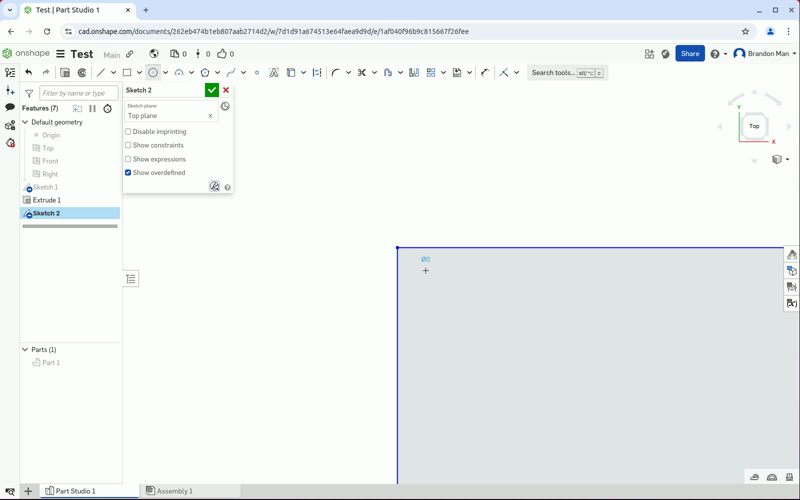
scroll(-6)
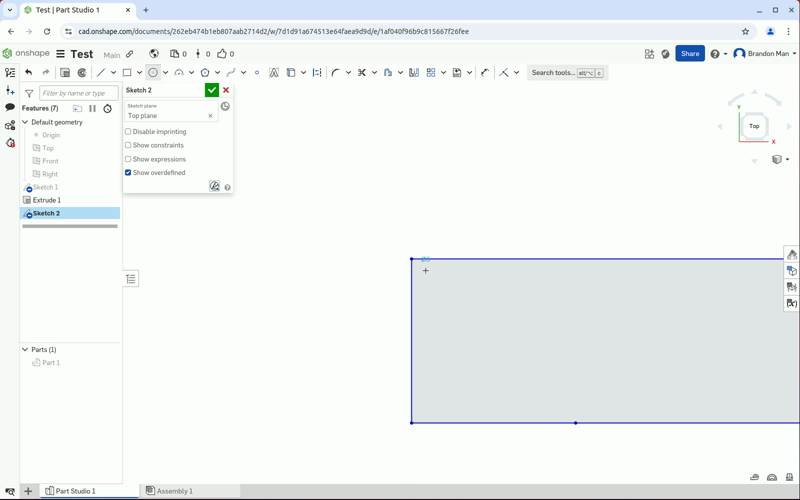
scroll(-6)
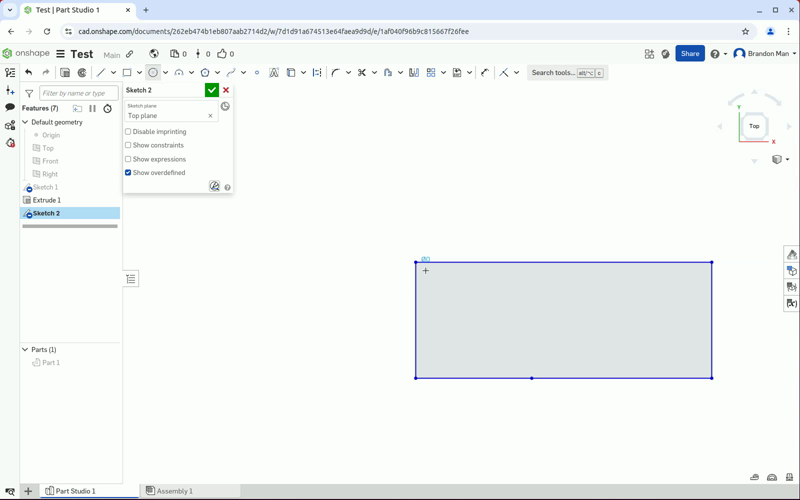
scroll(-6)
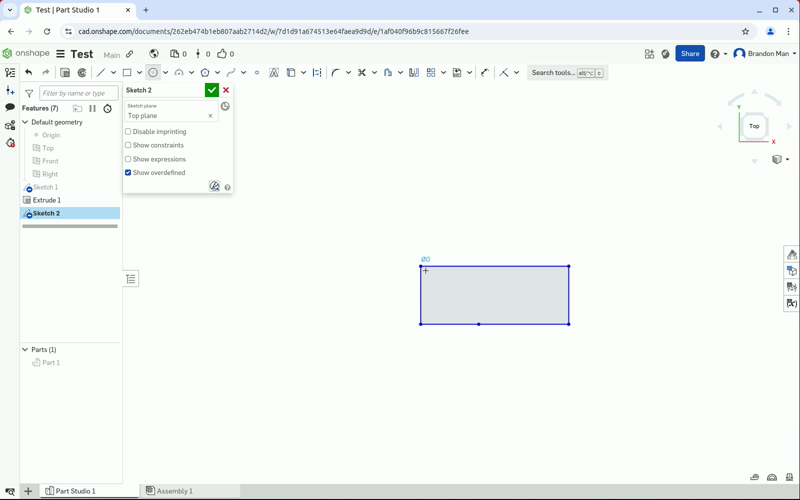
scroll(-6)
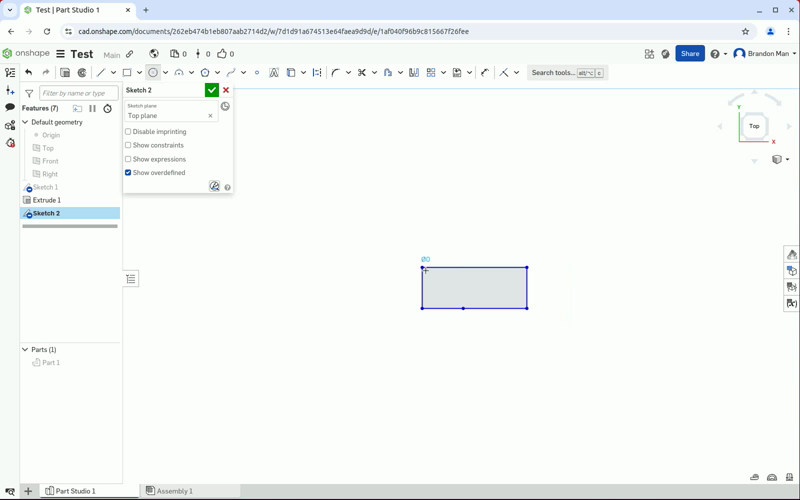
scroll(-6)
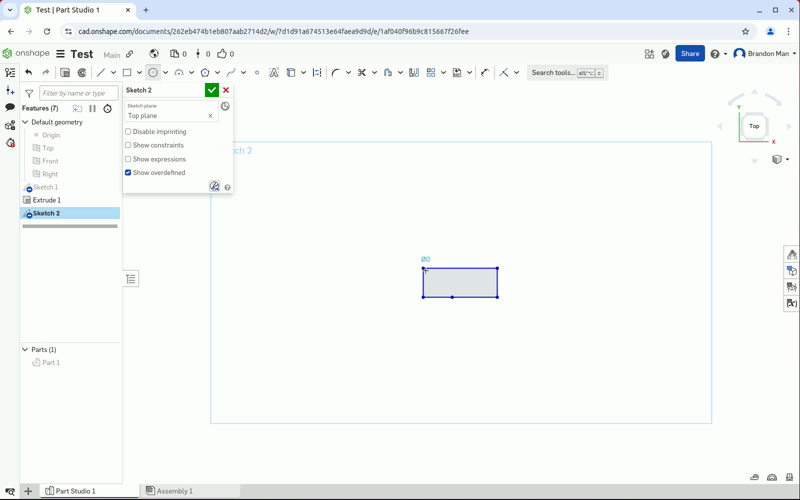
key_up(shift)
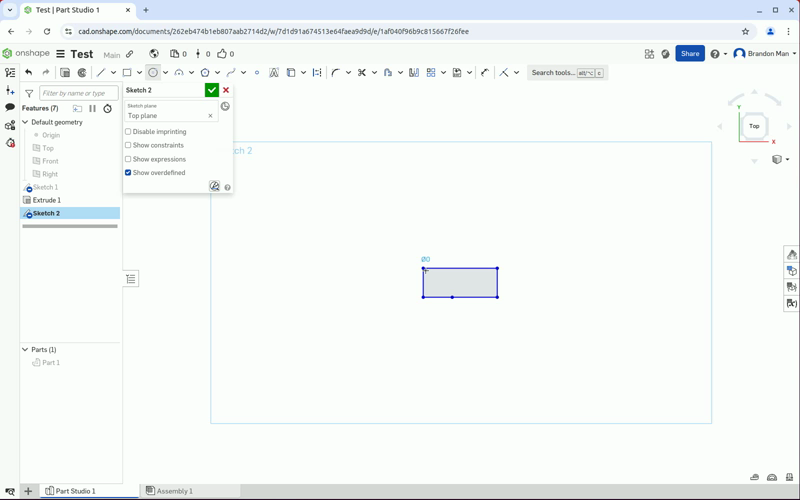
mouse_move(427, 270)
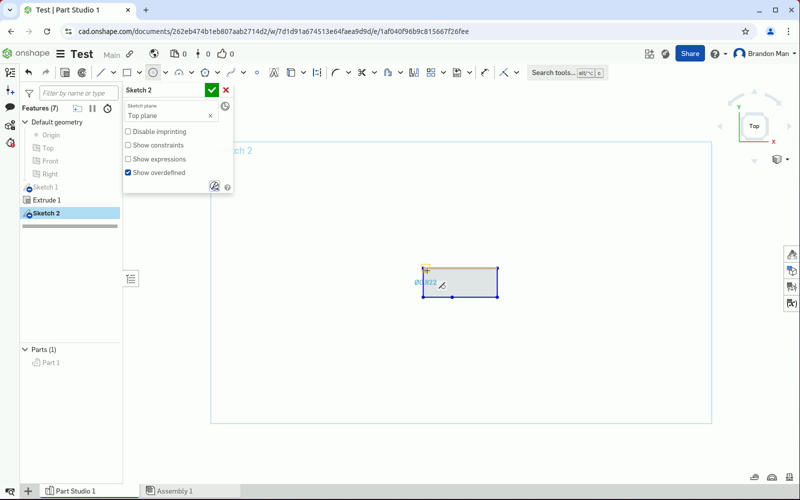
scroll(6)
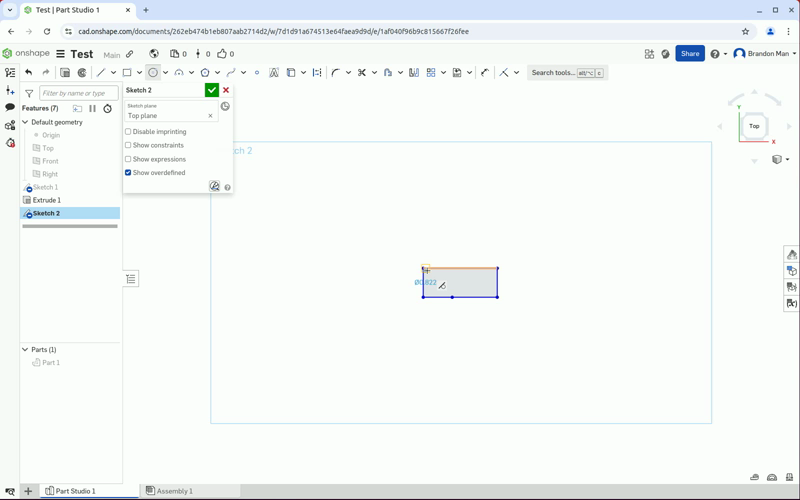
scroll(6)
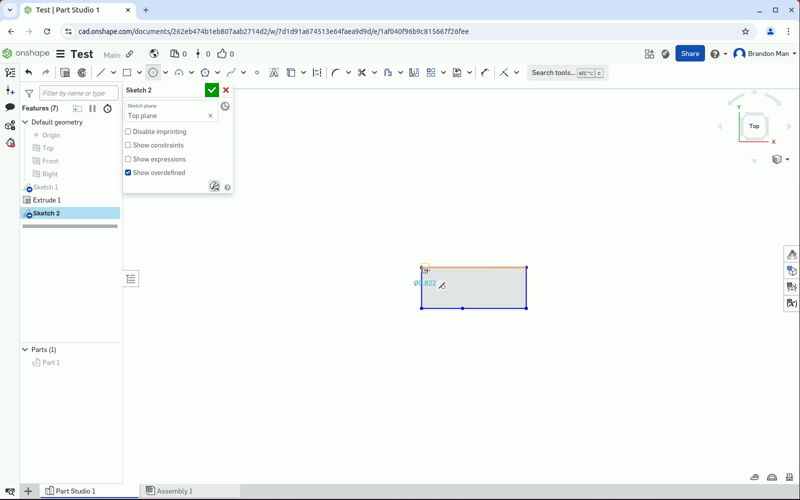
scroll(6)
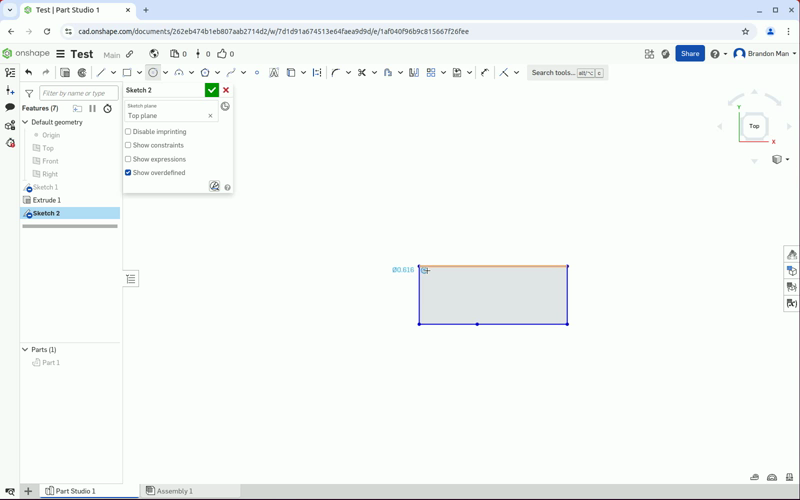
scroll(6)
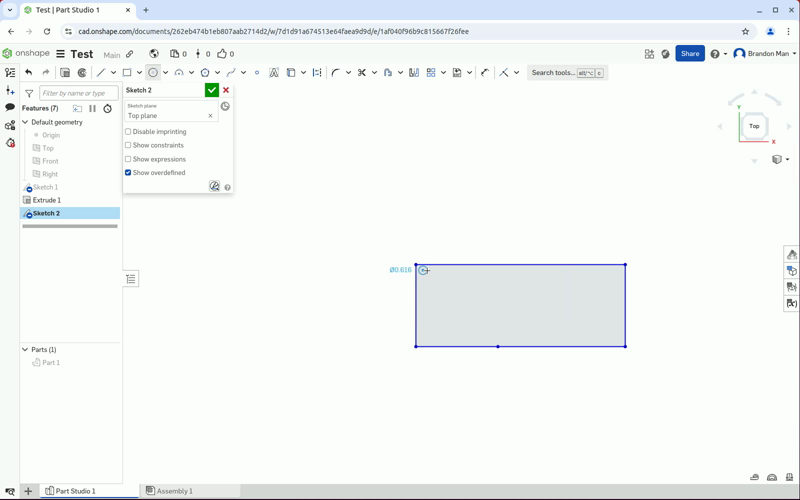
scroll(6)
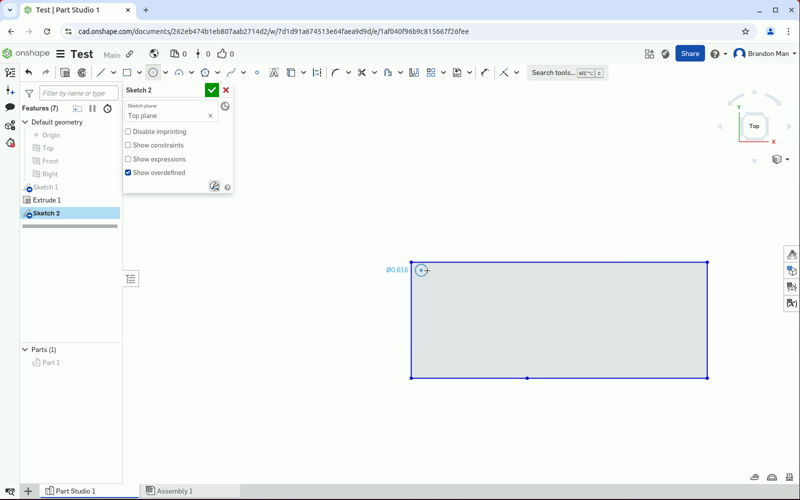
scroll(6)
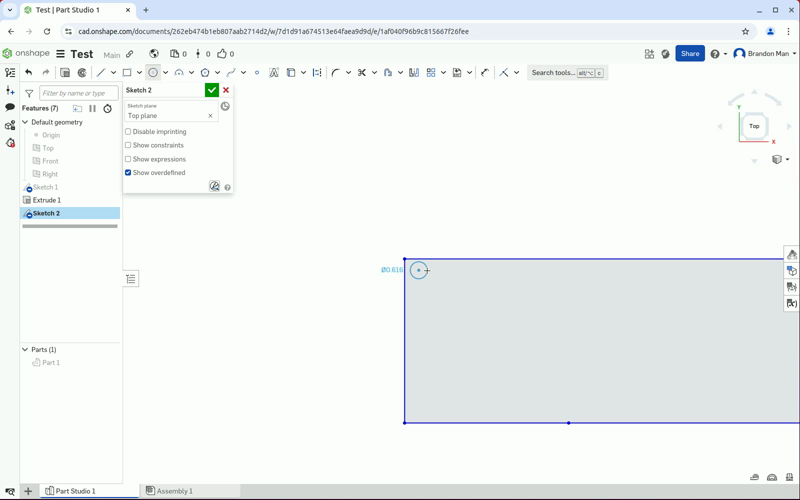
scroll(6)
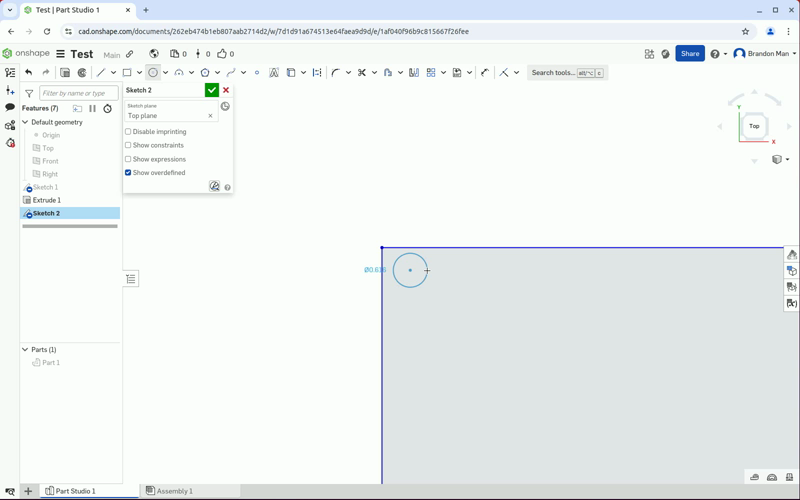
click(427, 270)
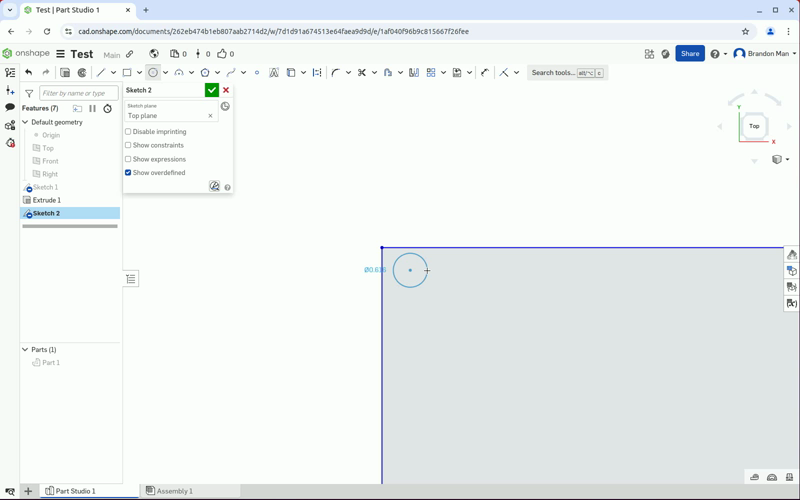
scroll(-6)
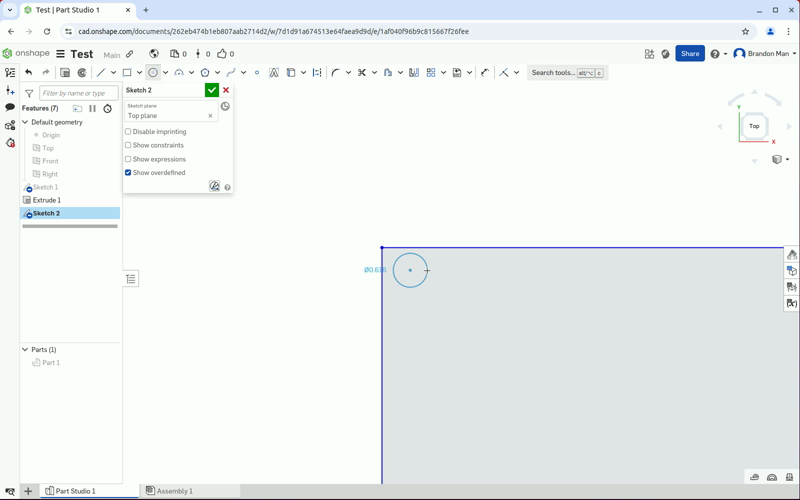
scroll(-6)
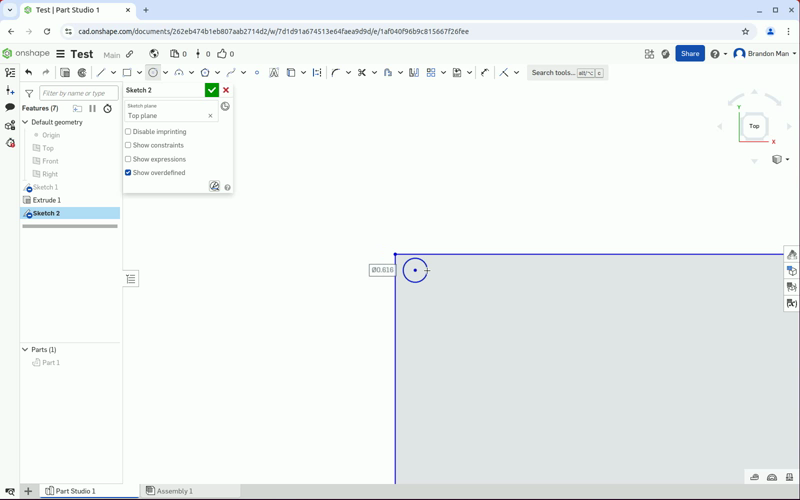
scroll(-6)
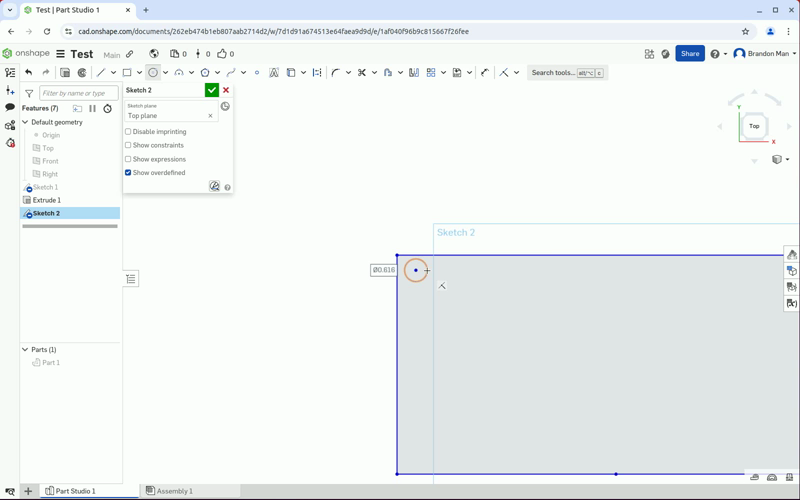
scroll(-6)
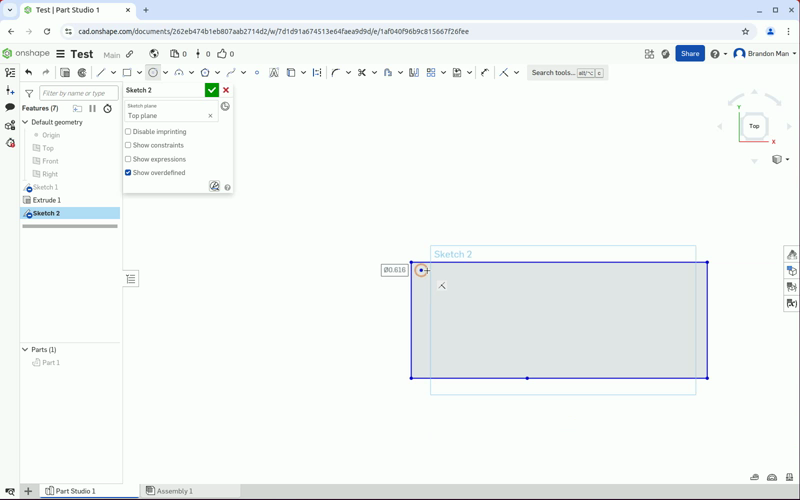
scroll(-6)
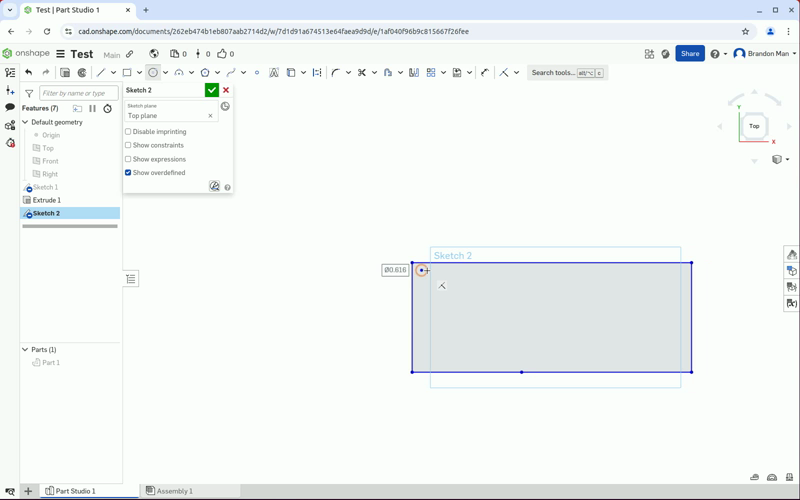
scroll(-6)
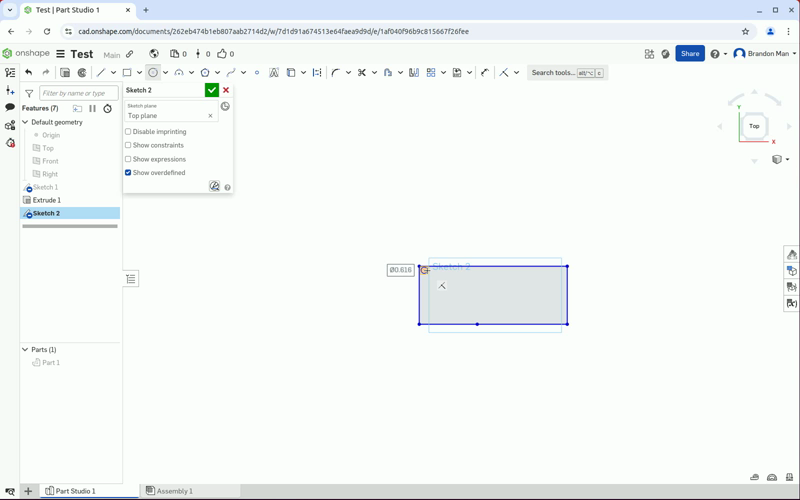
scroll(-6)
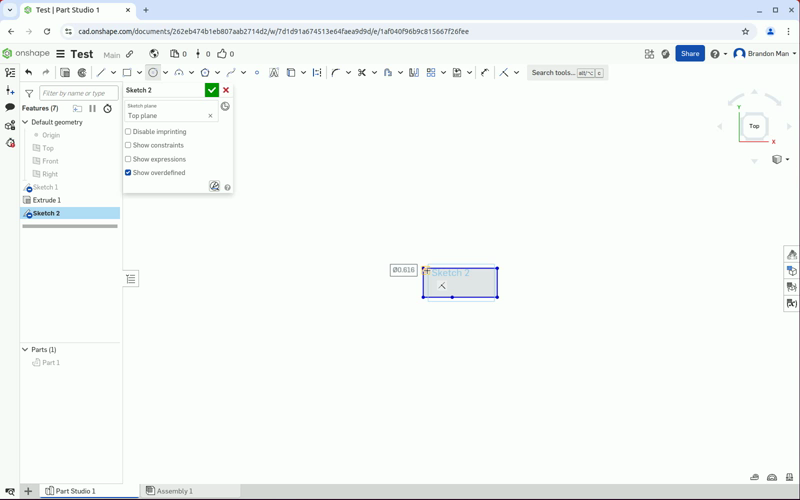
key(esc)
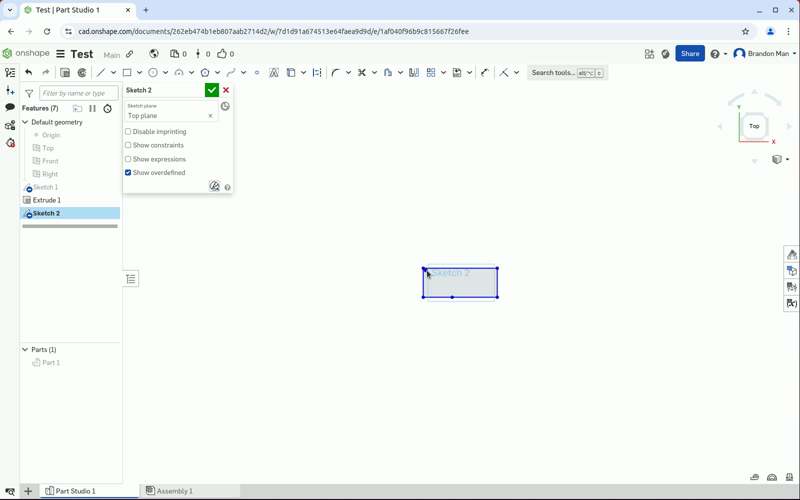
key(c)
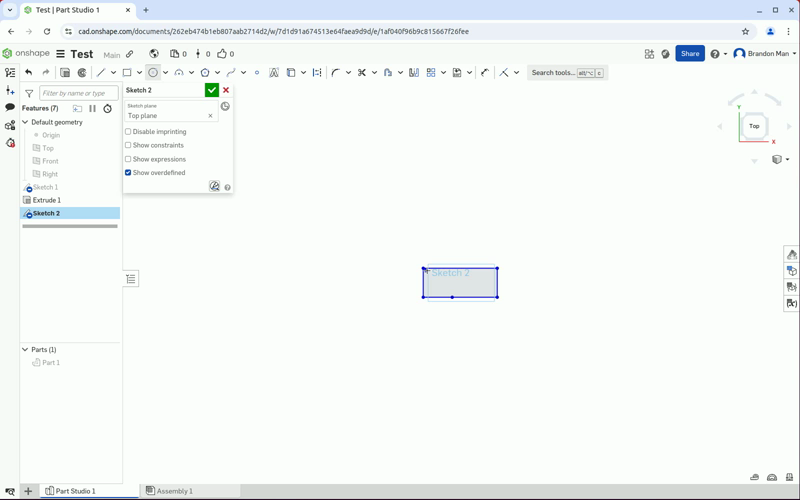
key_down(shift)
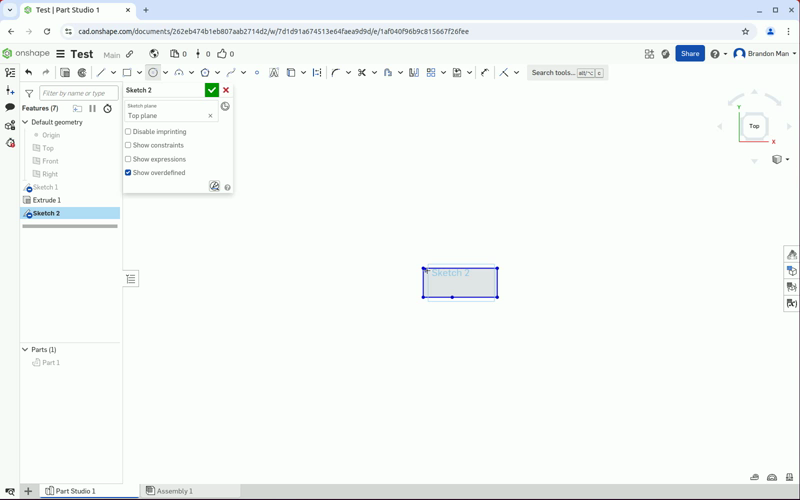
mouse_move(495, 270)
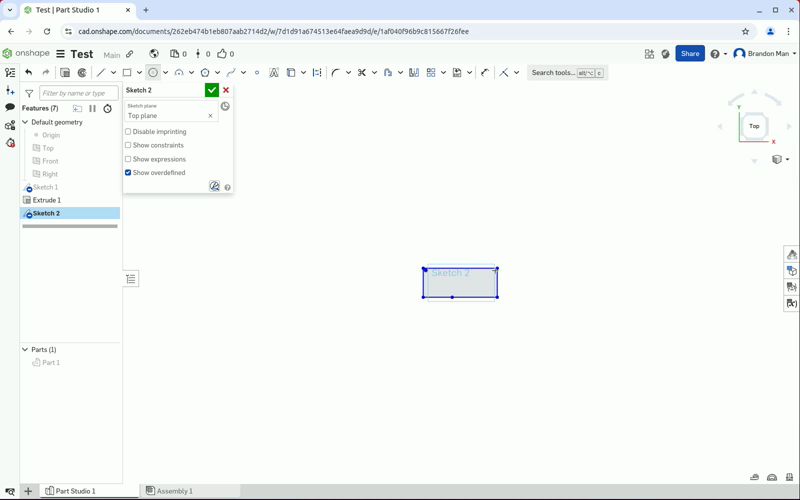
scroll(6)
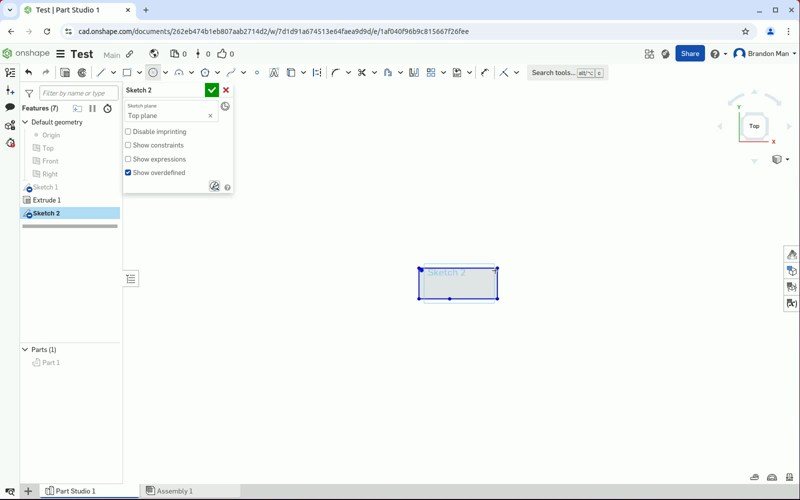
scroll(6)
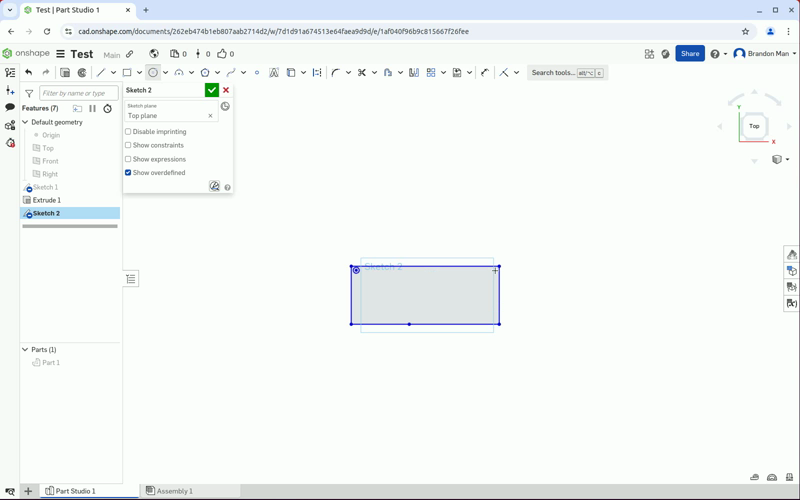
scroll(6)
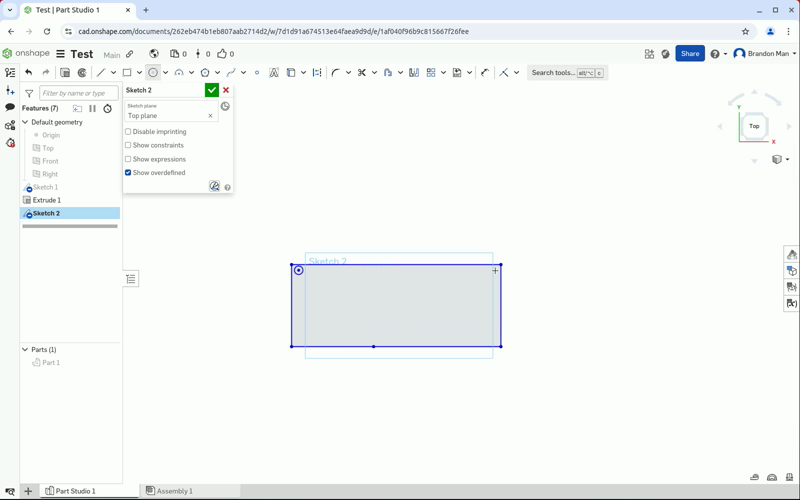
scroll(6)
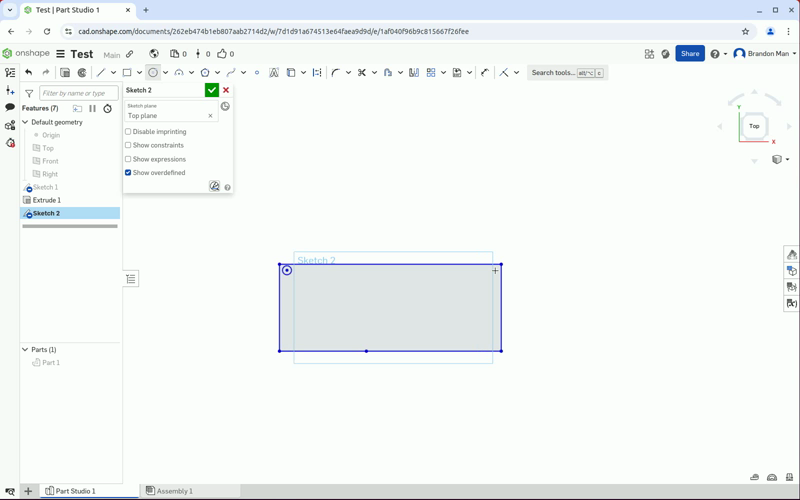
scroll(6)
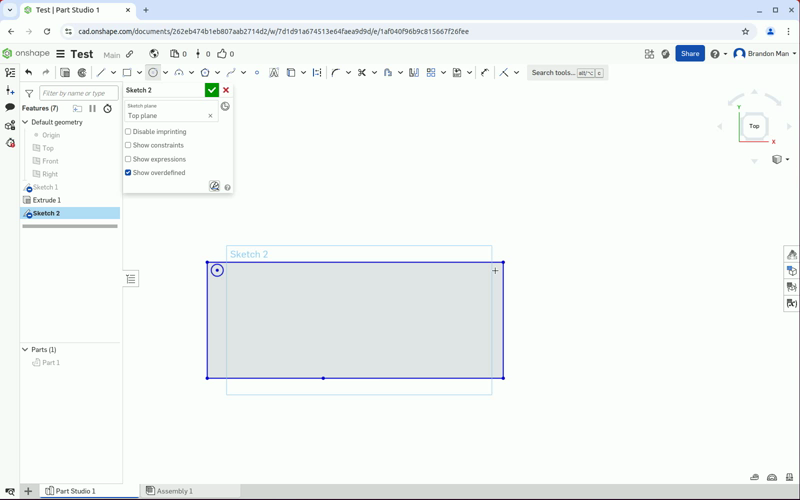
scroll(6)
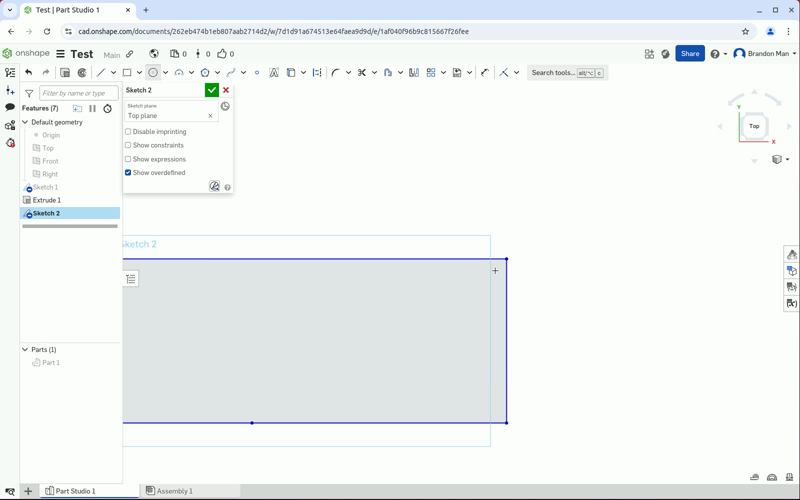
scroll(6)
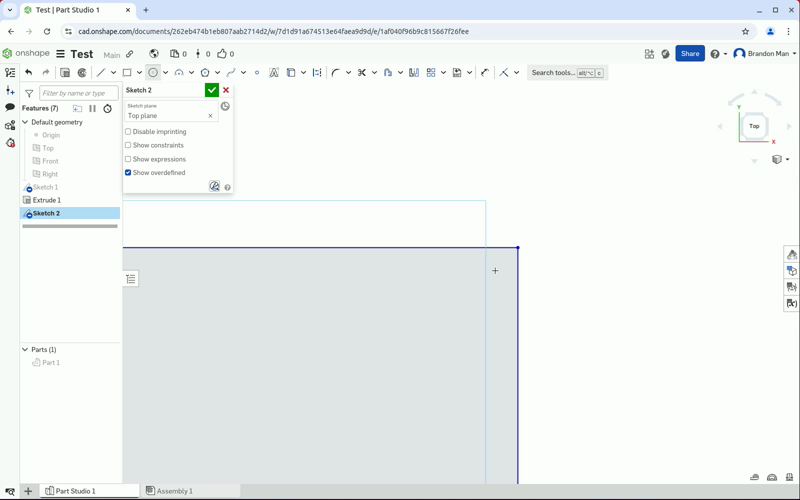
click(495, 270)
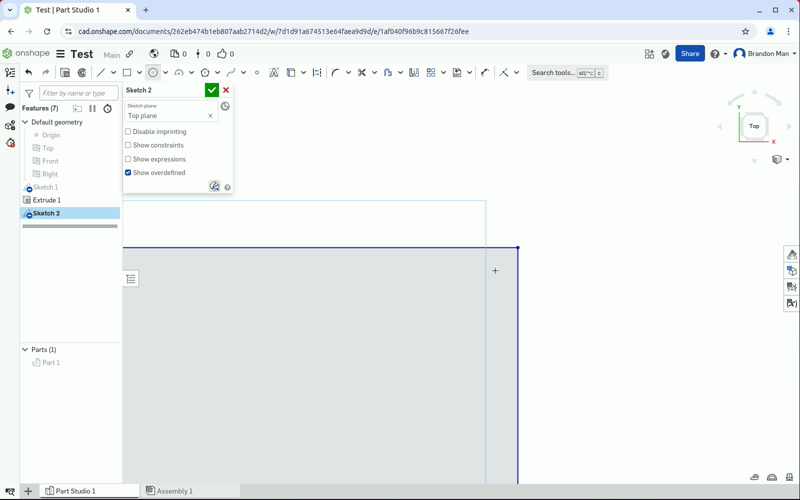
scroll(-6)
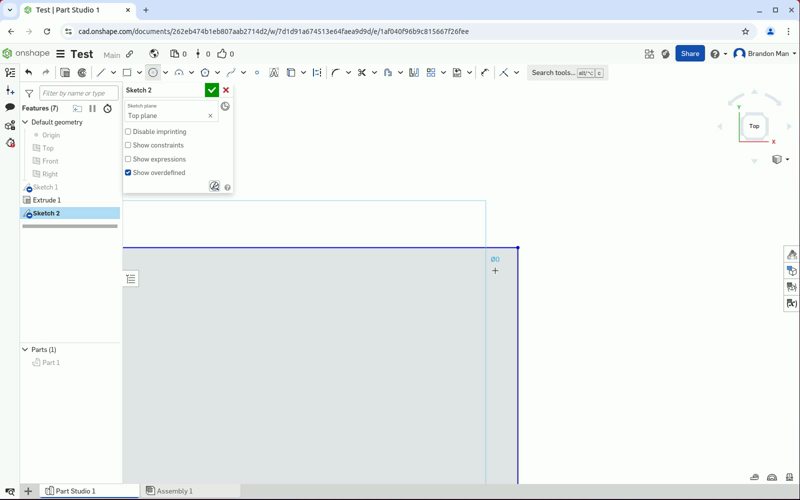
scroll(-6)
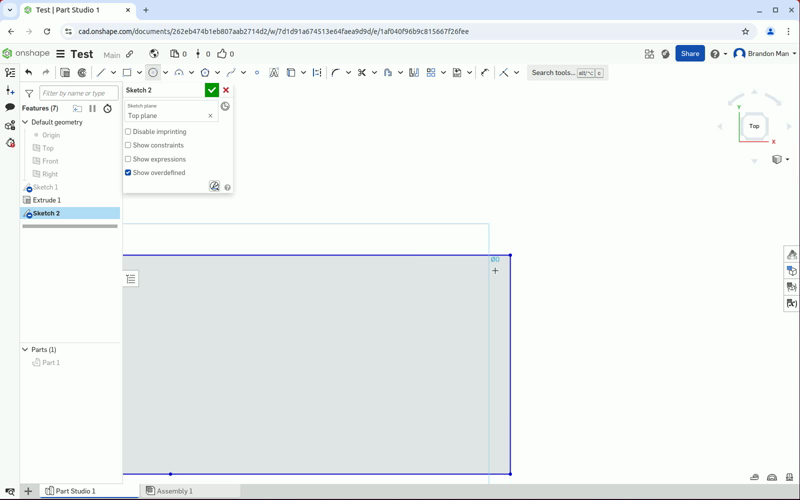
scroll(-6)
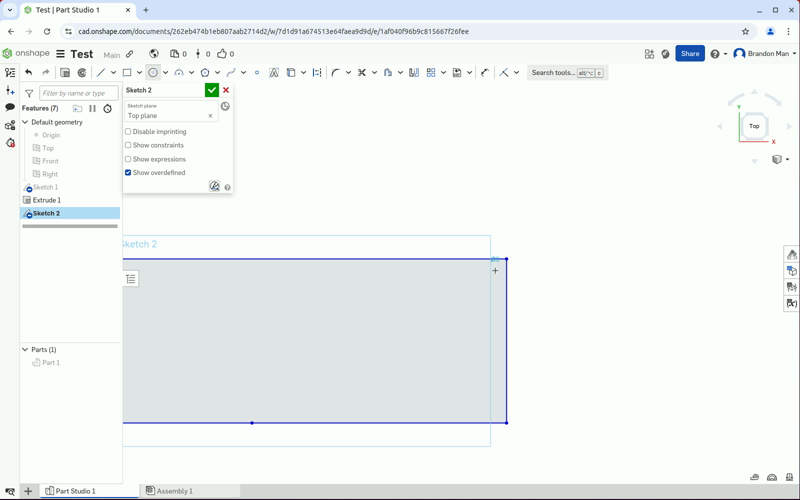
scroll(-6)
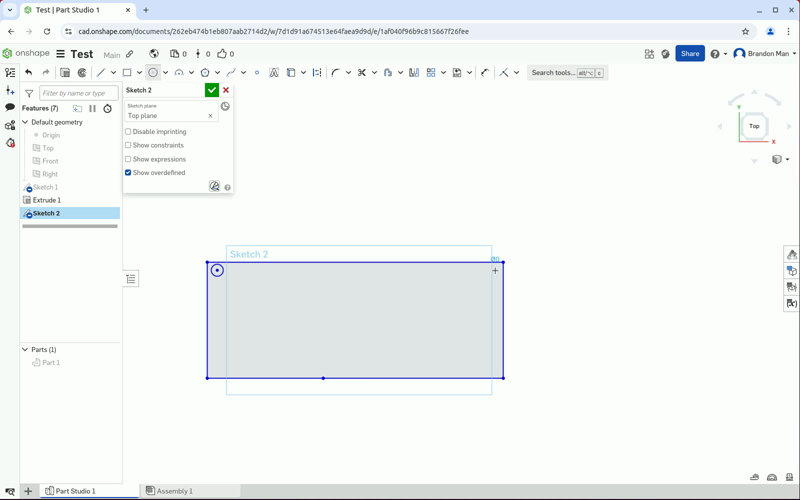
scroll(-6)
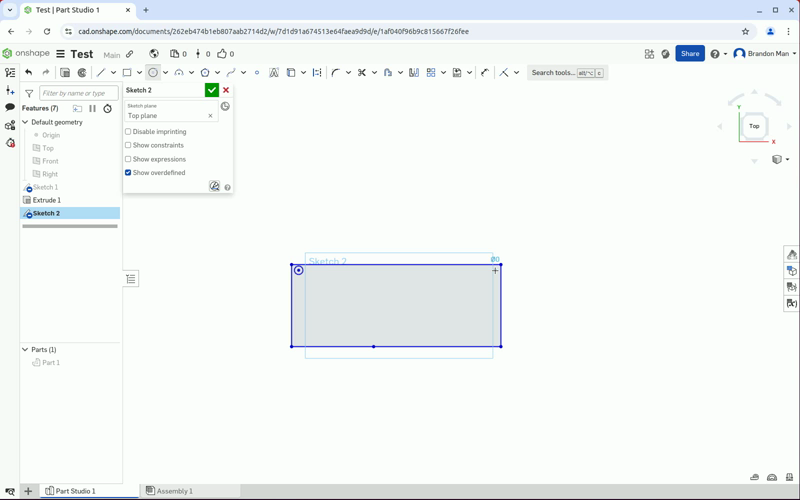
scroll(-6)
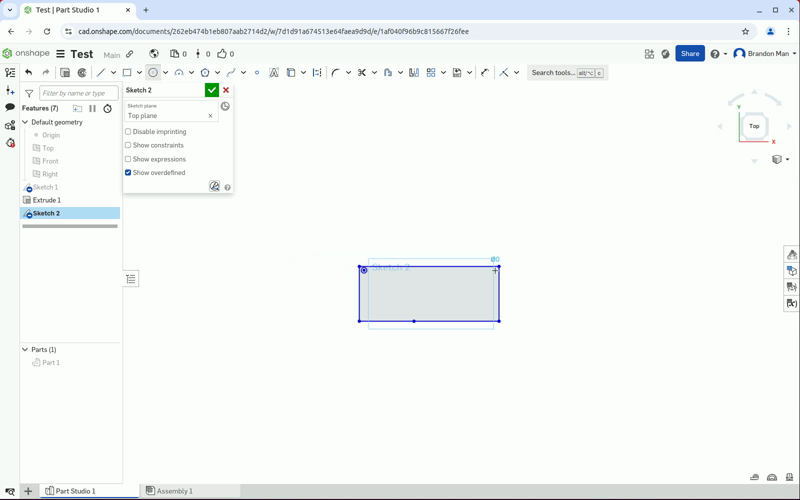
scroll(-6)
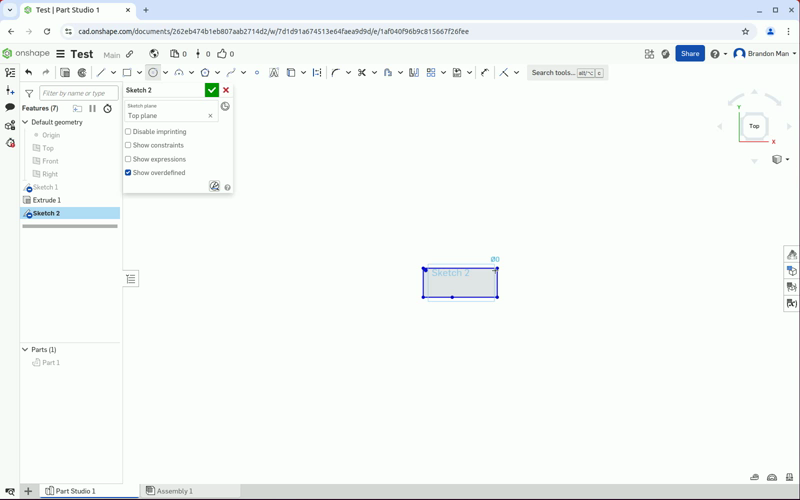
key_up(shift)
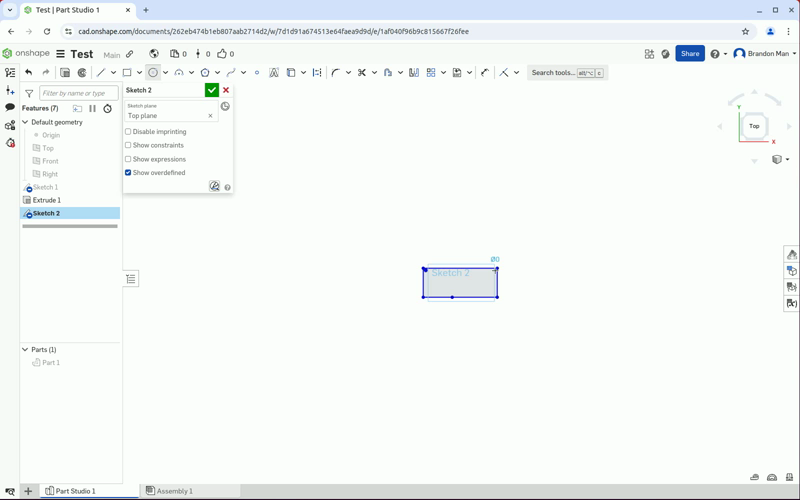
mouse_move(496, 270)
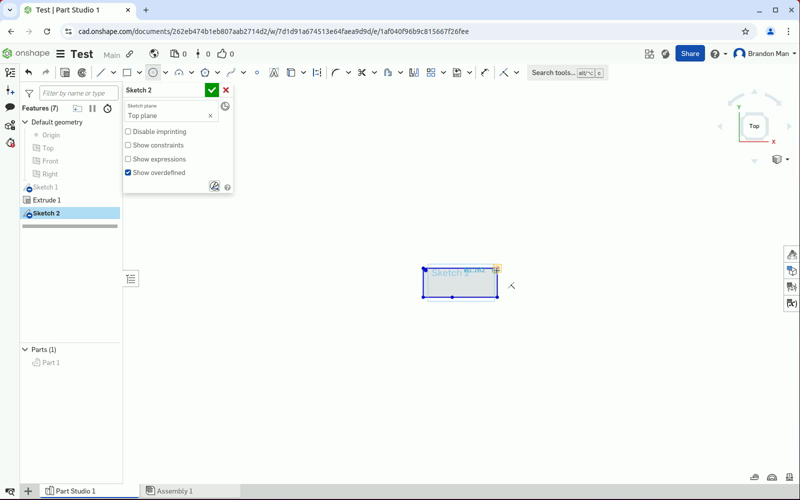
scroll(6)
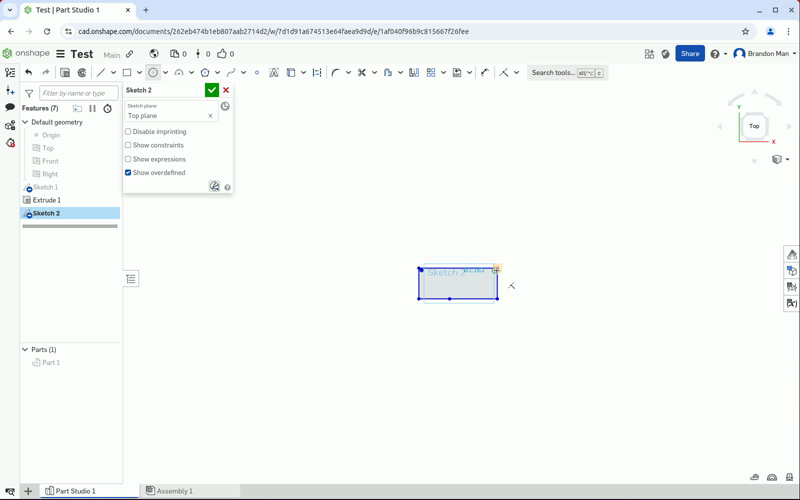
scroll(6)
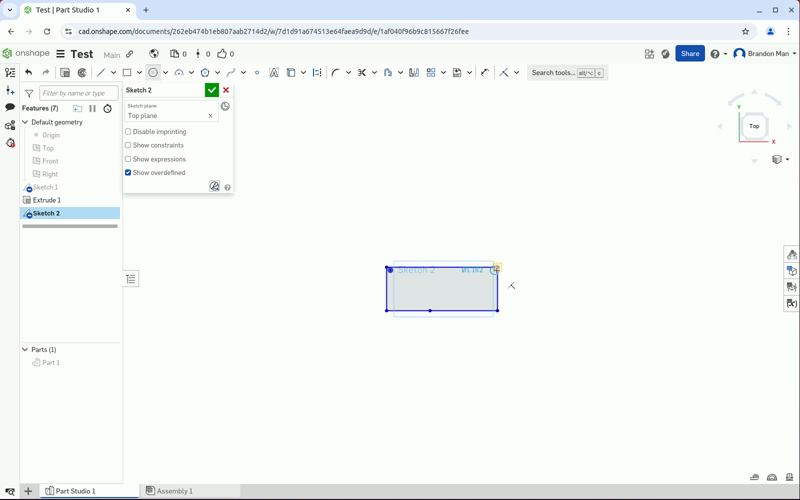
scroll(6)
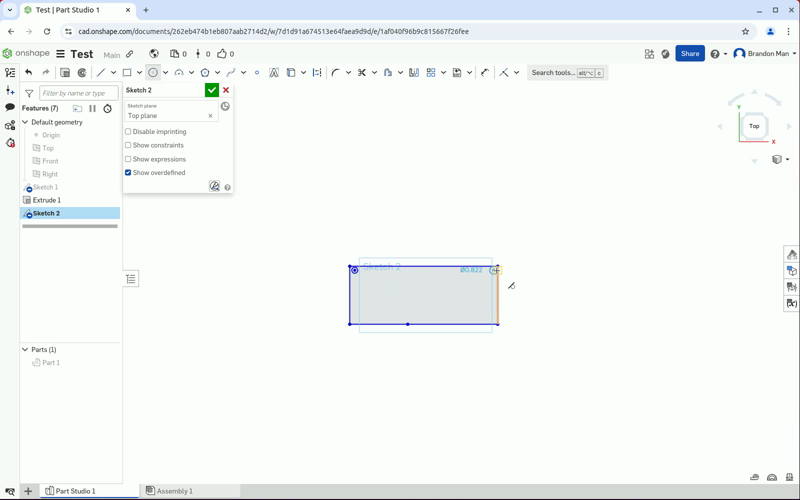
scroll(6)
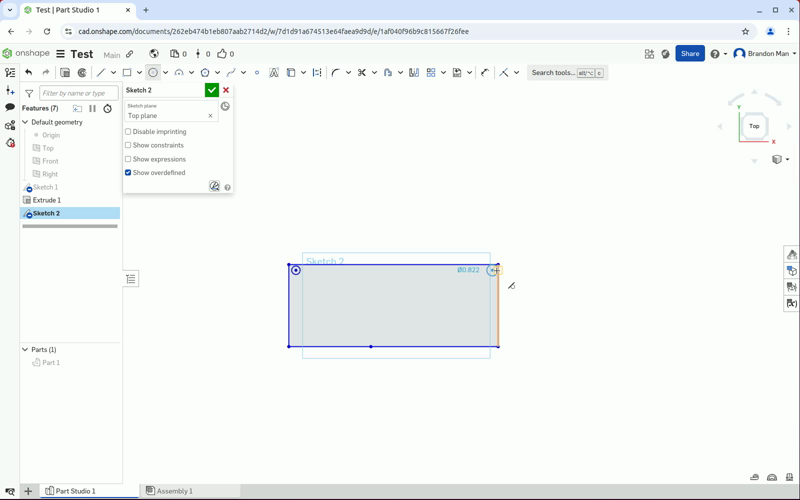
scroll(6)
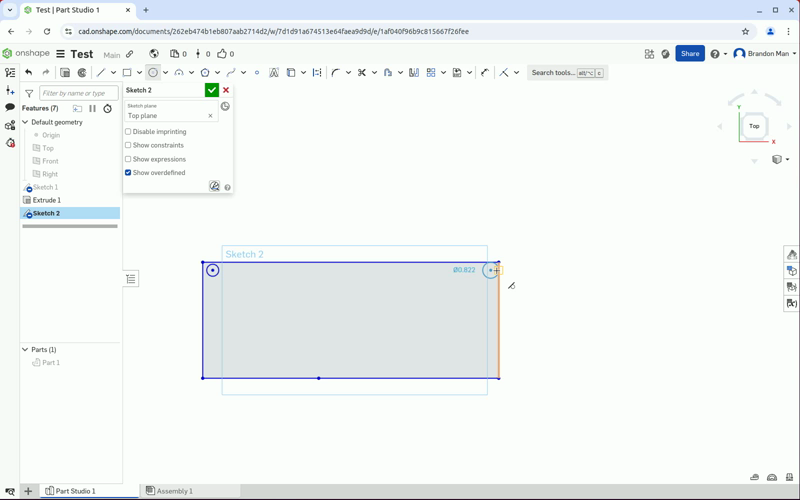
scroll(6)
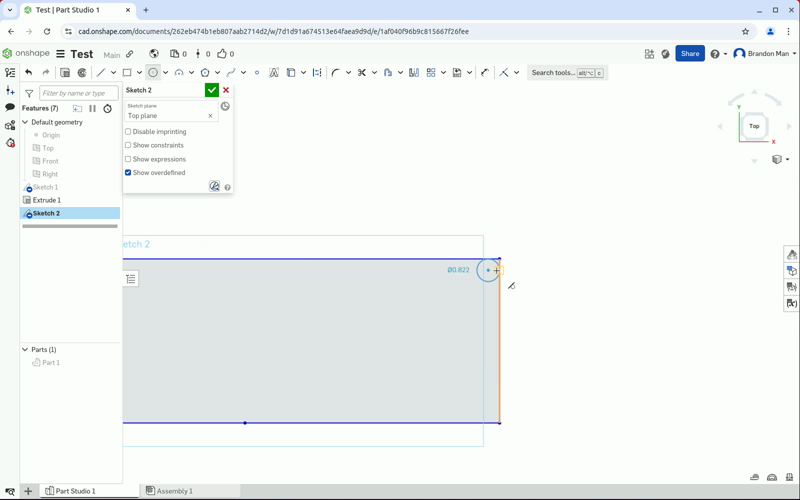
scroll(6)
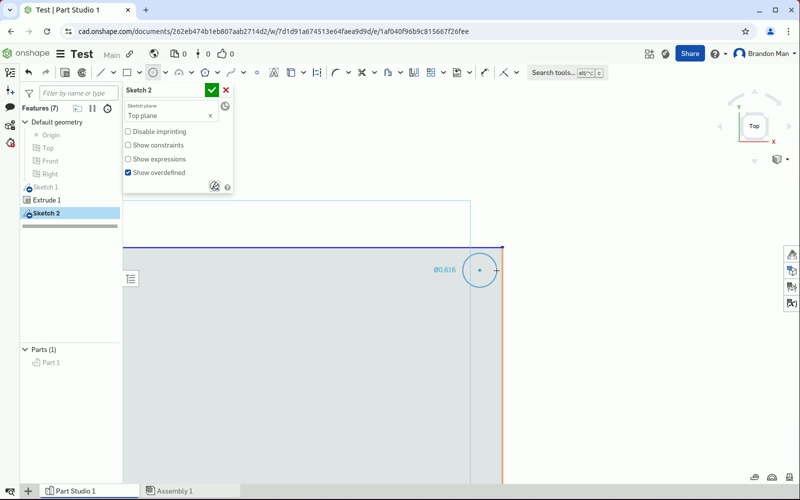
click(496, 270)
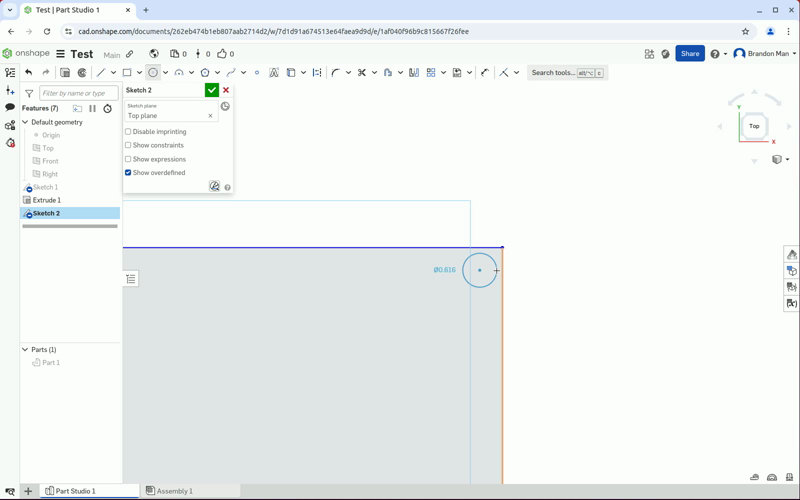
scroll(-6)
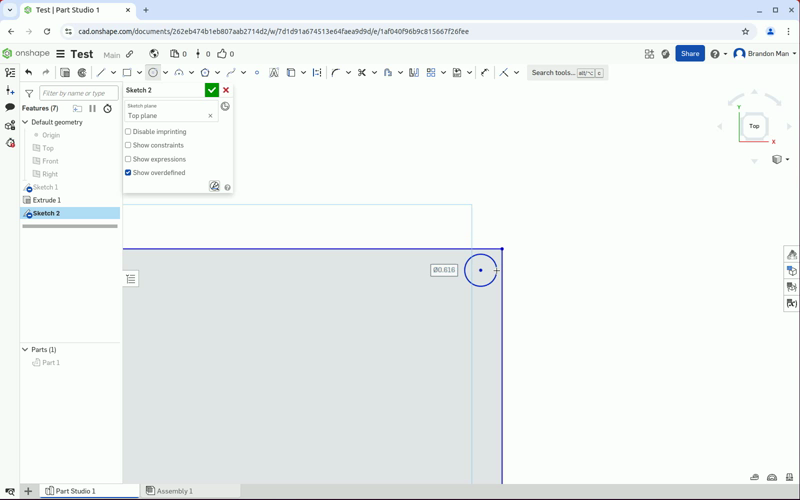
scroll(-6)
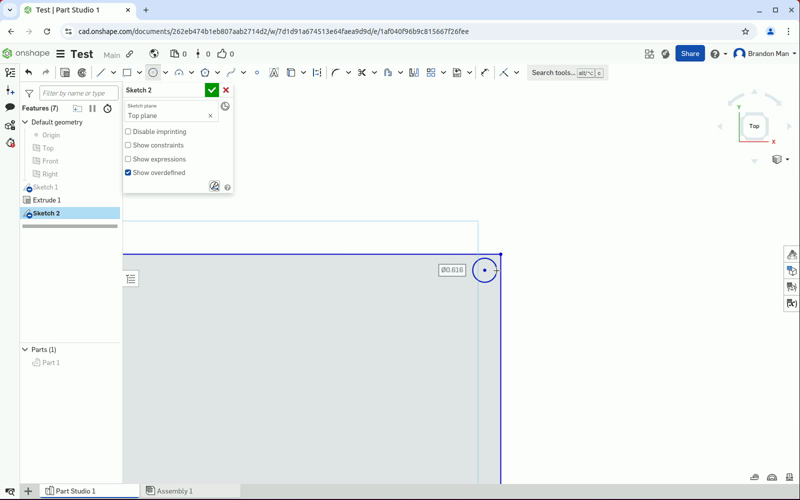
scroll(-6)
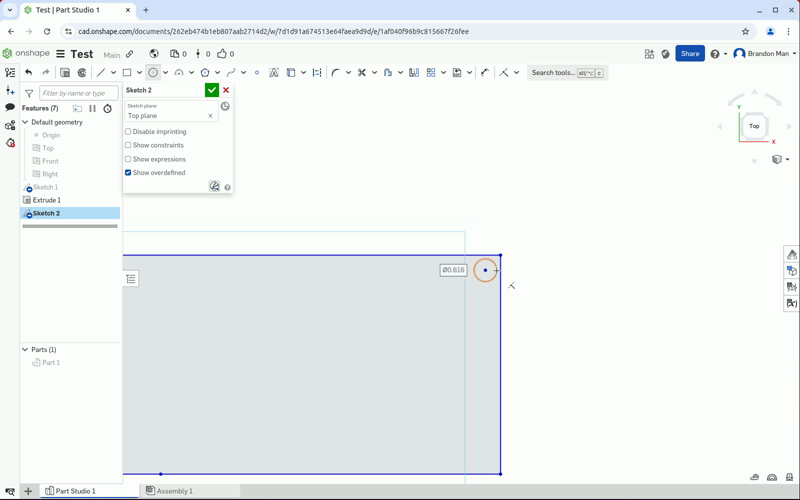
scroll(-6)
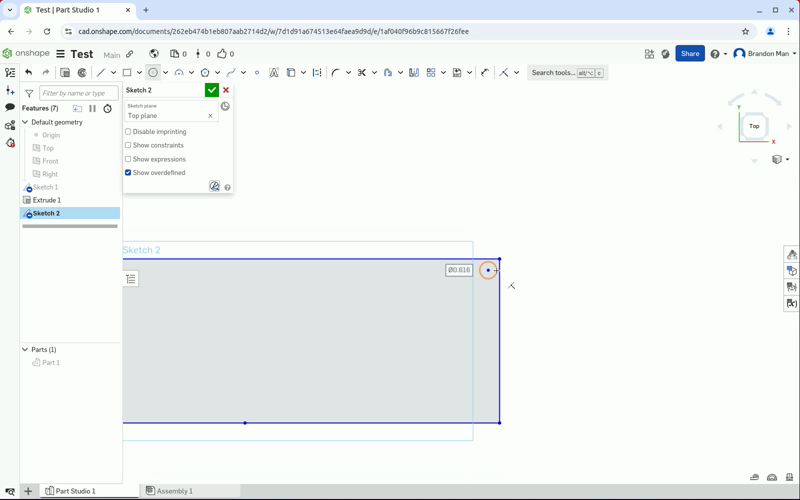
scroll(-6)
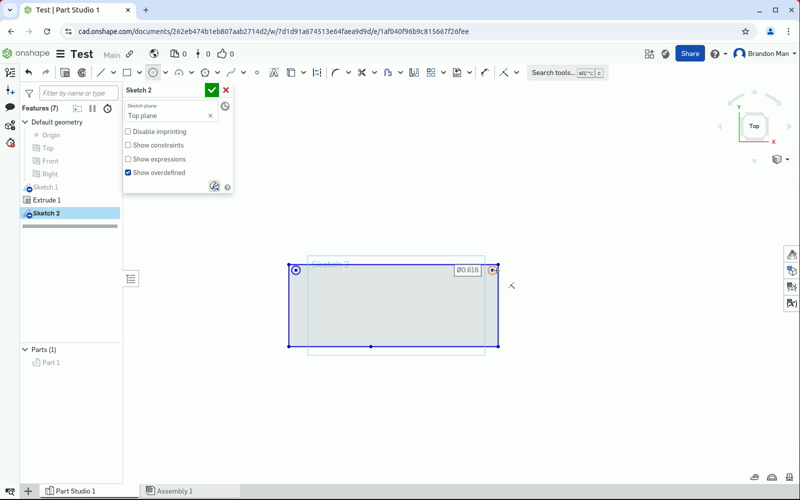
scroll(-6)
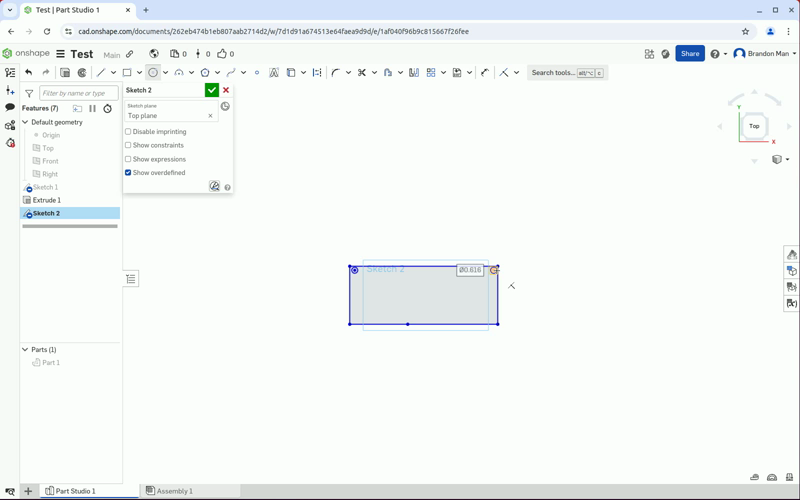
scroll(-6)
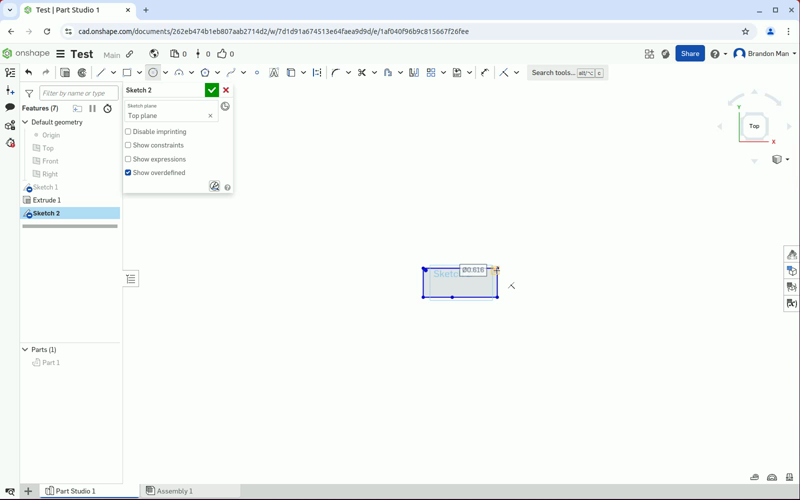
key(esc)
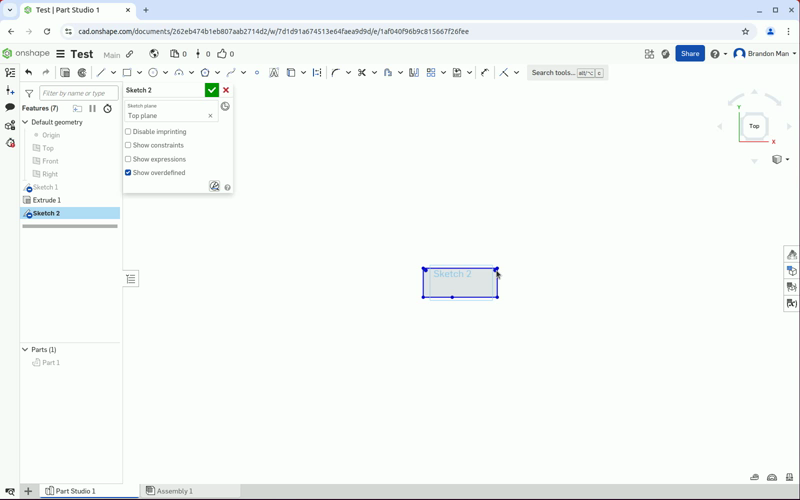
mouse_move(430, 295)
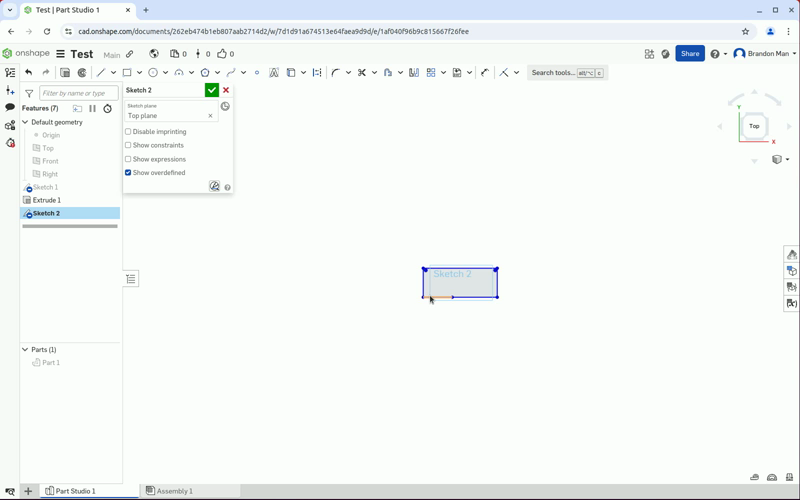
click(430, 295)
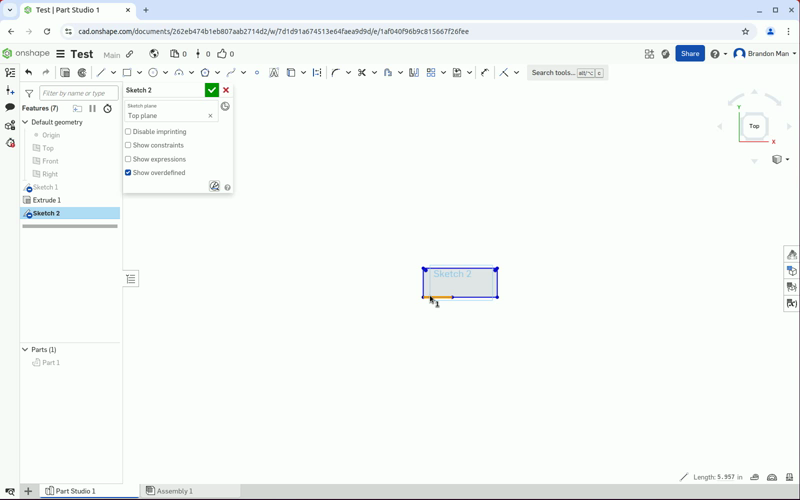
mouse_move(73, 352)
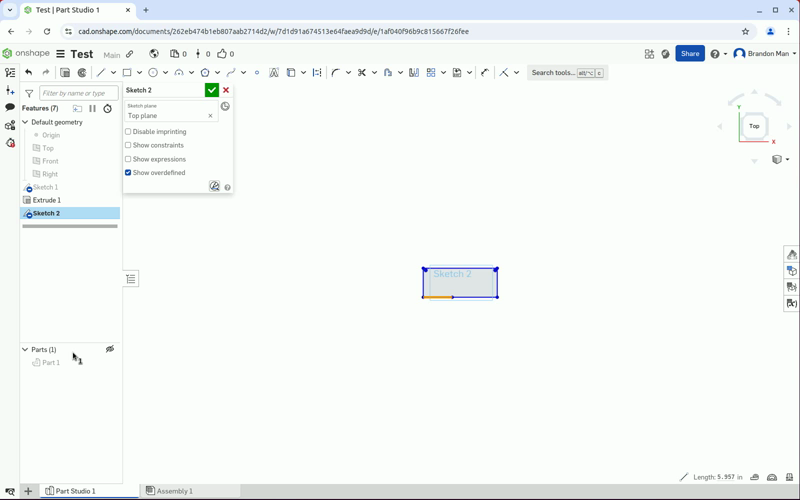
key(shift+y)
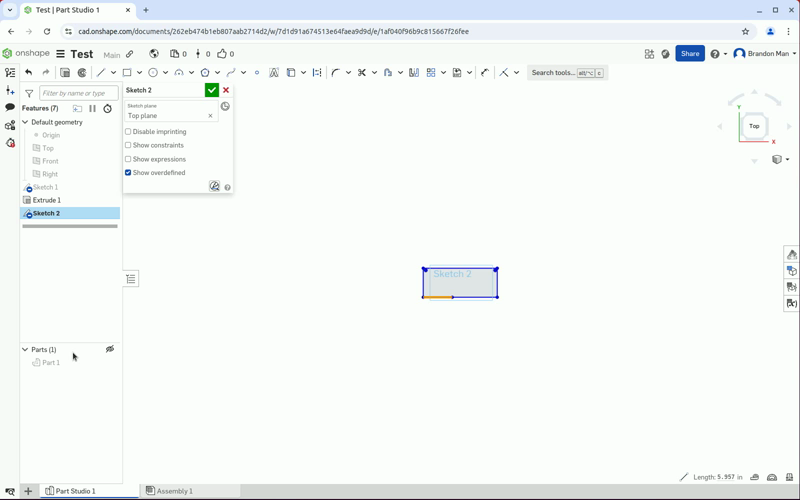
key(shift+e)
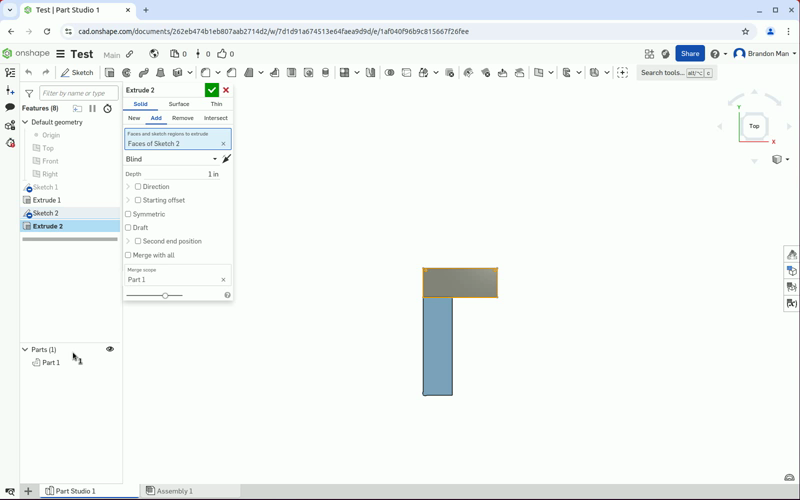
mouse_move(143, 106)
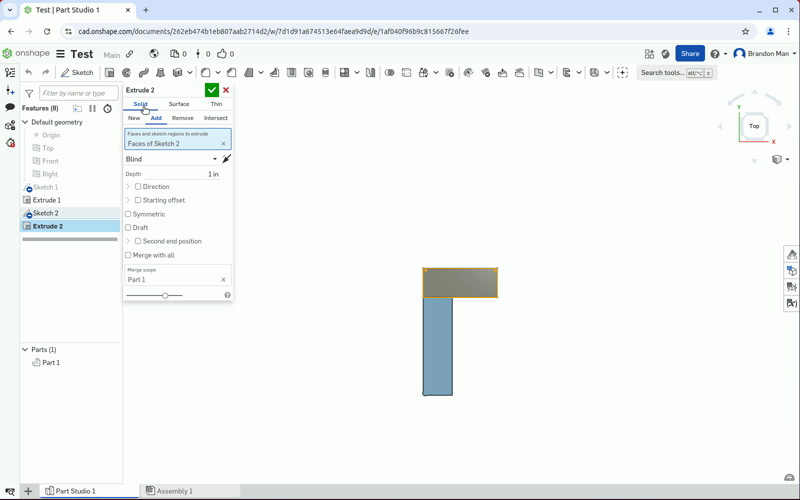
click(143, 106)
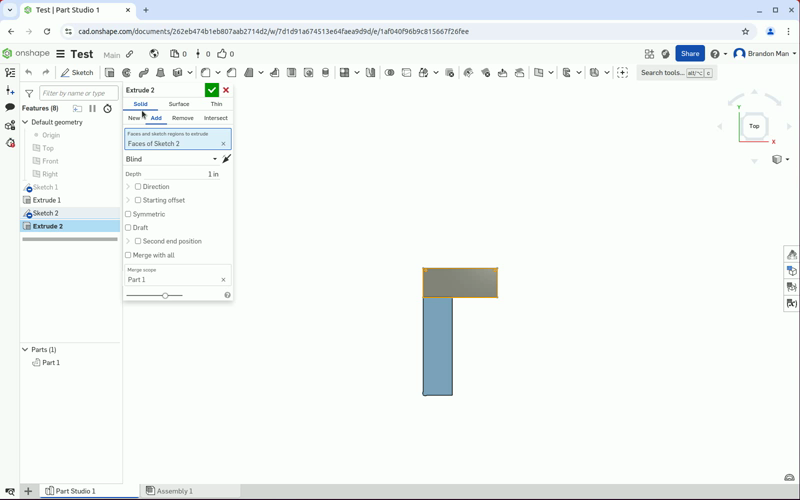
mouse_move(137, 120)
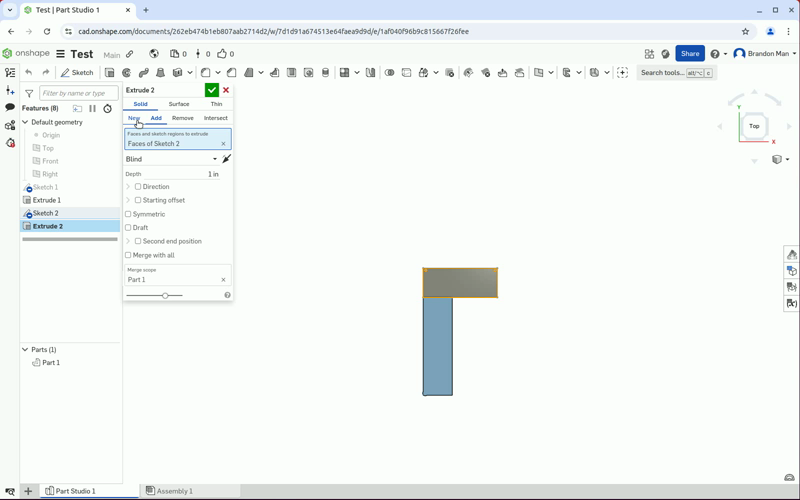
click(137, 120)
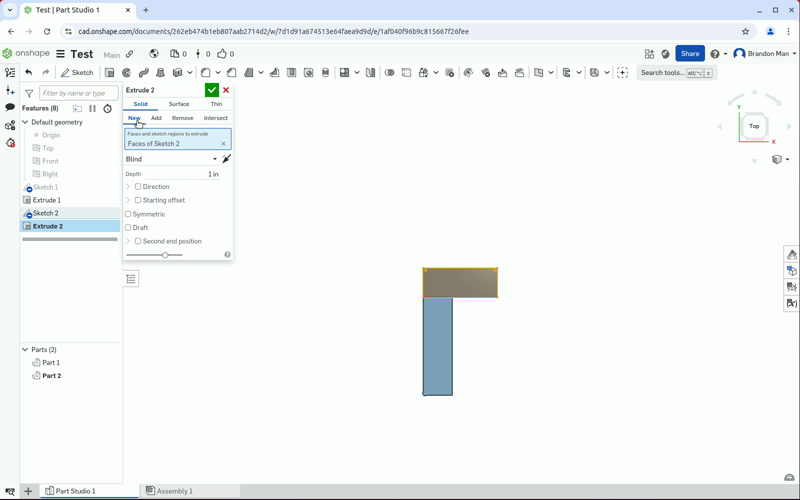
key(tab, 4)
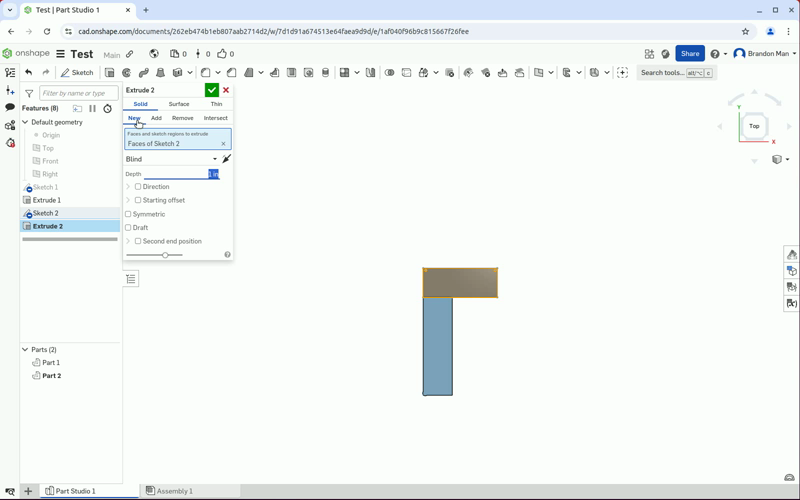
text(0.241)
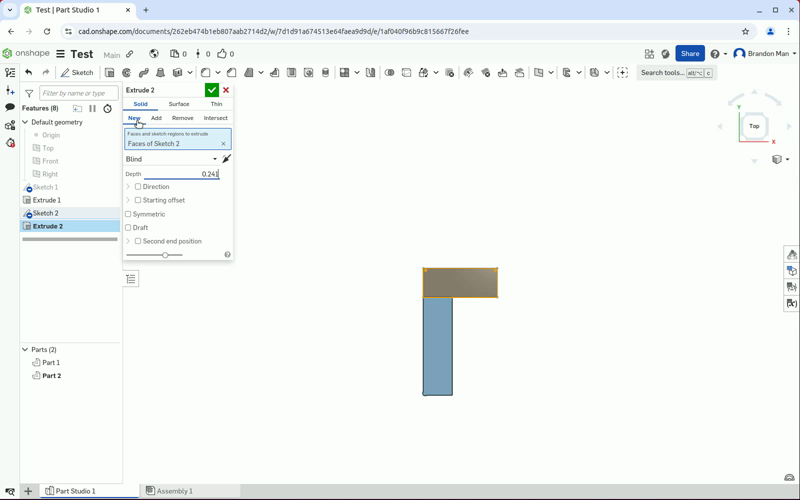
key(enter)
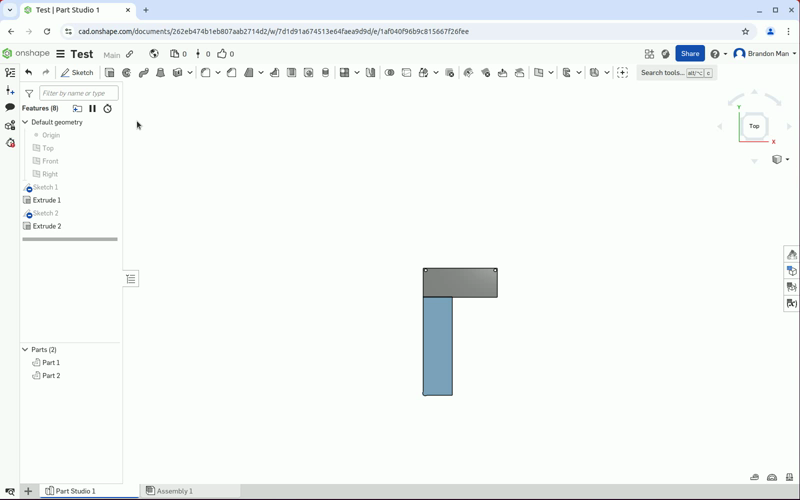
key(shift+h)
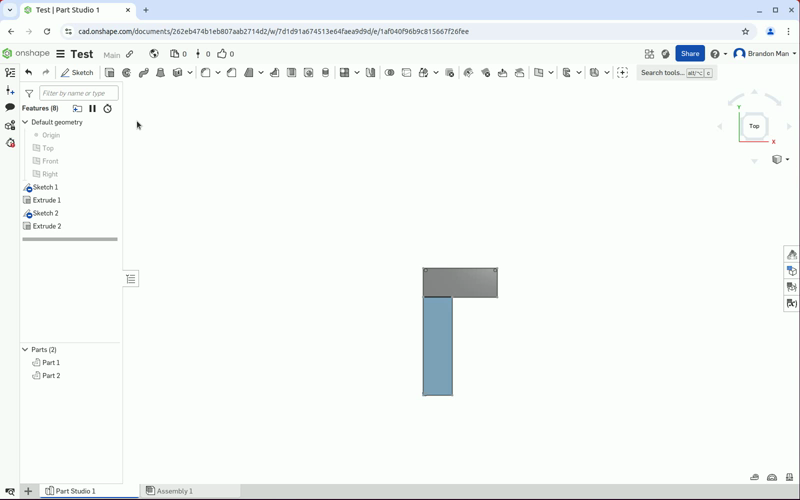
key(shift+h)
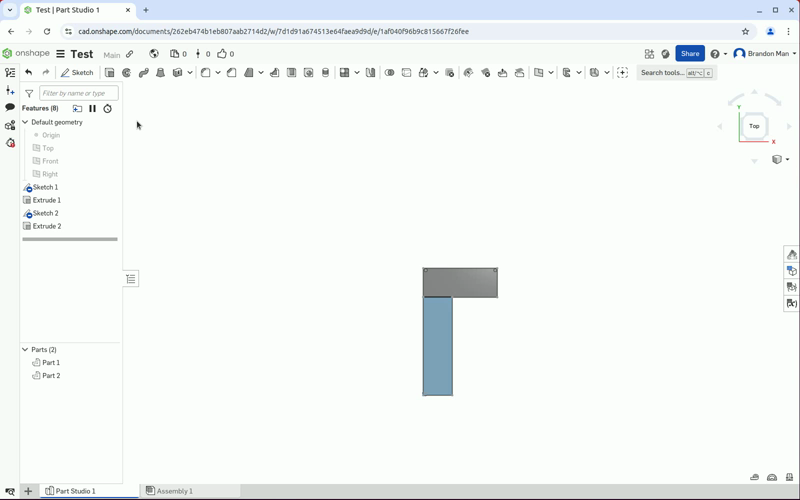
key(shift+7)
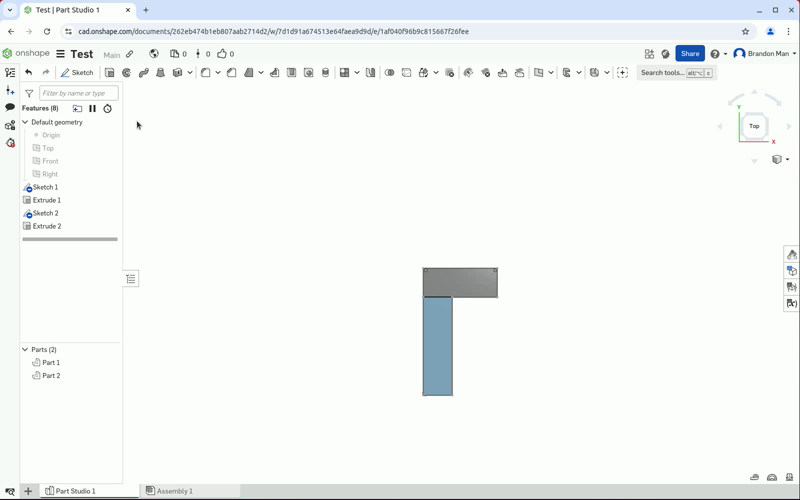
key(up, 3)
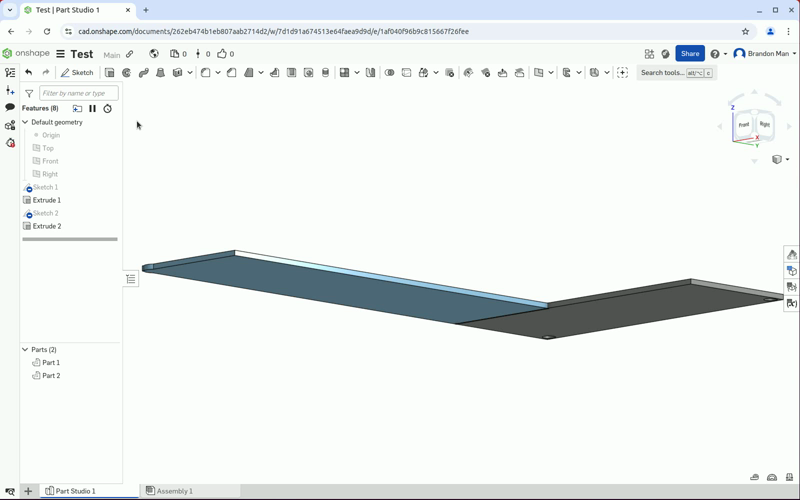
key(left, 3)
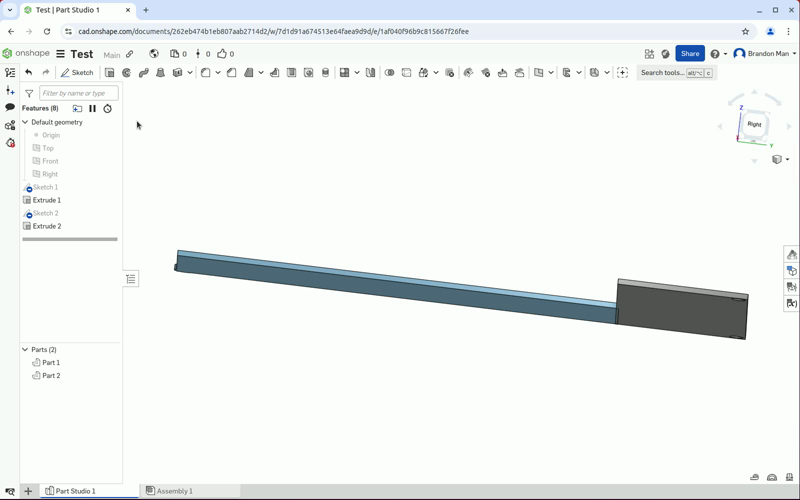
key(right, 3)
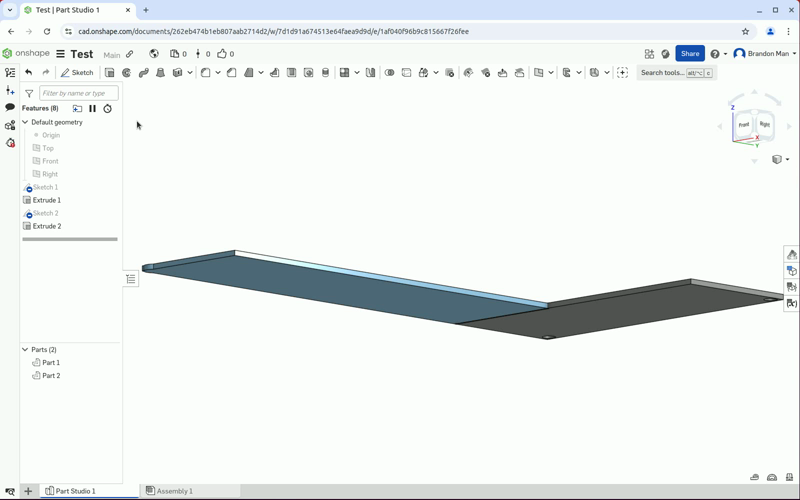
key(down, 3)
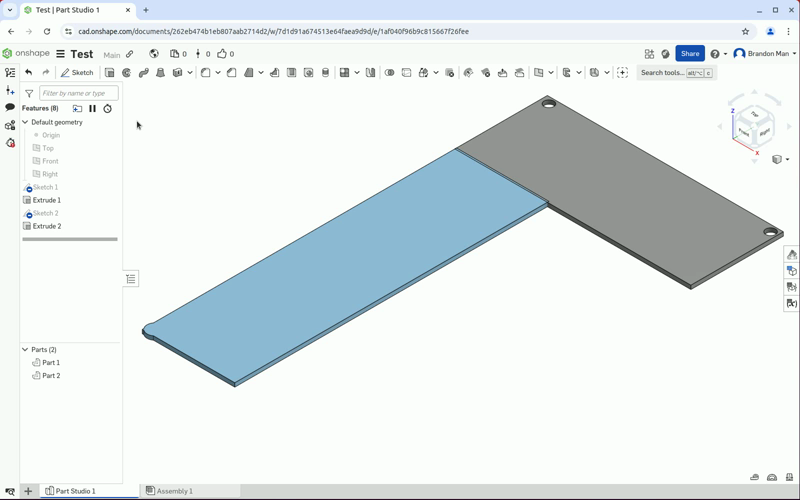
mouse_move(73, 189)
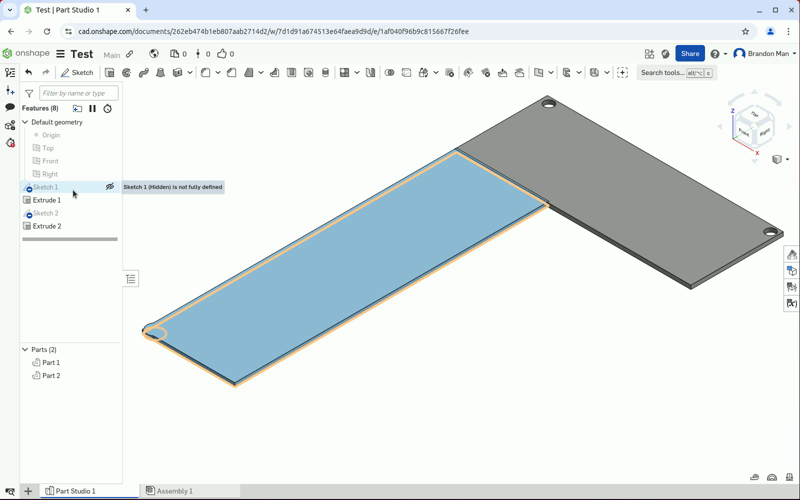
click(73, 189)